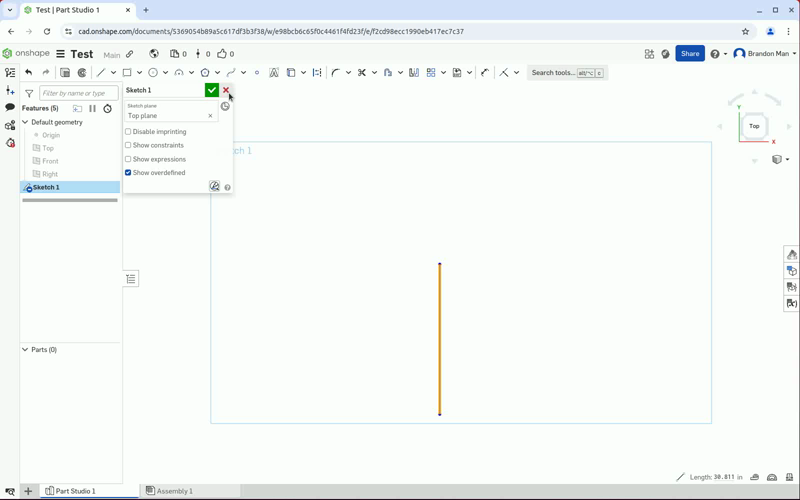
key(shift+h)
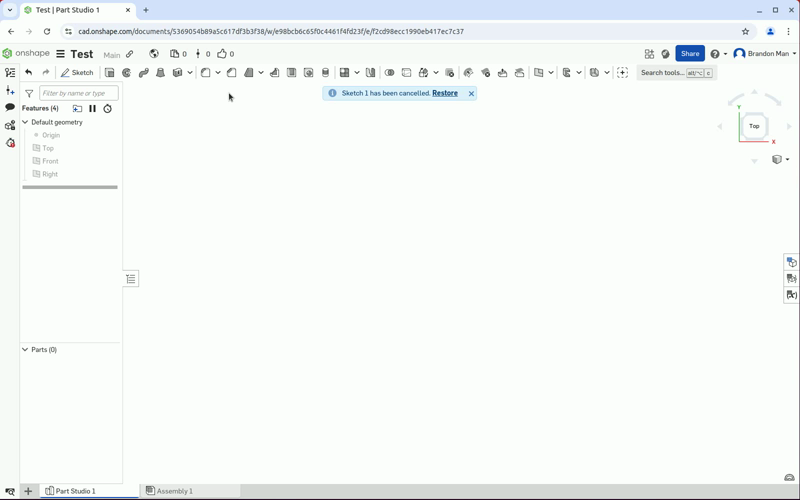
mouse_move(73, 352)
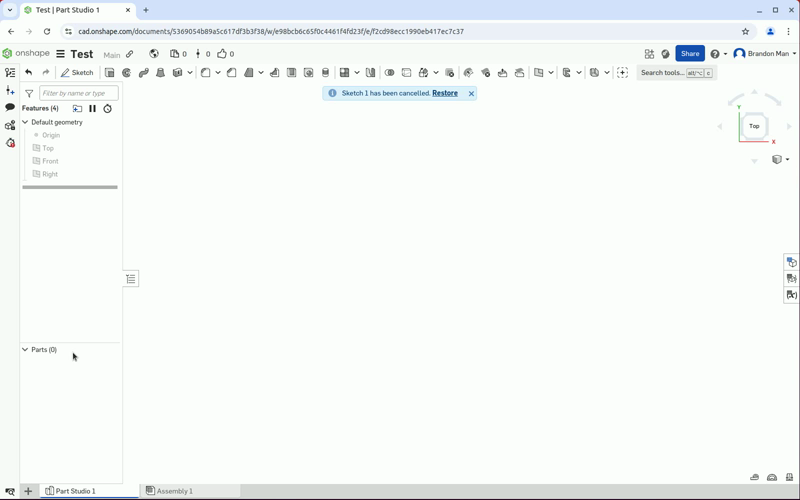
key(y)
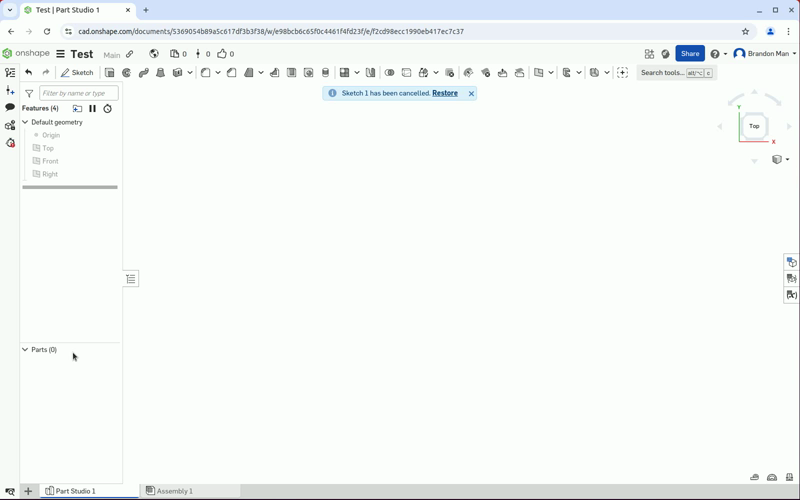
key(shift+p)
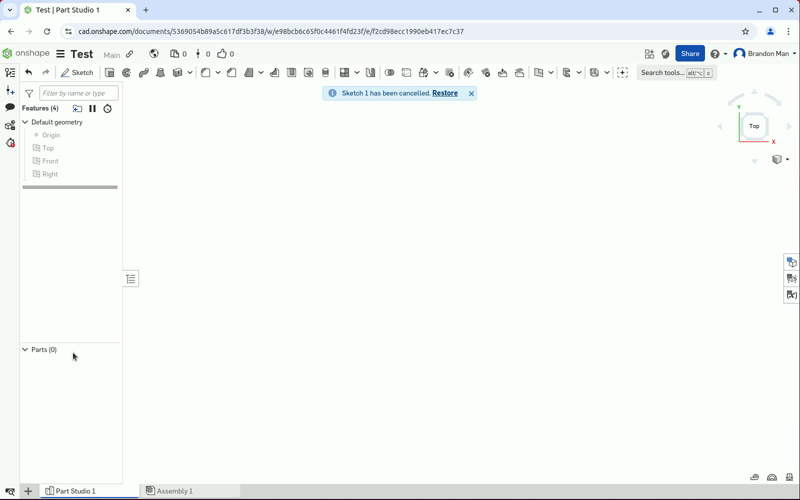
key(space)
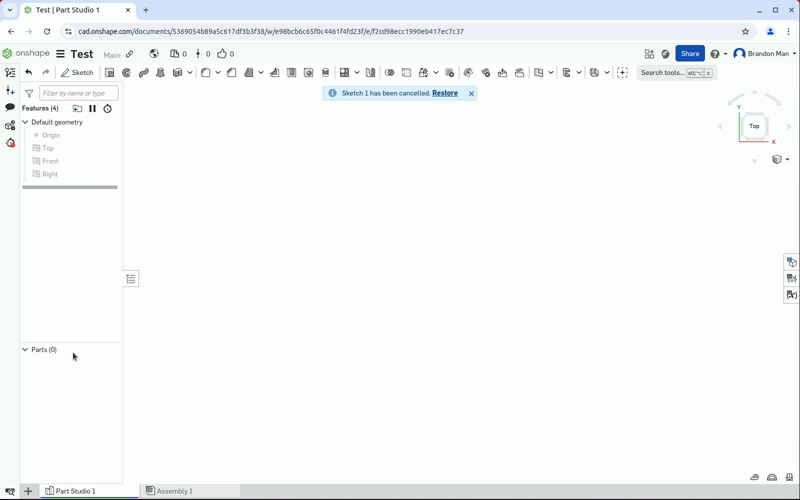
key_down(shift)
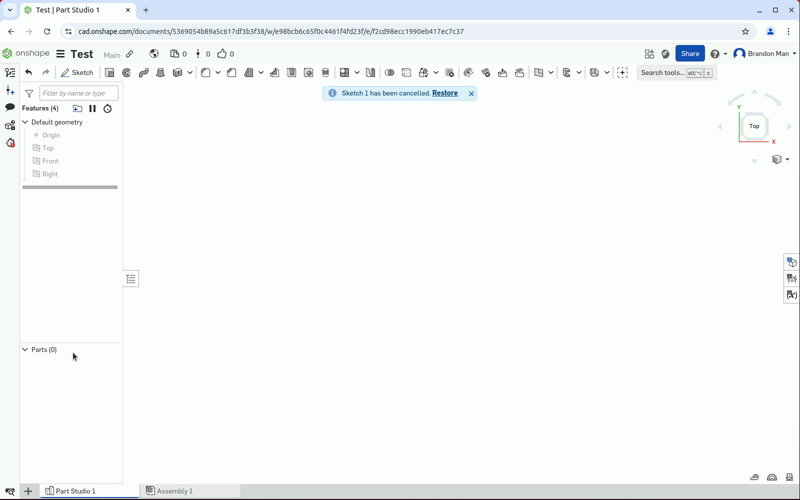
key(up)
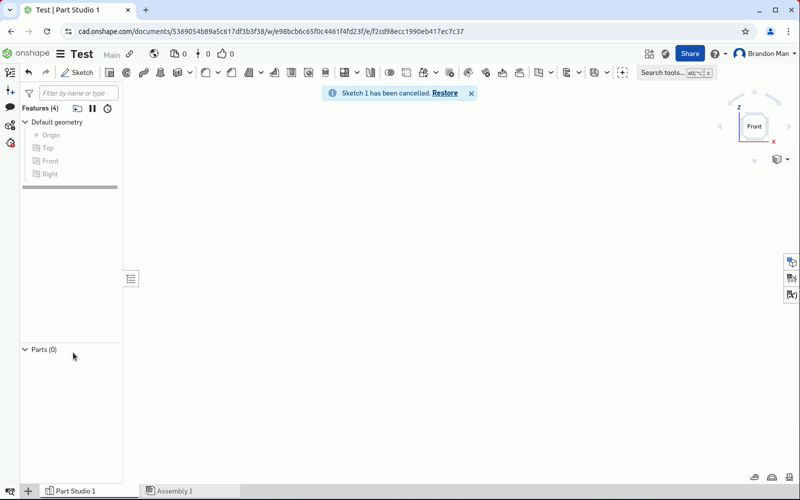
key_up(shift)
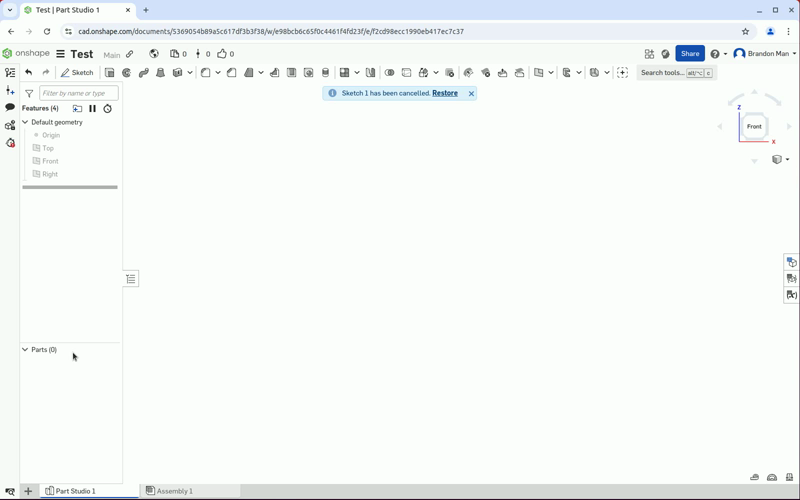
mouse_move(73, 352)
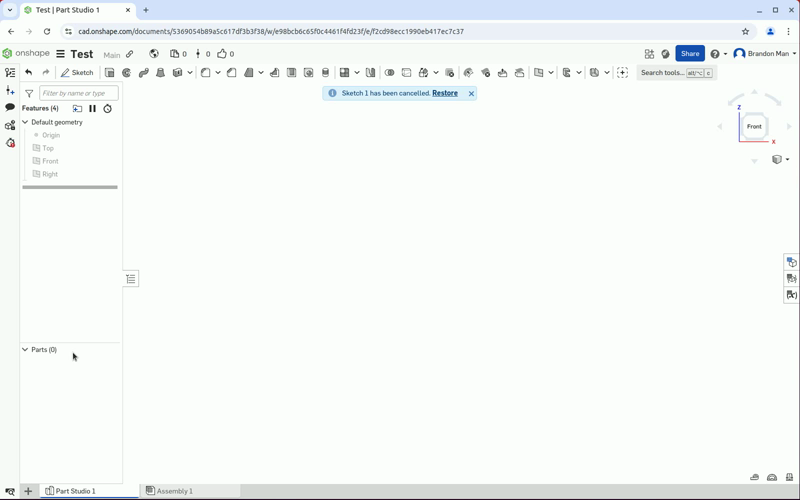
key(shift+y)
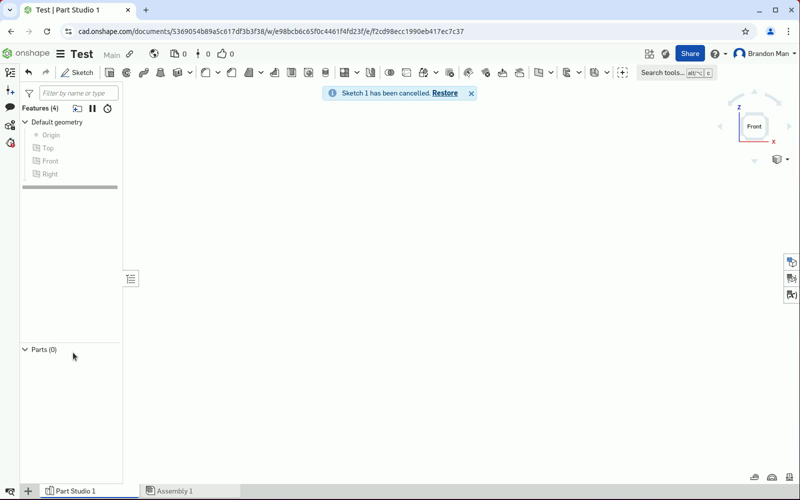
key(shift+s)
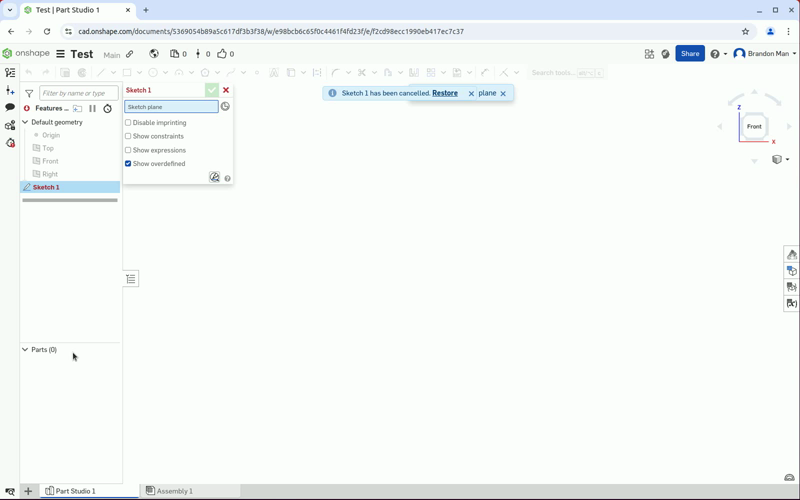
mouse_move(73, 163)
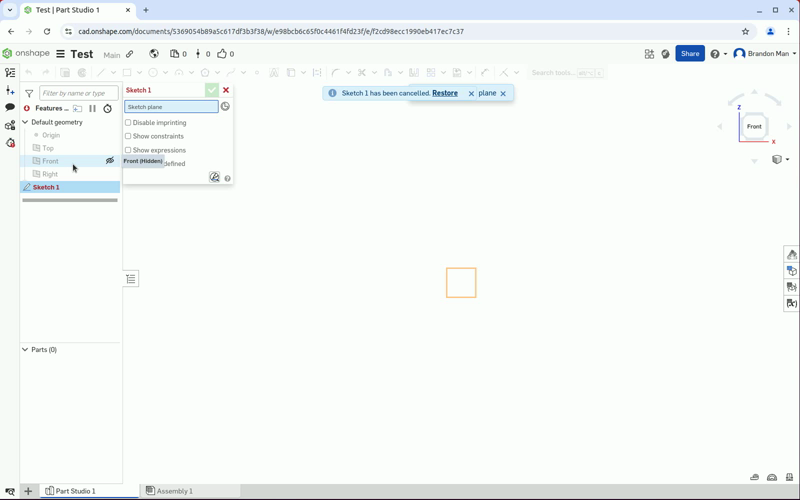
click(73, 163)
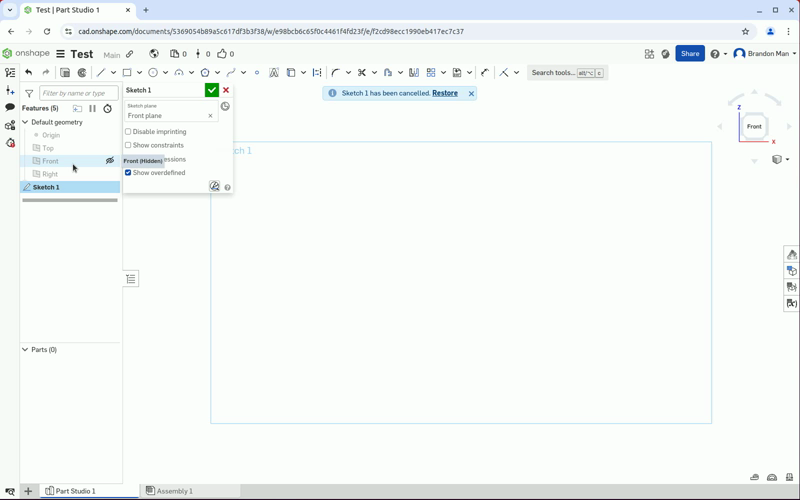
mouse_move(73, 352)
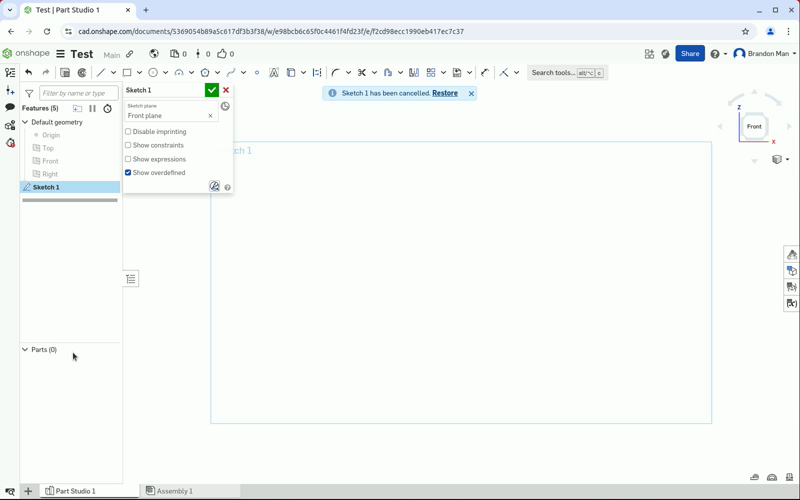
key(y)
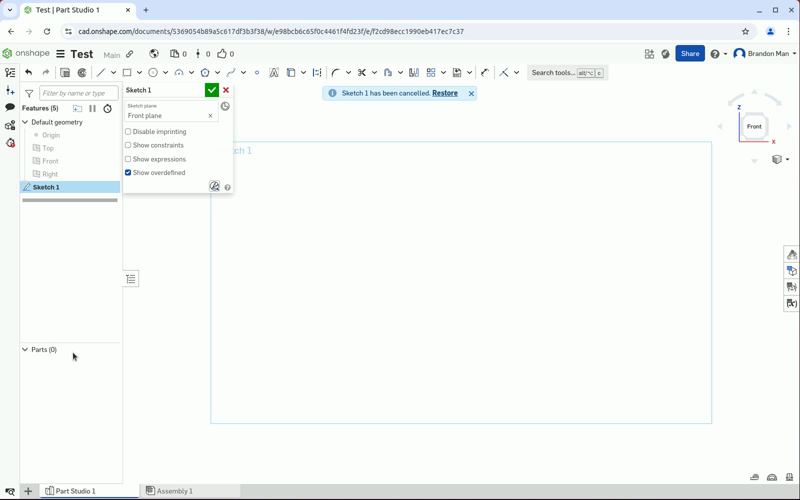
key(l)
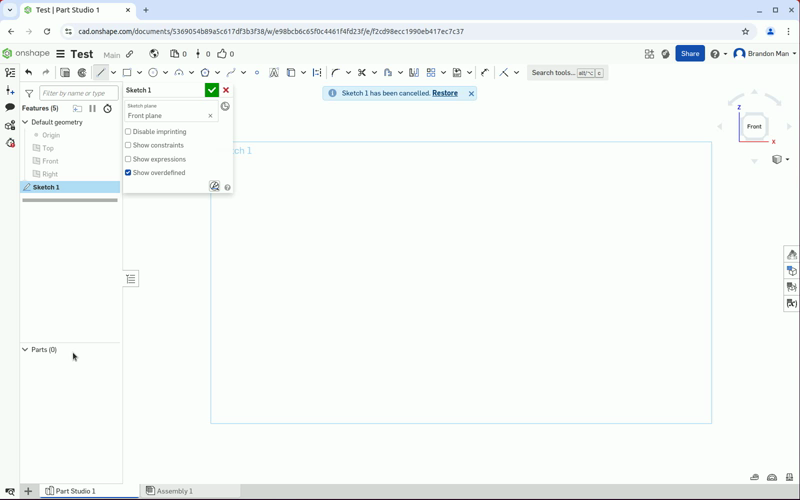
key_down(shift)
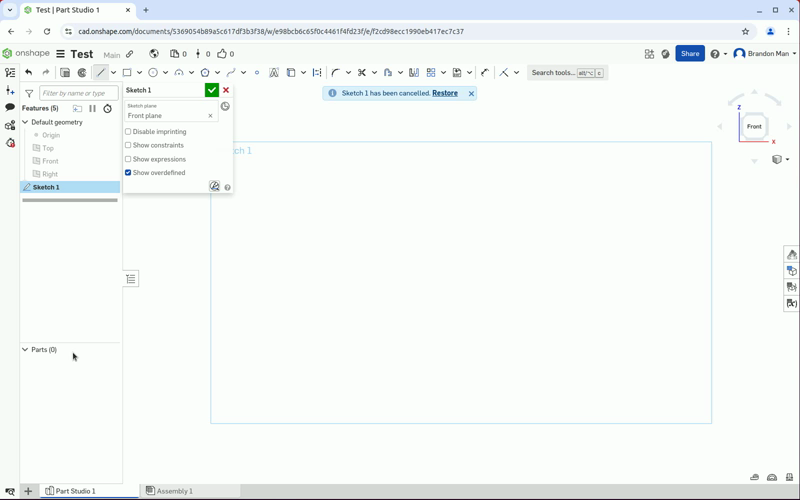
mouse_move(460, 290)
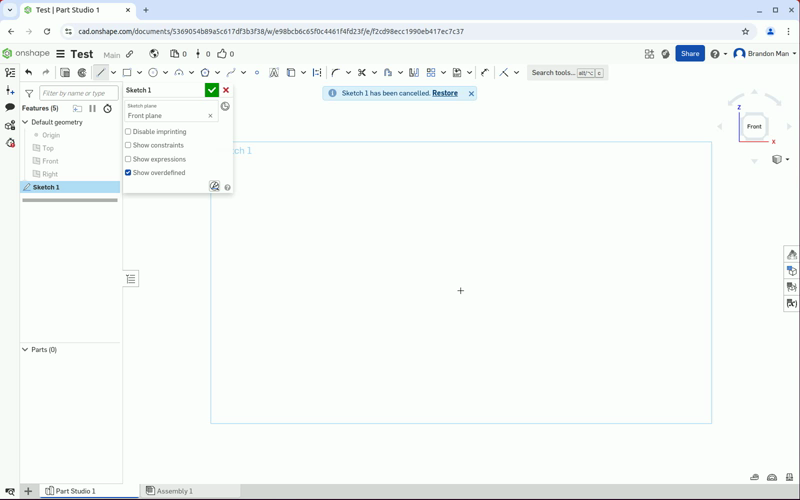
click(460, 290)
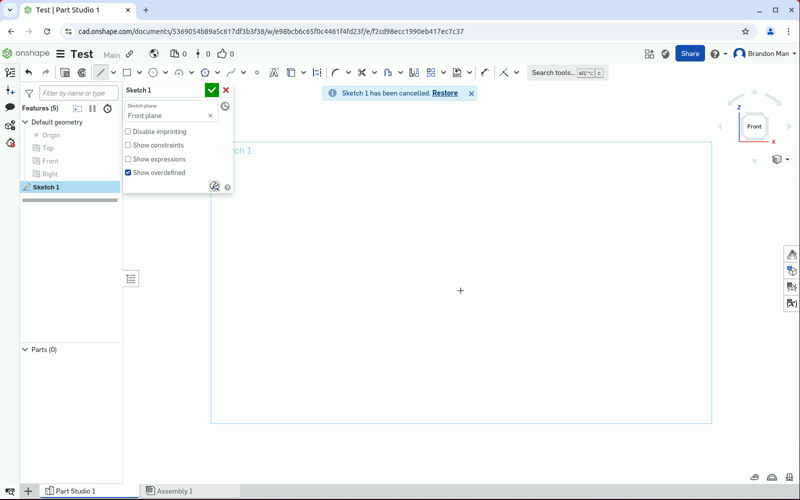
key_up(shift)
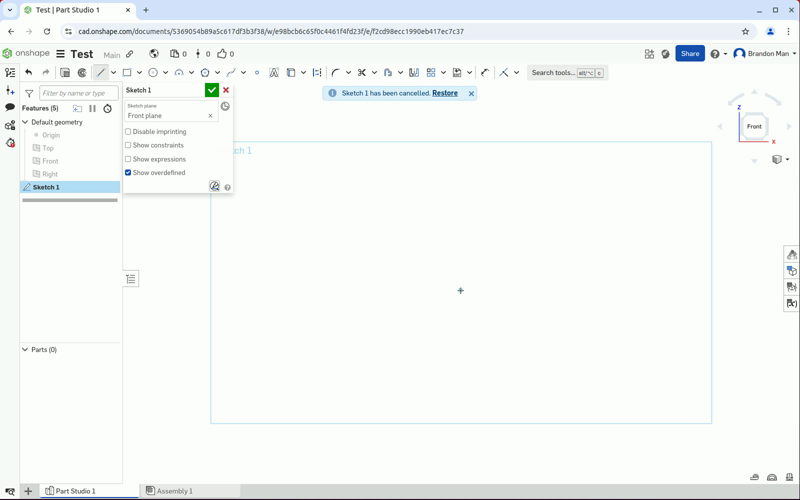
key_down(shift)
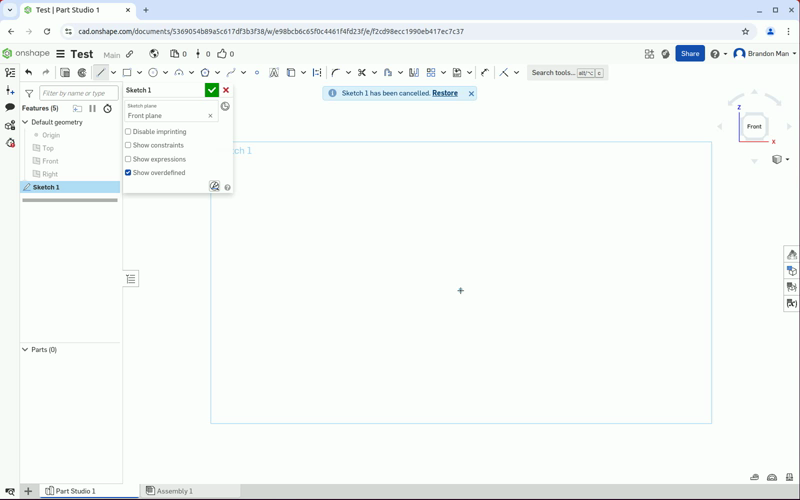
mouse_move(490, 290)
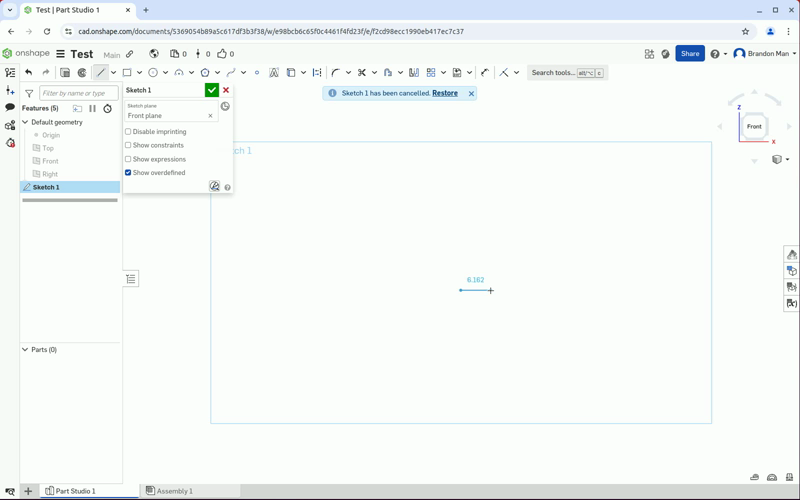
mouse_move(469, 290)
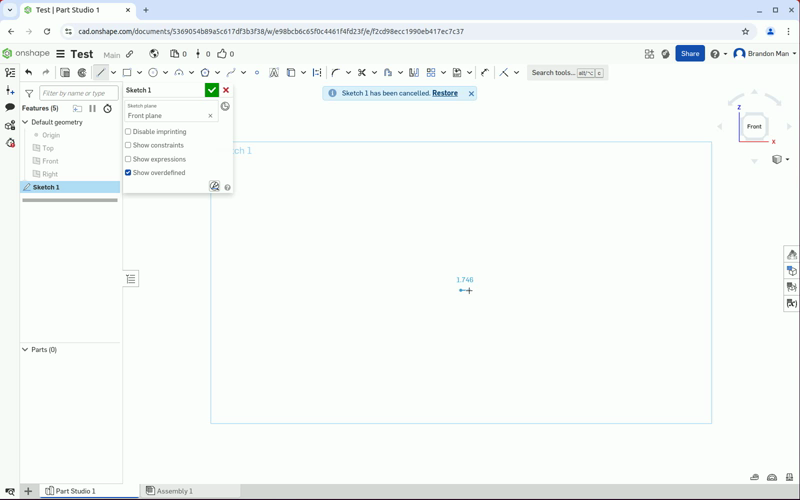
click(469, 290)
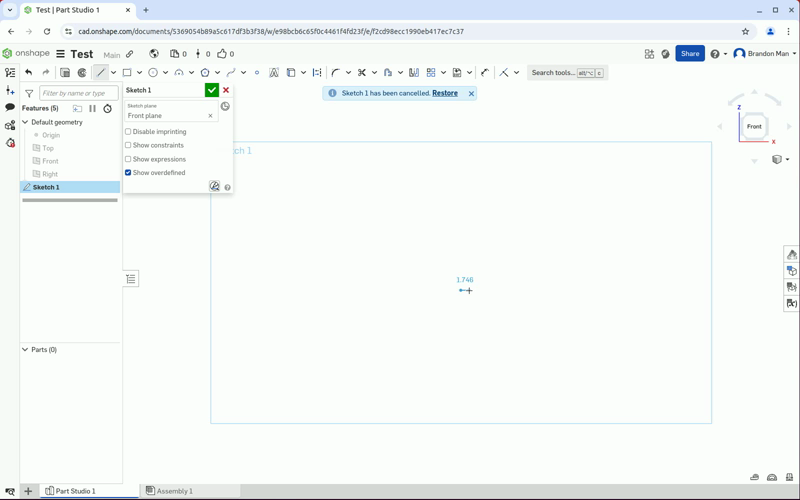
key_up(shift)
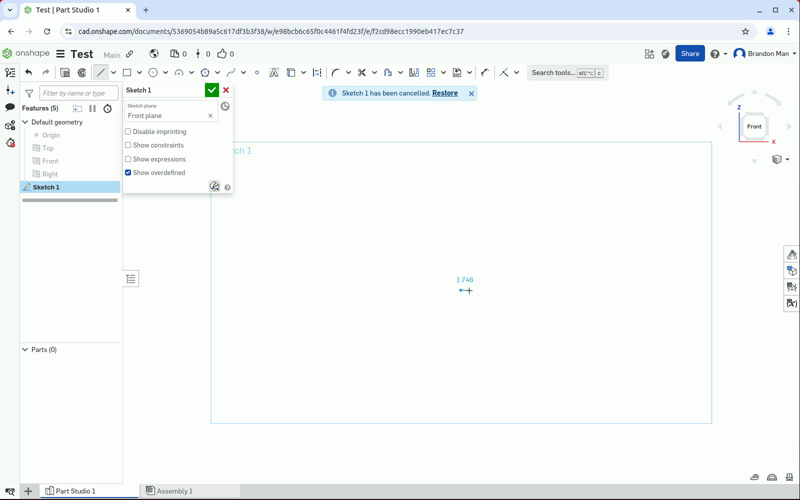
key(esc)
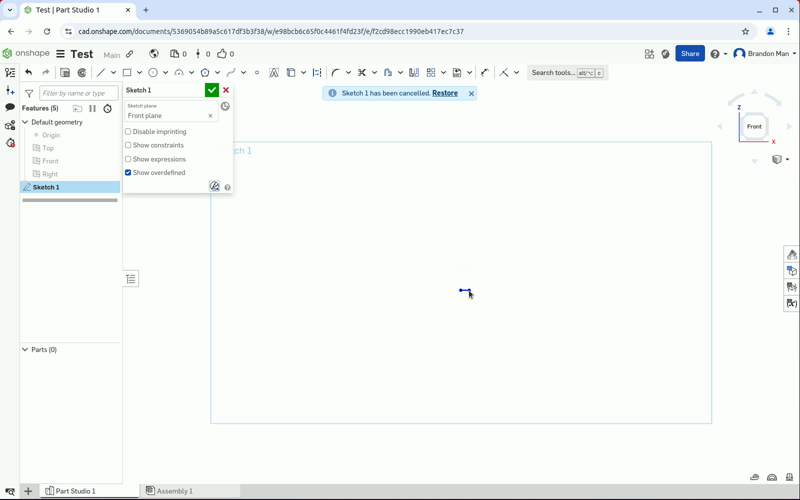
key(a)
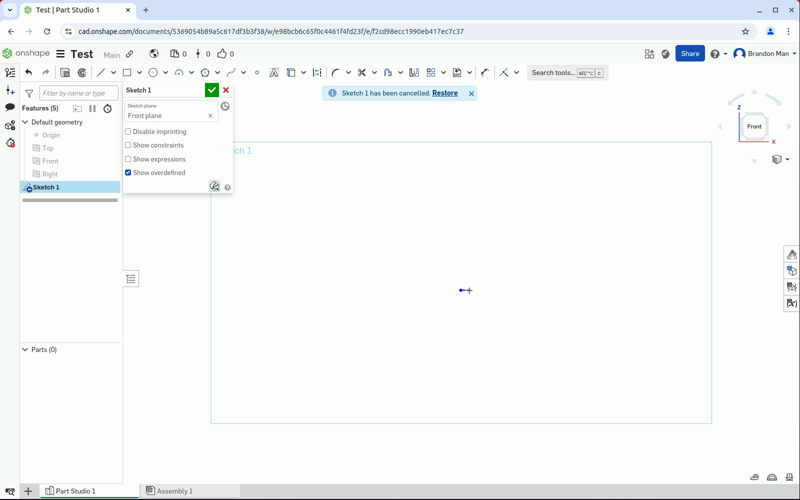
mouse_move(469, 290)
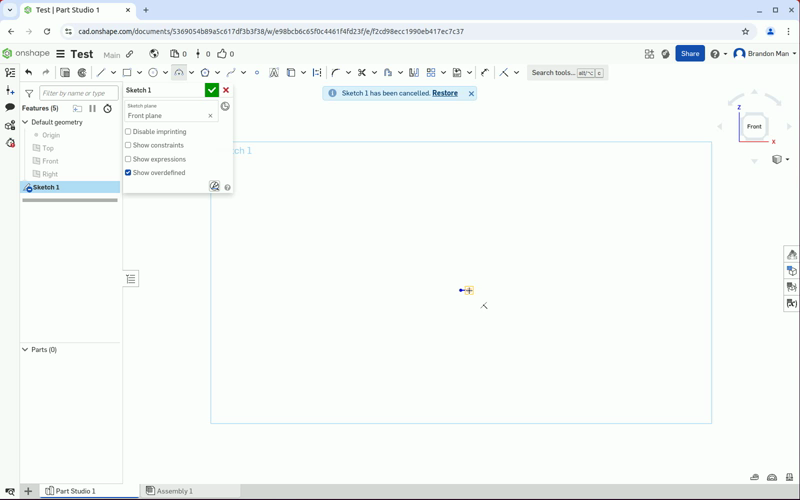
click(469, 290)
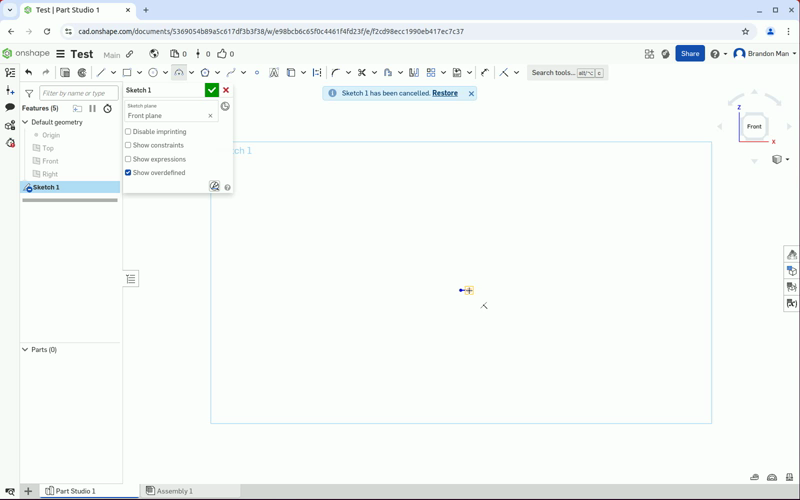
key_down(shift)
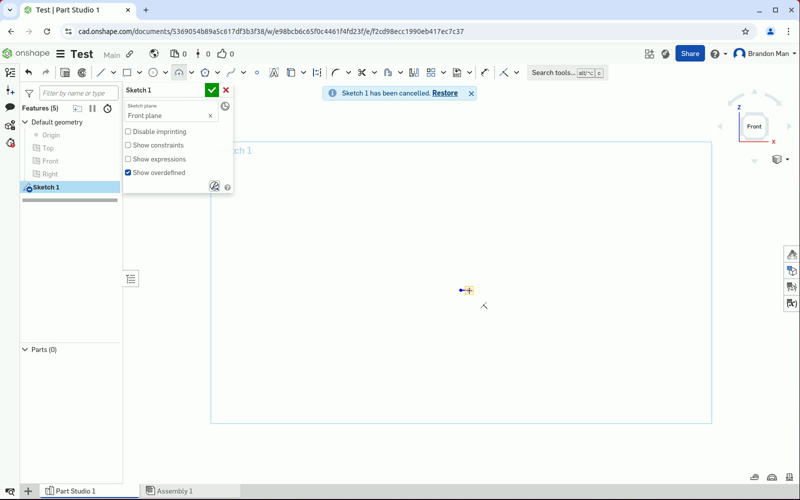
mouse_move(472, 286)
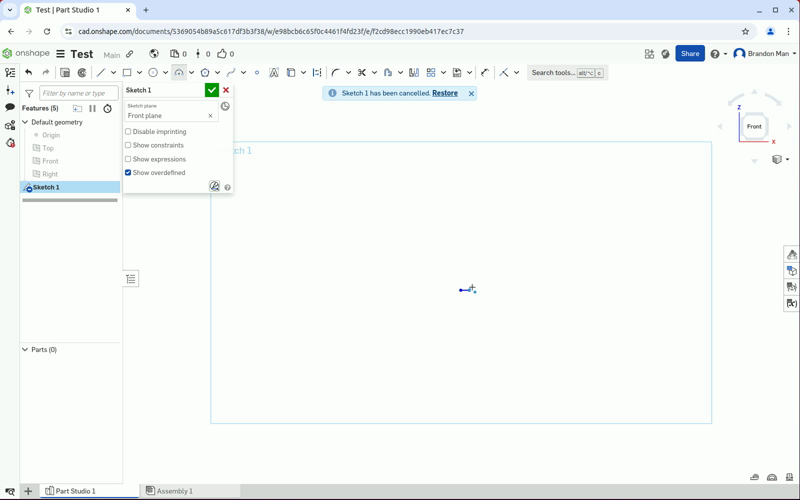
scroll(6)
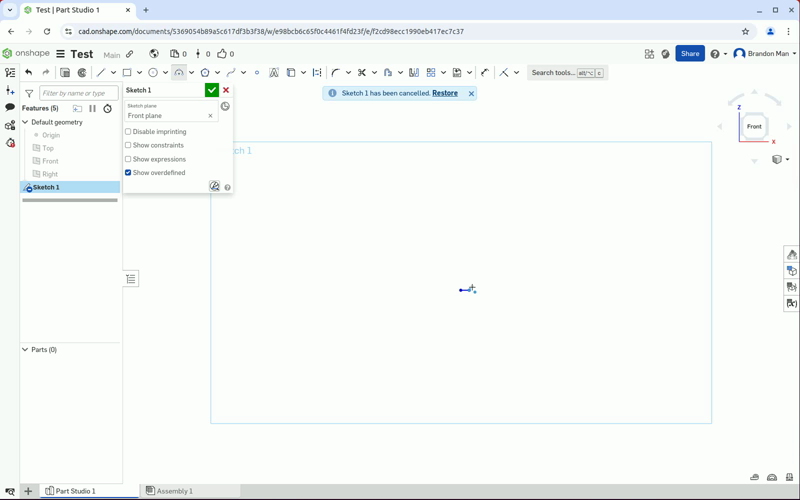
scroll(6)
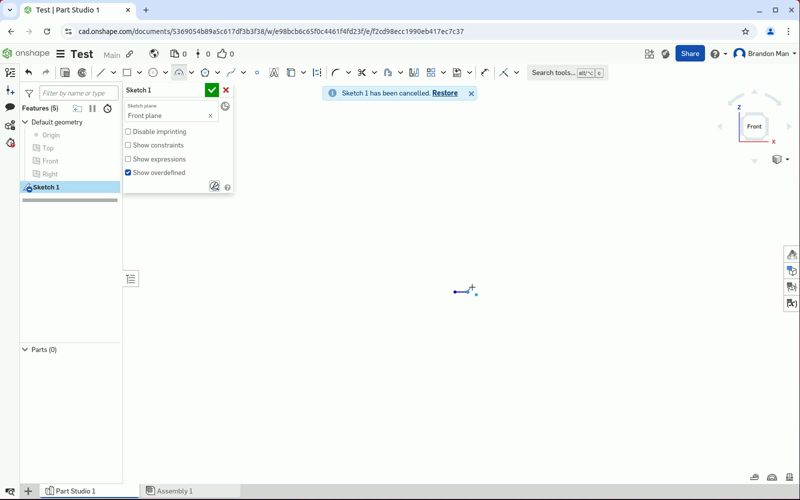
scroll(6)
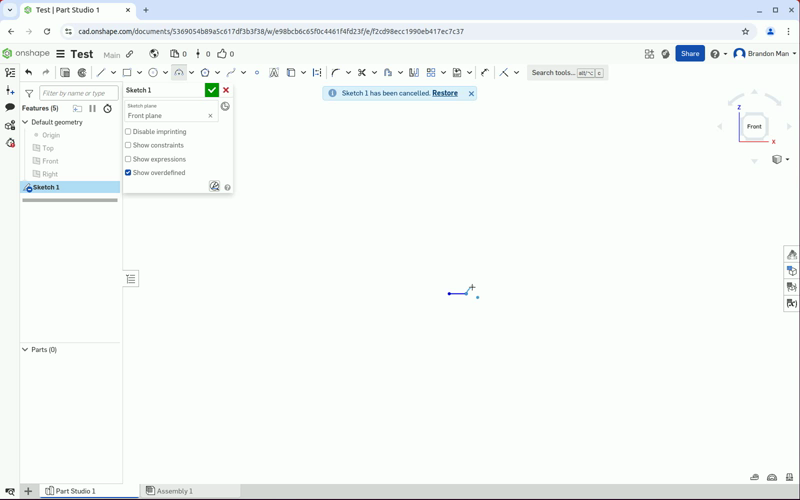
scroll(6)
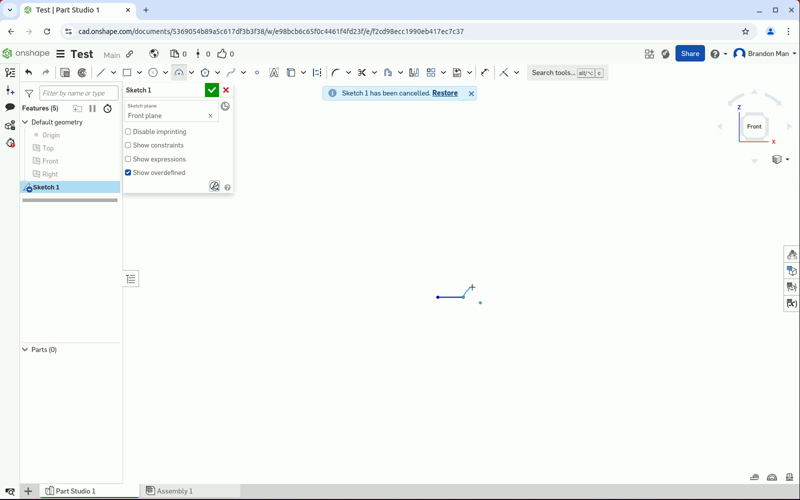
scroll(6)
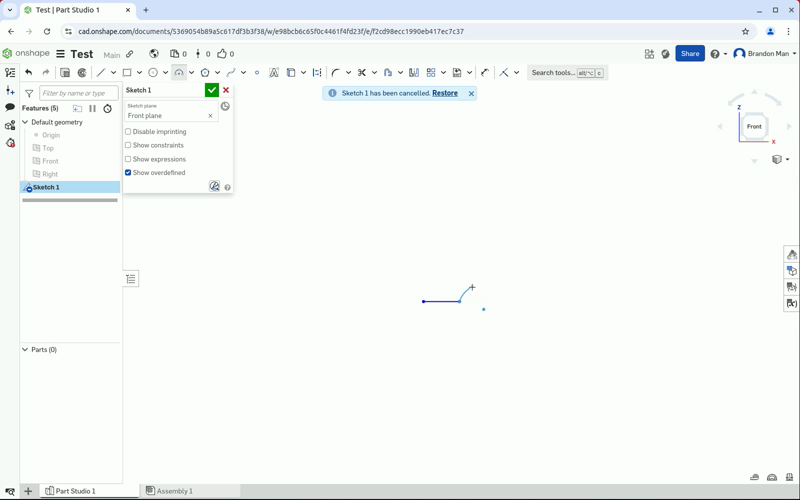
scroll(6)
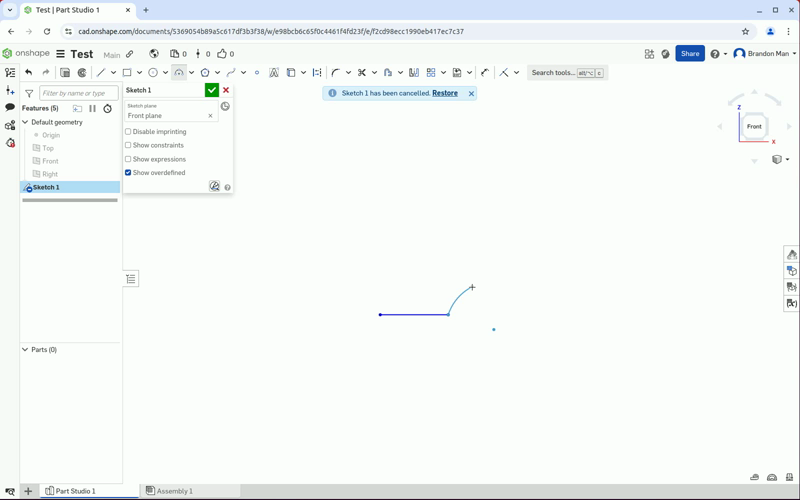
scroll(6)
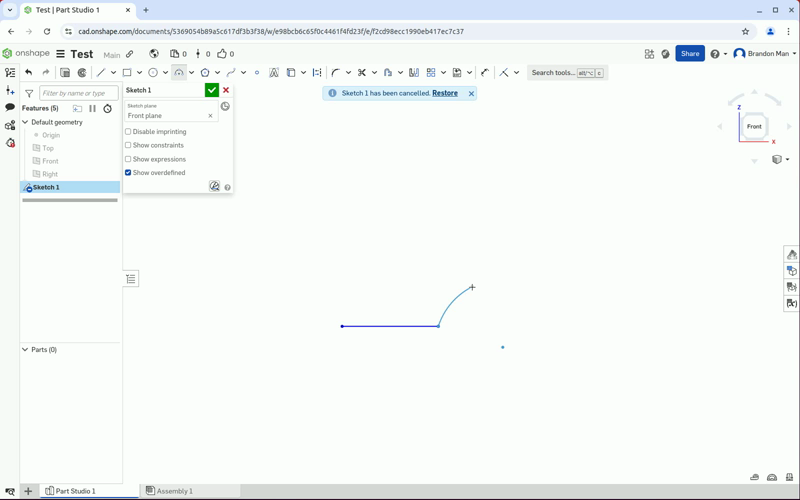
click(472, 286)
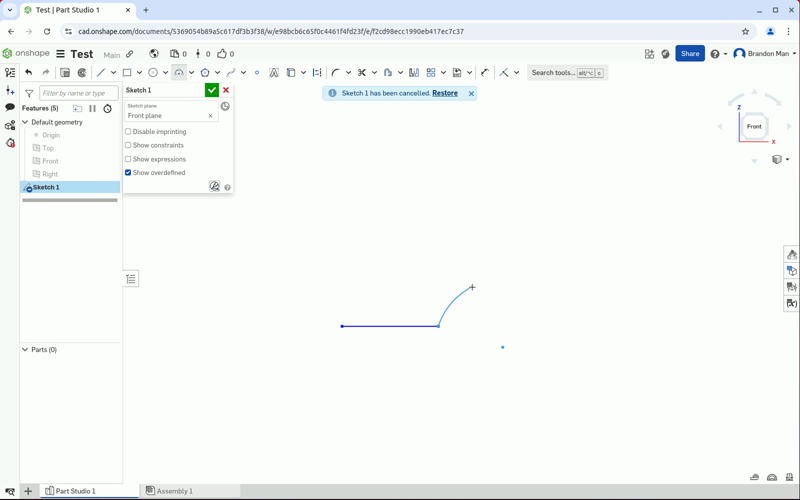
scroll(-6)
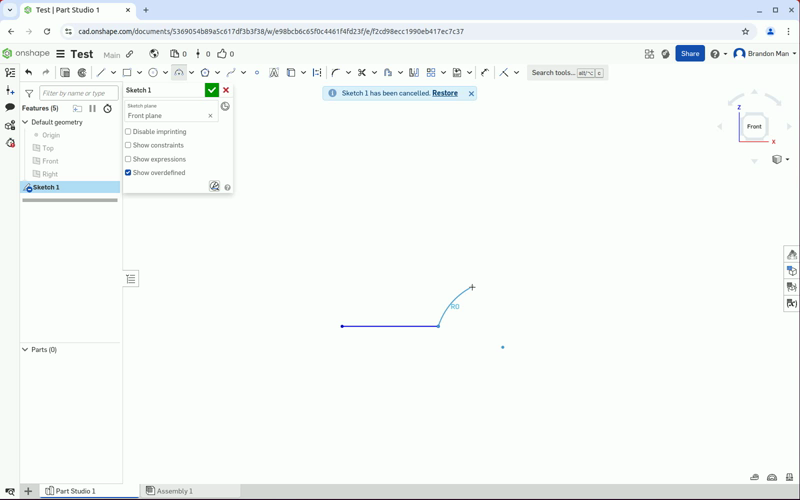
scroll(-6)
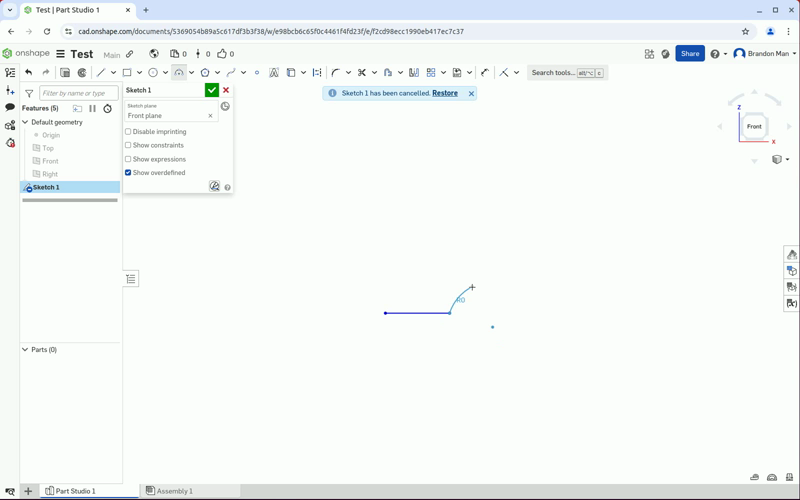
scroll(-6)
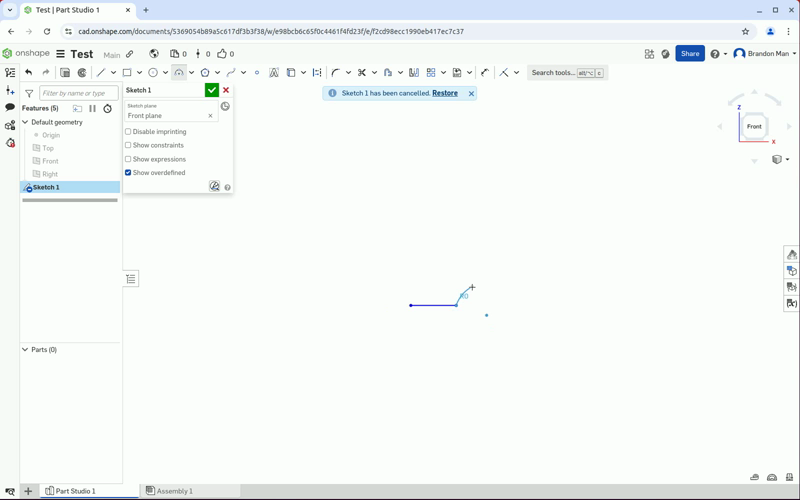
scroll(-6)
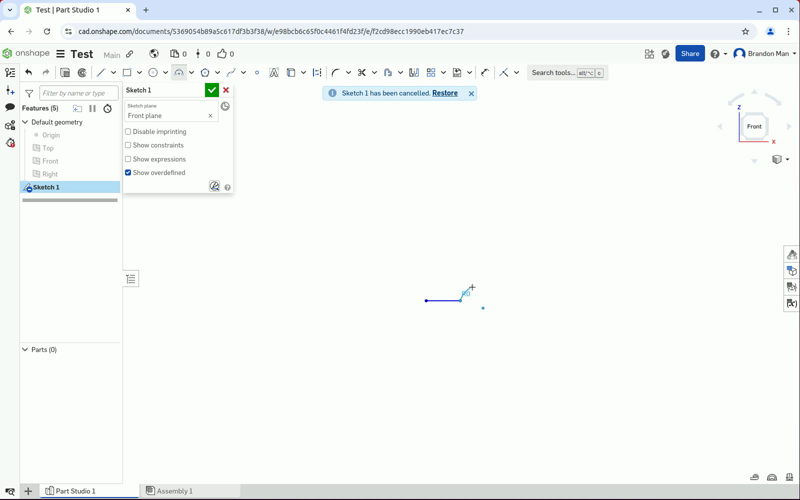
scroll(-6)
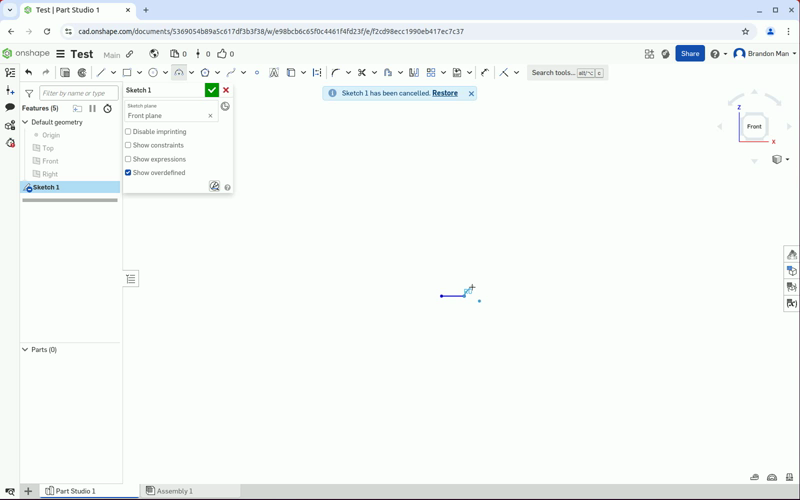
scroll(-6)
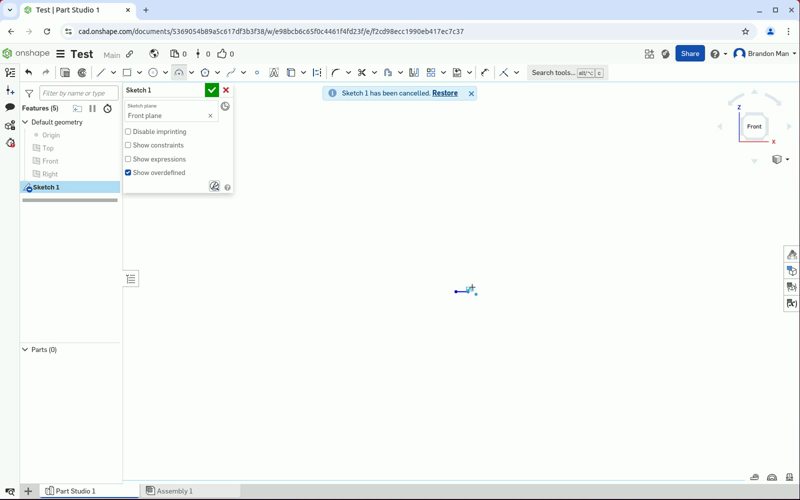
scroll(-6)
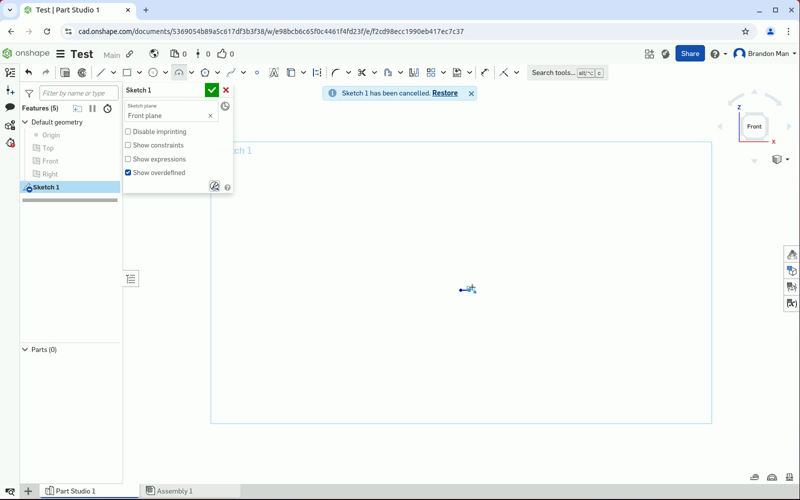
mouse_move(470, 287)
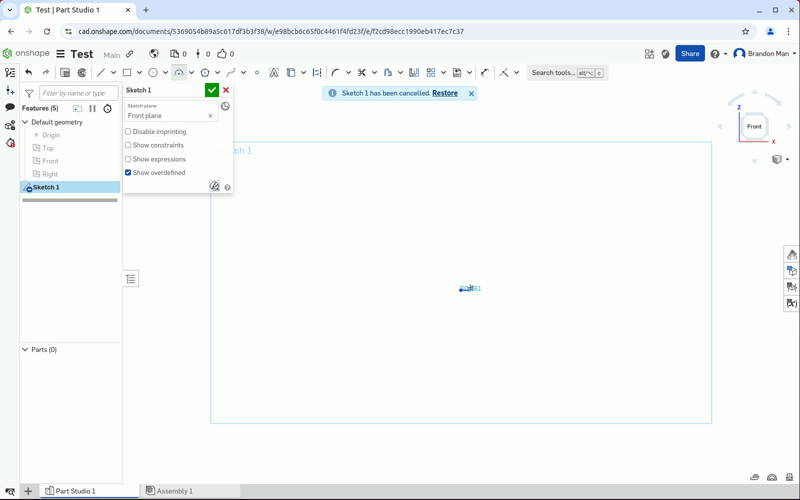
scroll(6)
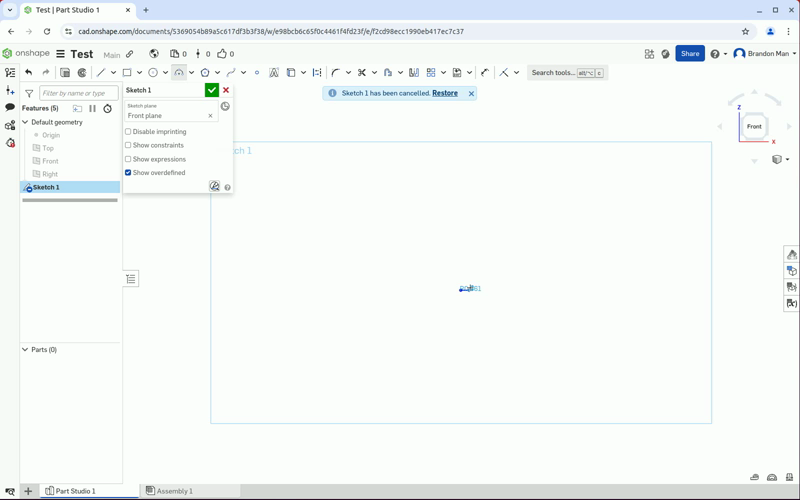
scroll(6)
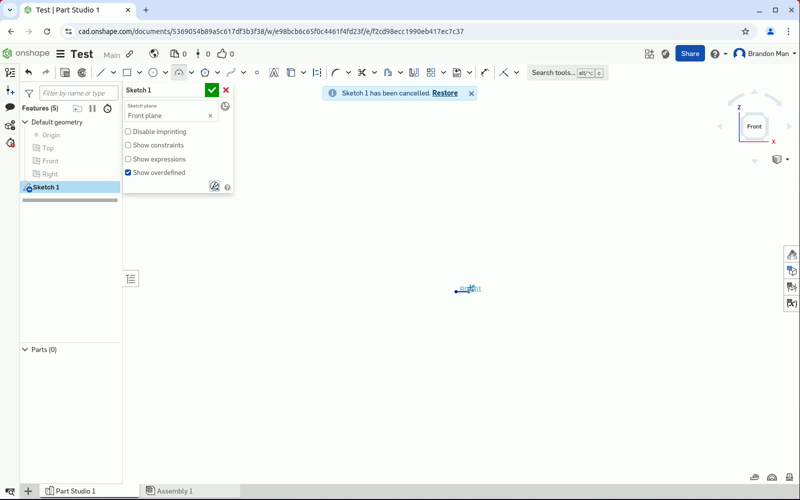
scroll(6)
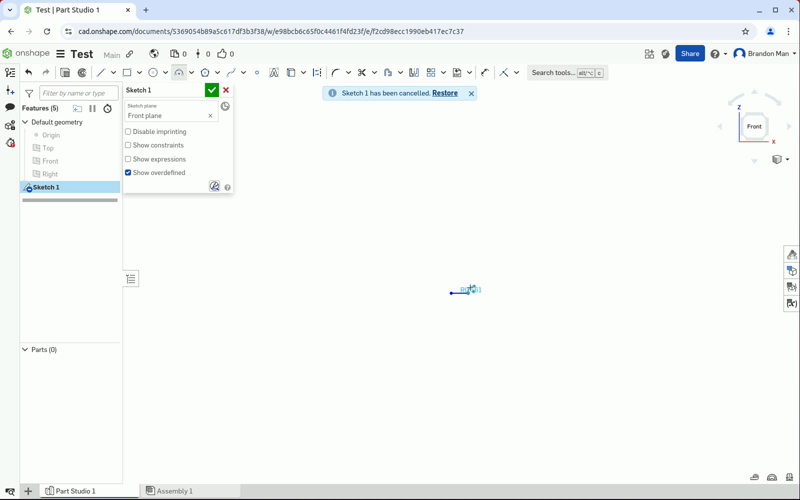
scroll(6)
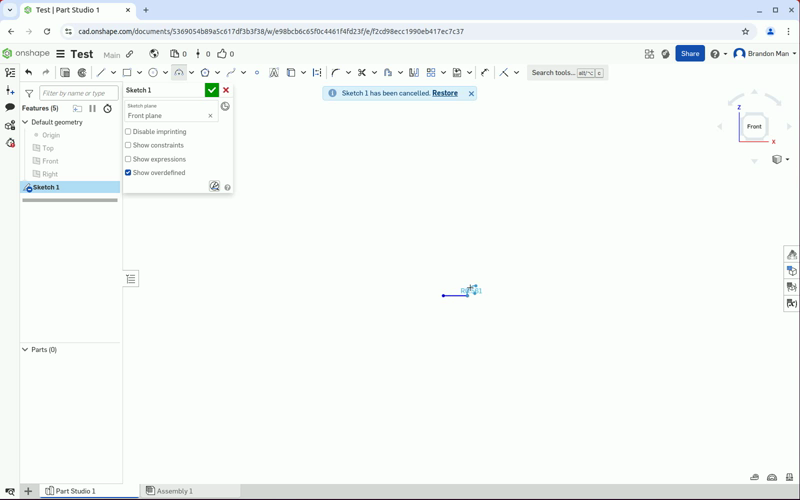
scroll(6)
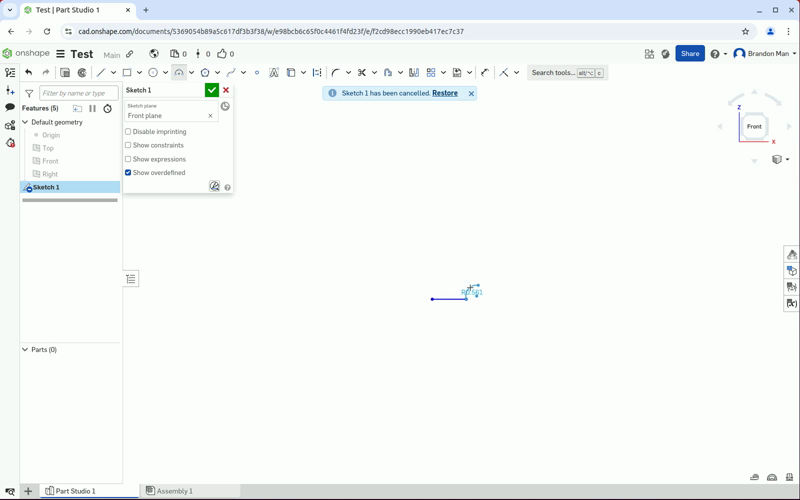
scroll(6)
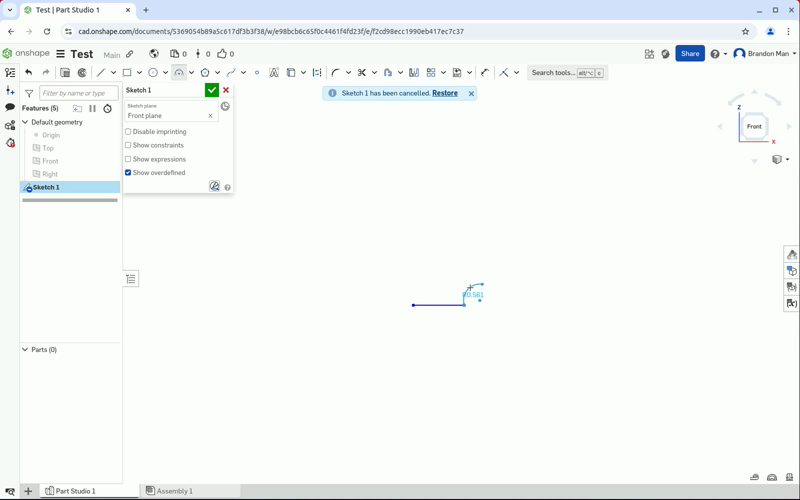
scroll(6)
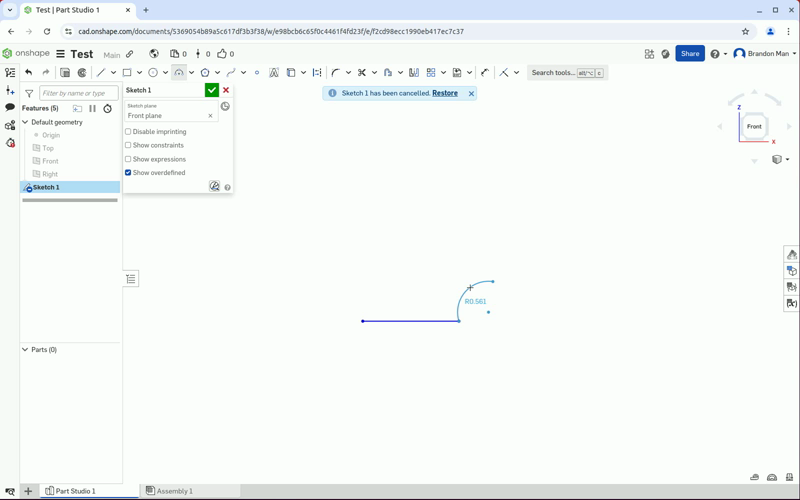
click(470, 287)
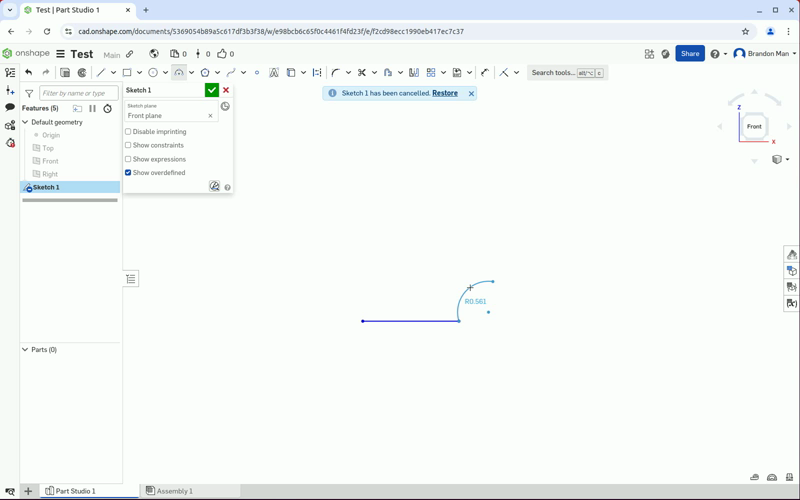
scroll(-6)
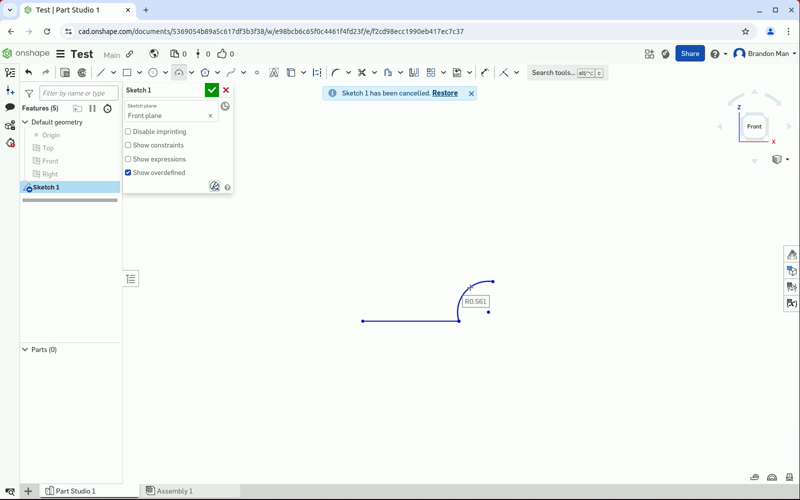
scroll(-6)
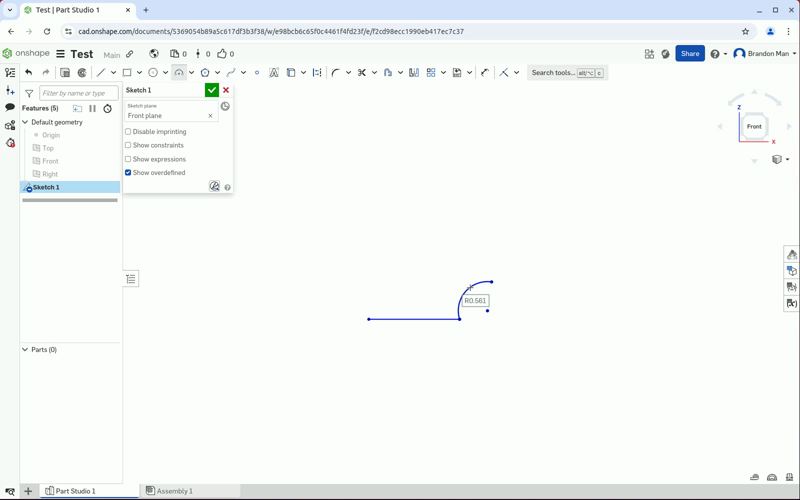
scroll(-6)
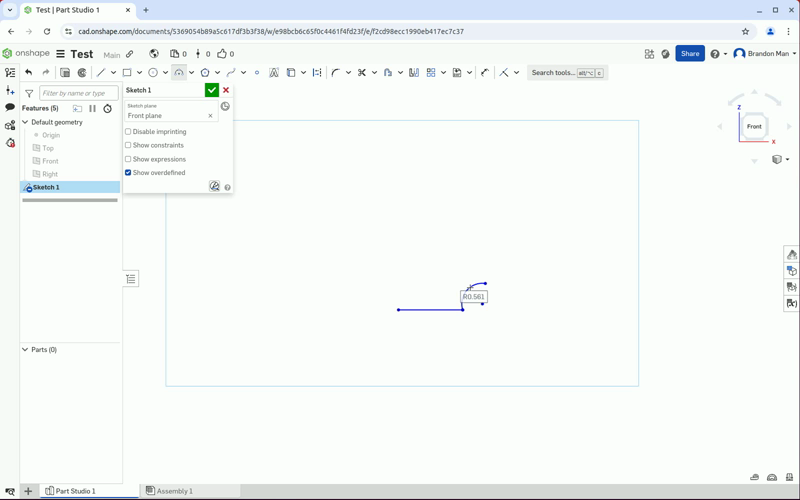
scroll(-6)
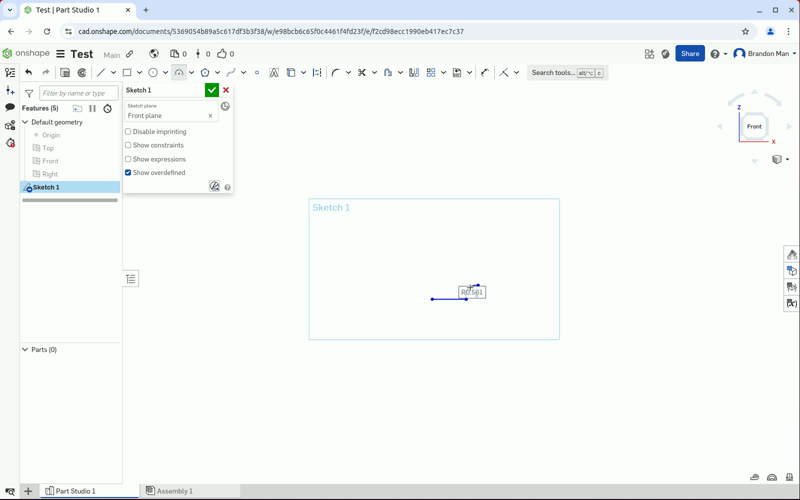
scroll(-6)
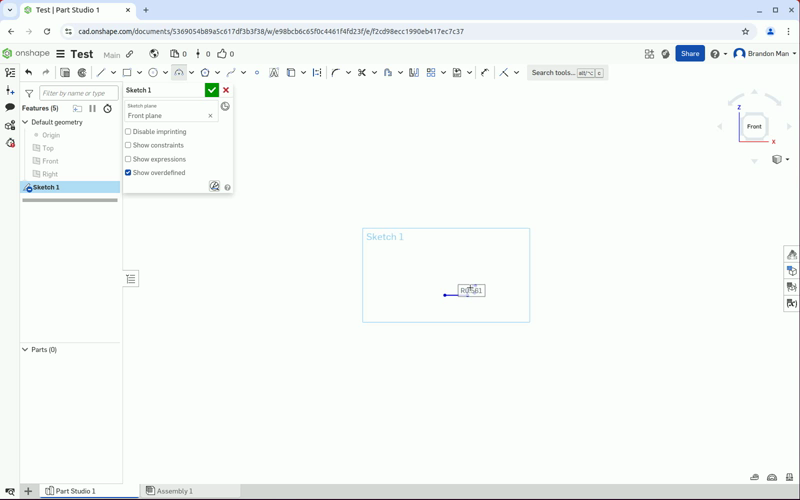
scroll(-6)
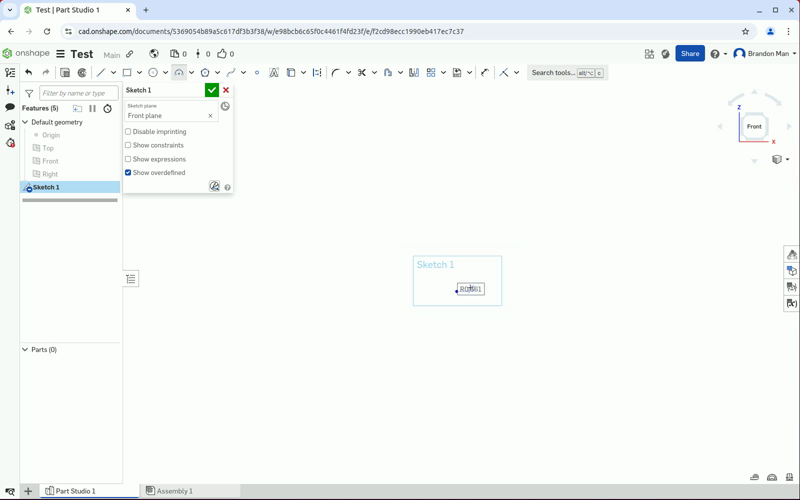
scroll(-6)
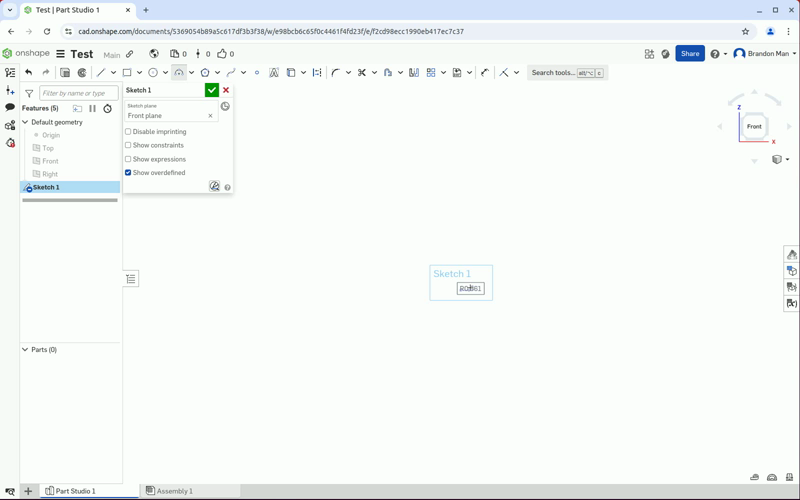
key_up(shift)
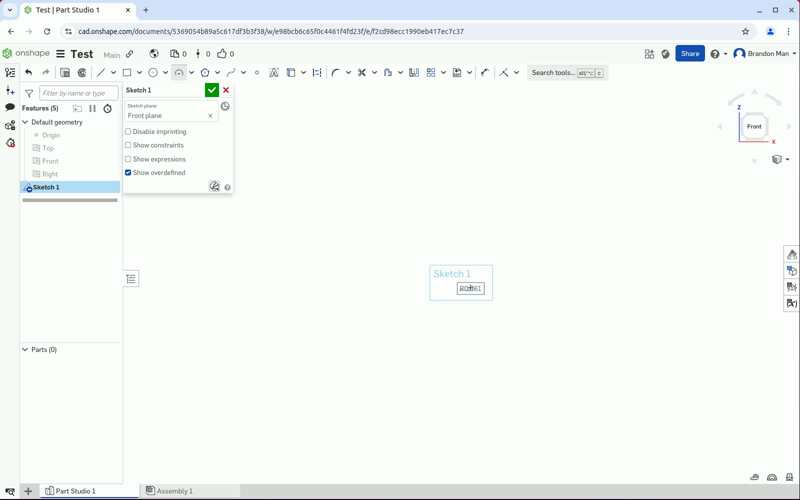
key(esc)
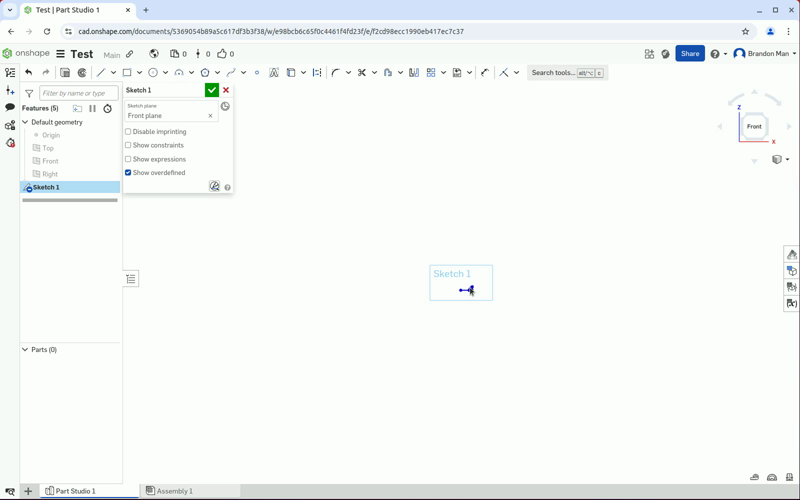
key(l)
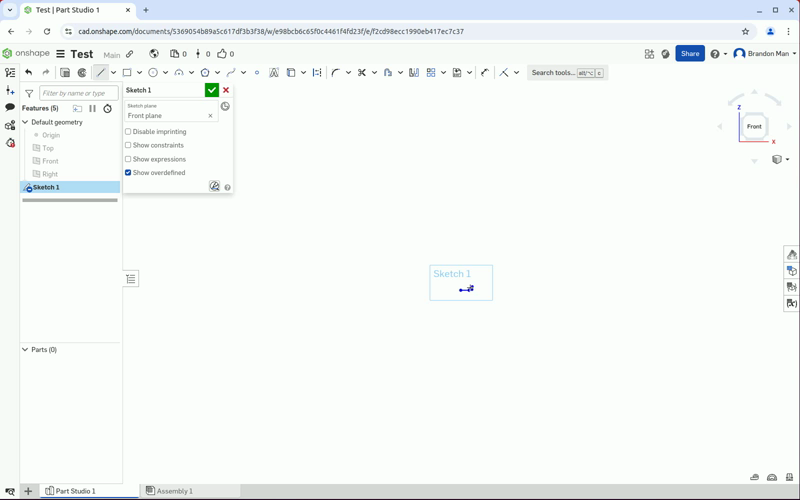
mouse_move(472, 286)
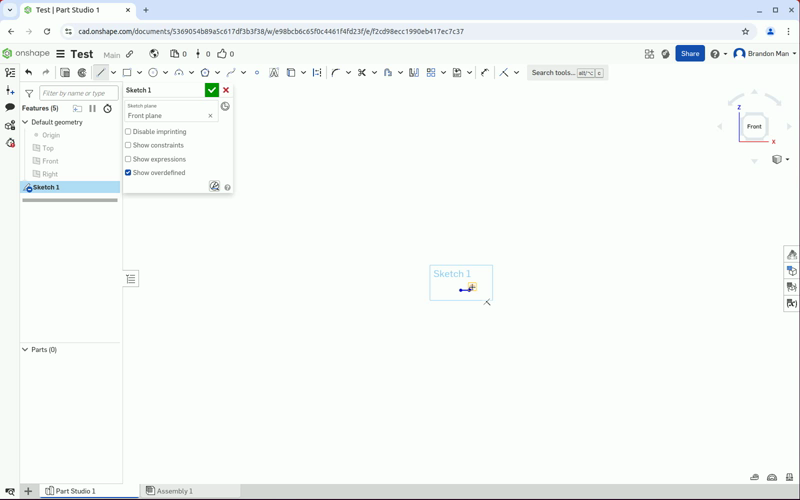
scroll(6)
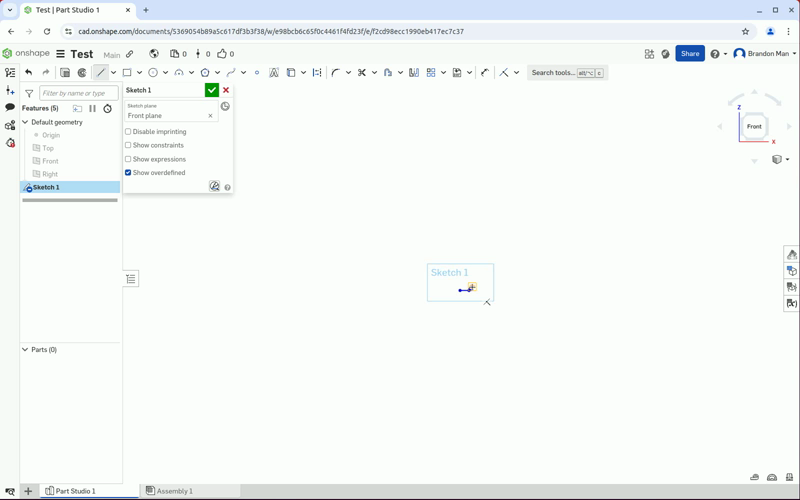
scroll(6)
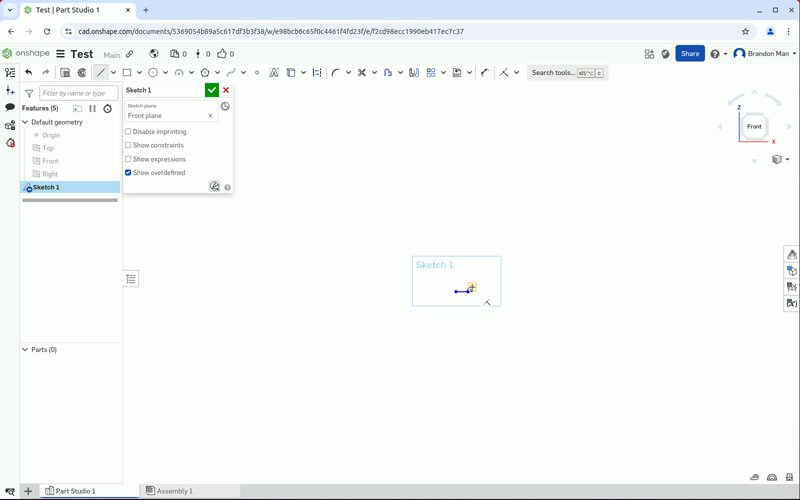
scroll(6)
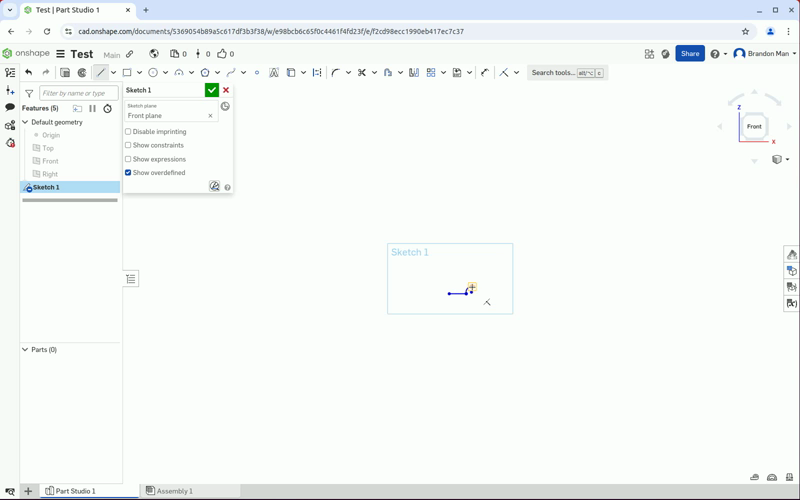
scroll(6)
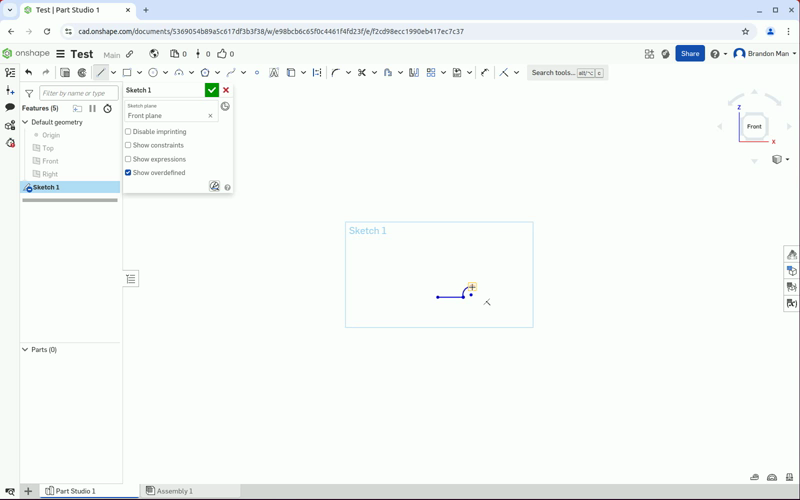
scroll(6)
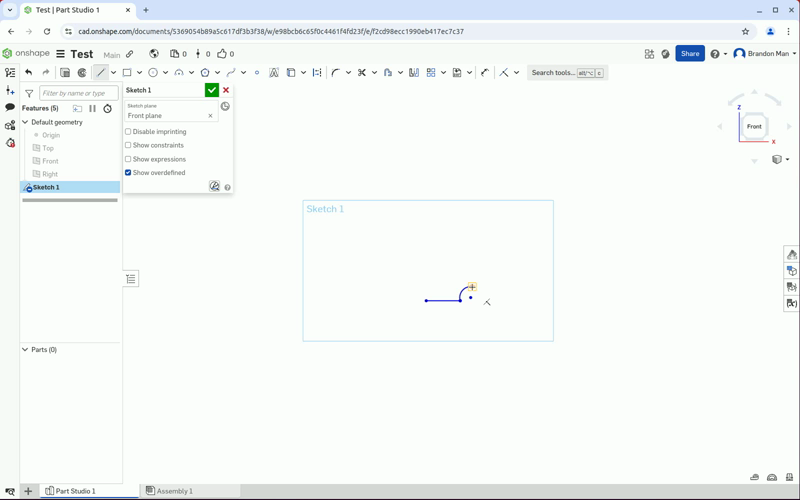
scroll(6)
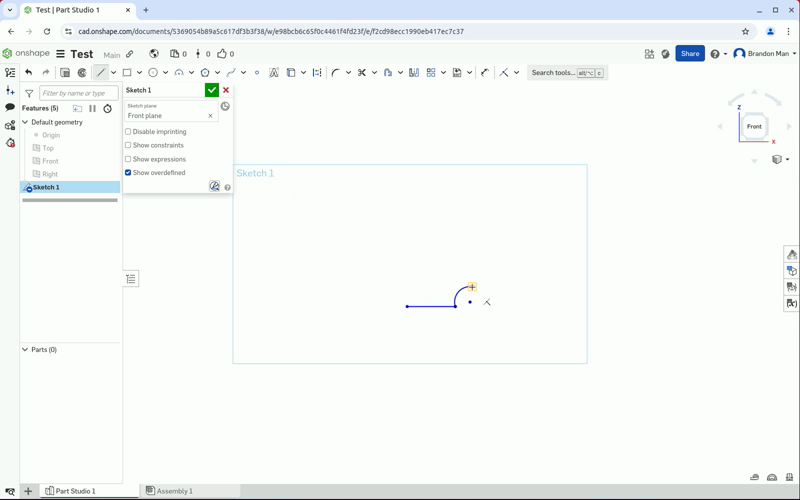
scroll(6)
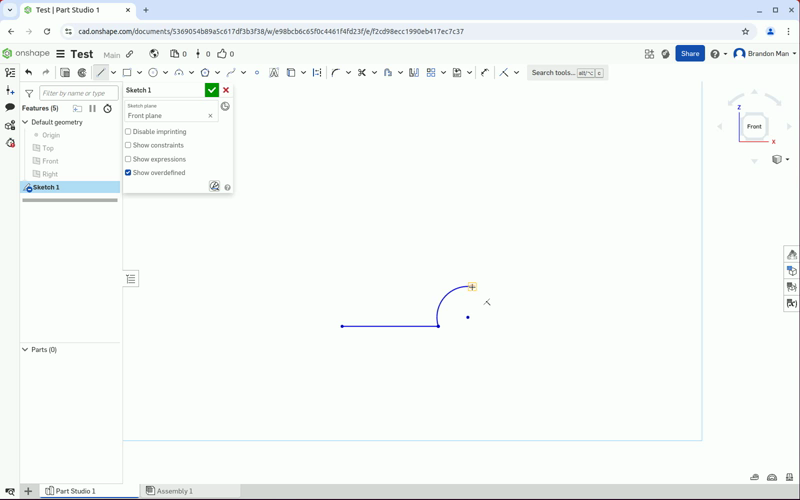
click(472, 286)
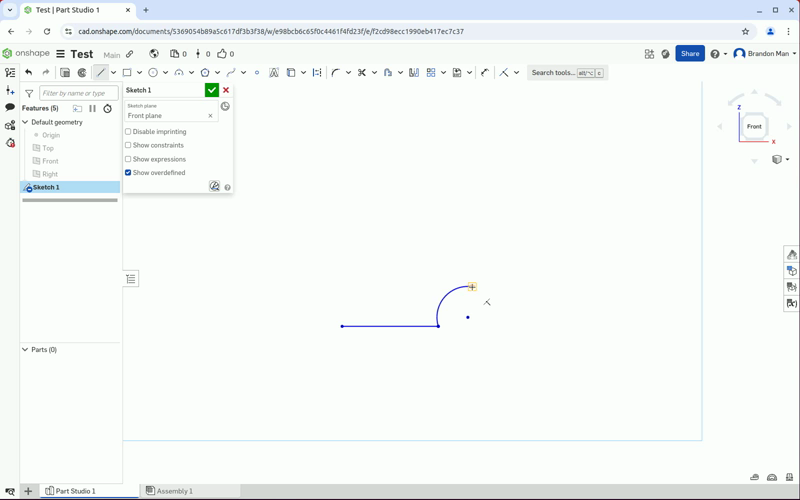
scroll(-6)
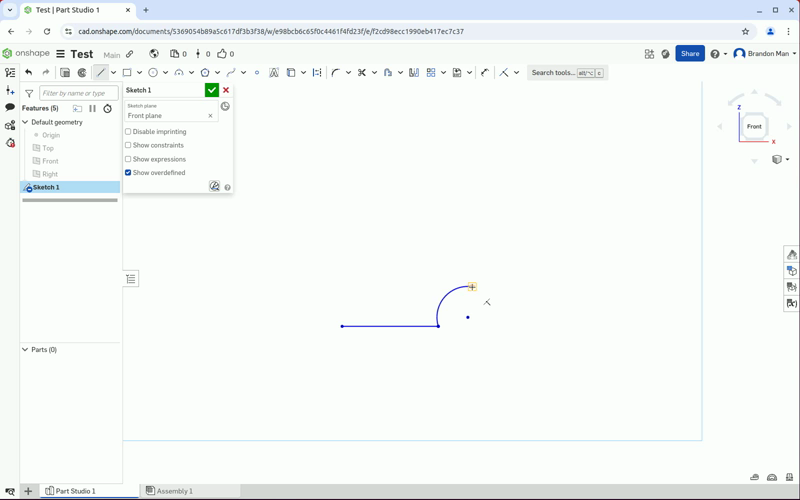
scroll(-6)
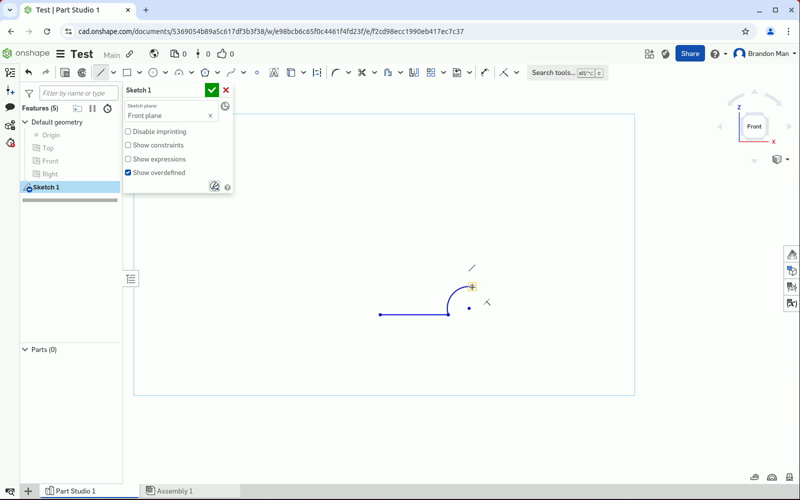
scroll(-6)
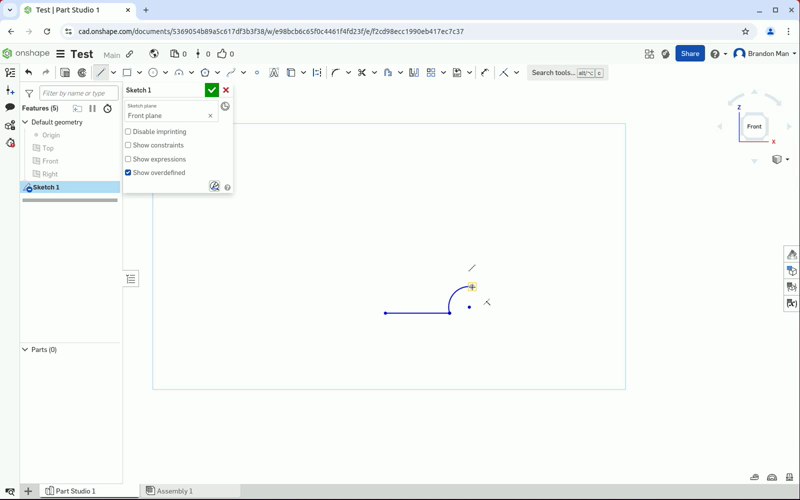
scroll(-6)
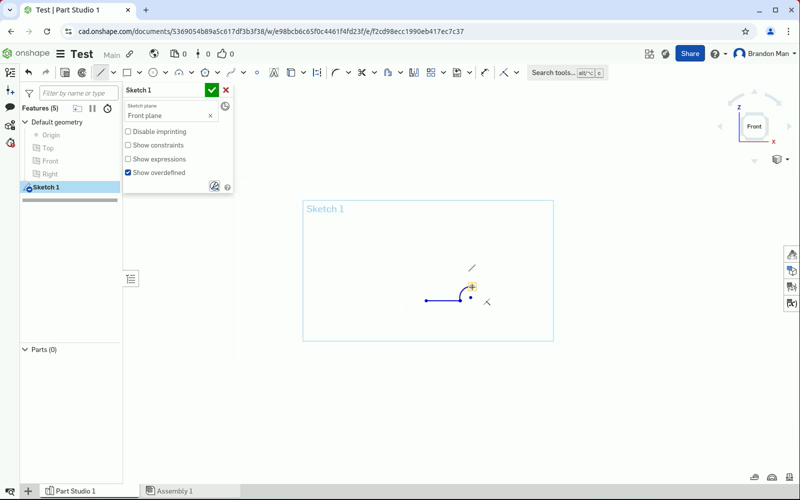
scroll(-6)
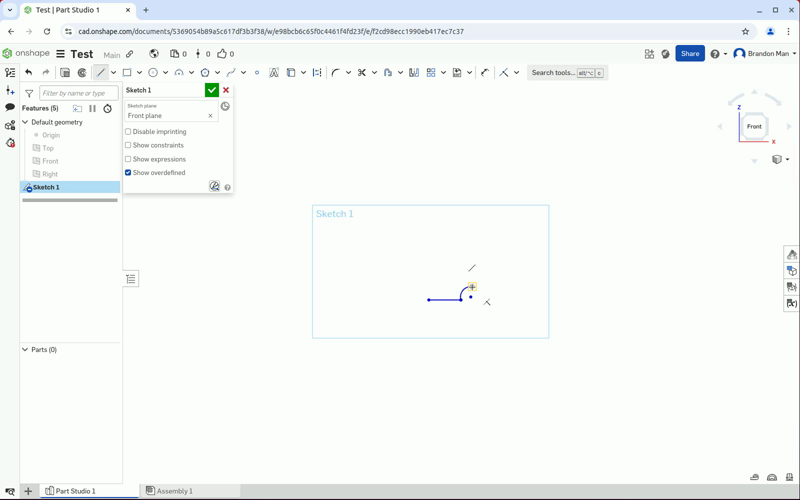
scroll(-6)
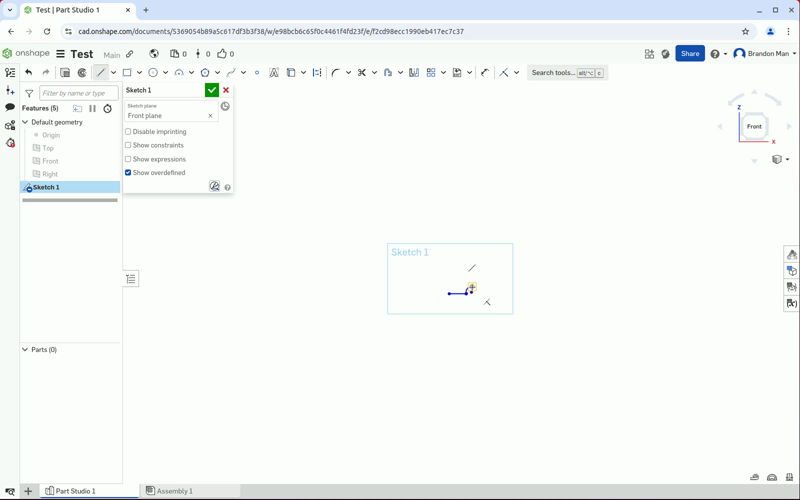
scroll(-6)
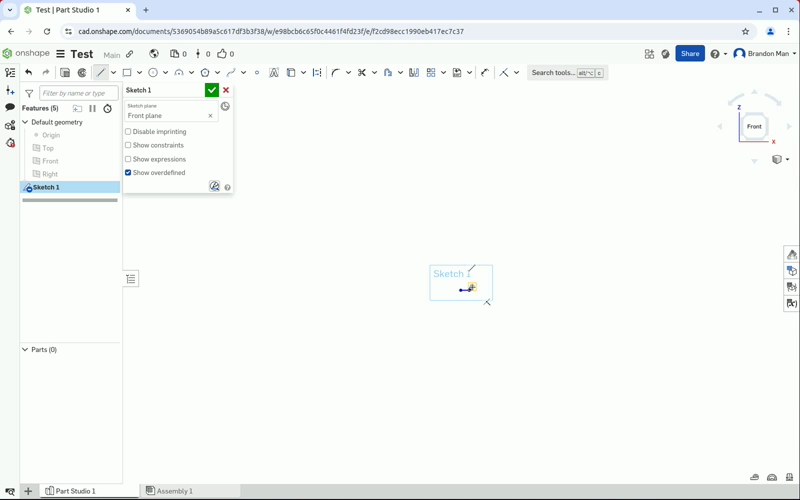
key_down(shift)
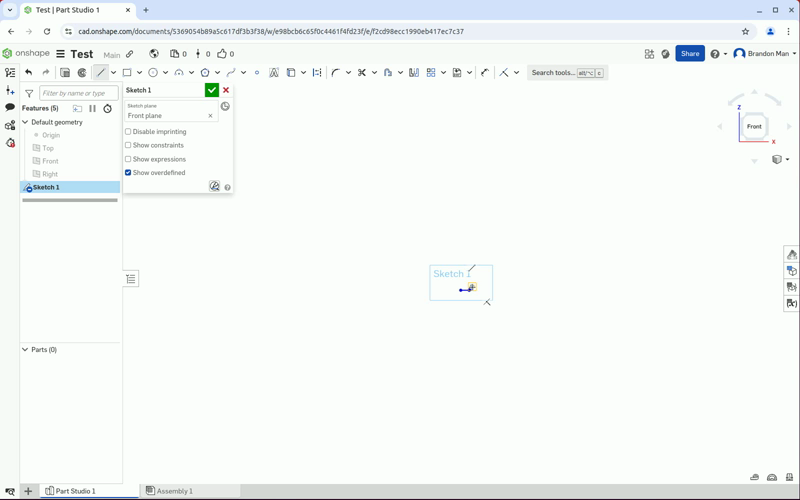
mouse_move(502, 286)
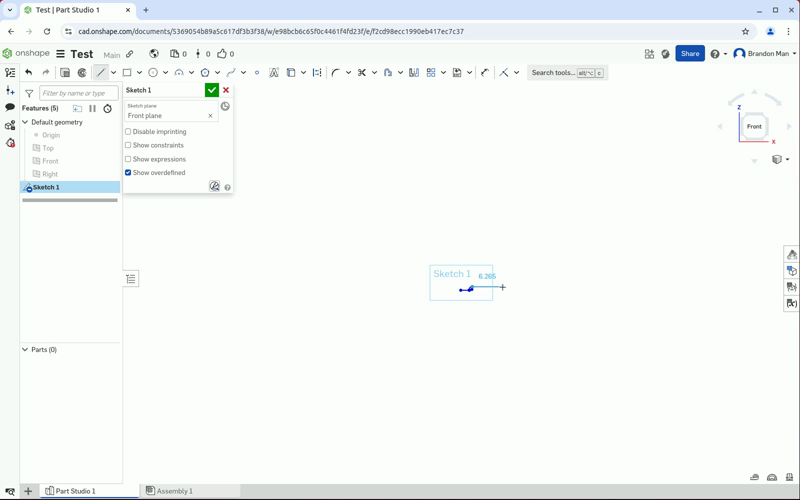
mouse_move(517, 286)
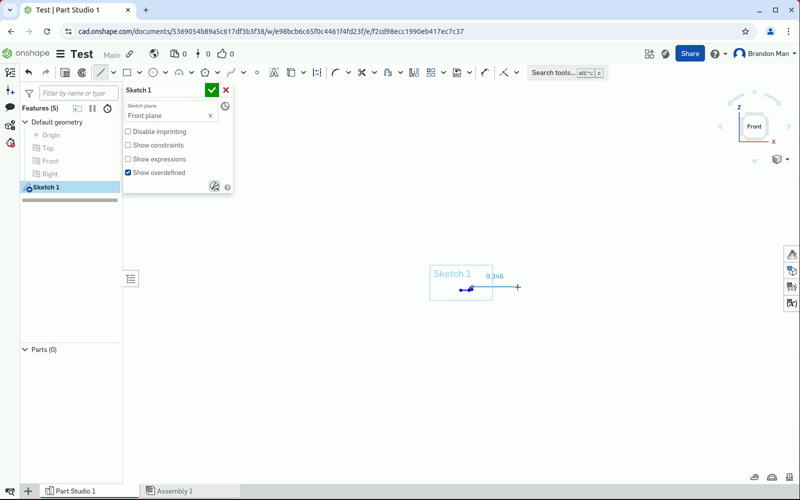
click(517, 286)
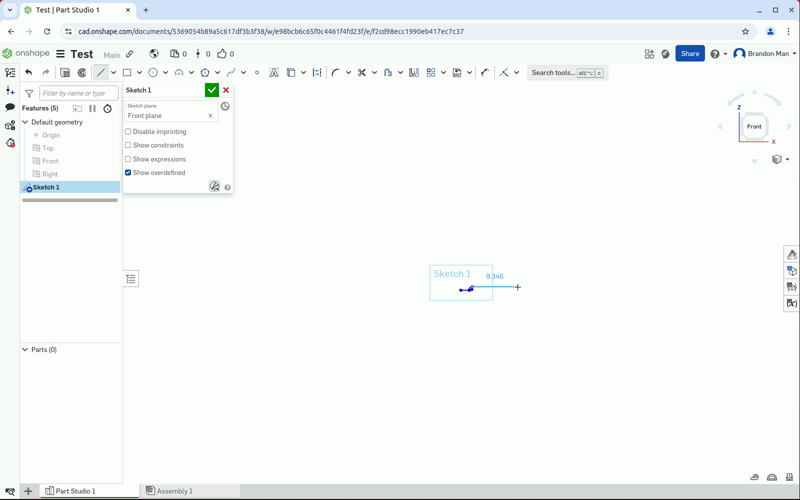
key_up(shift)
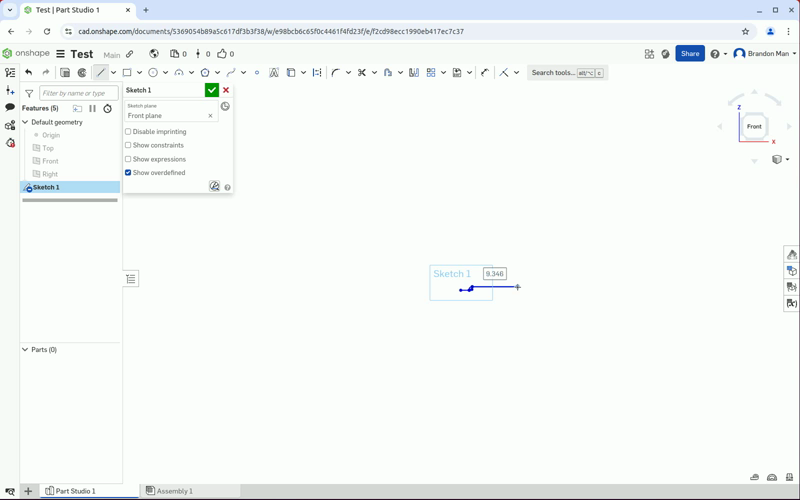
key_down(shift)
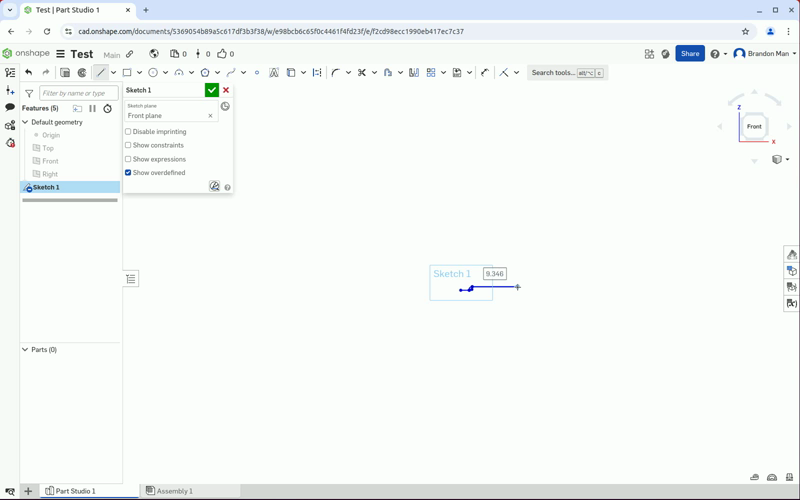
mouse_move(547, 286)
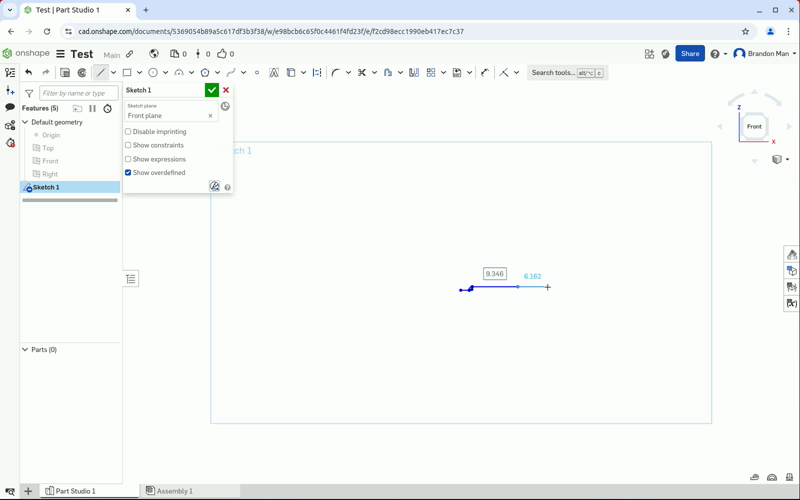
mouse_move(561, 286)
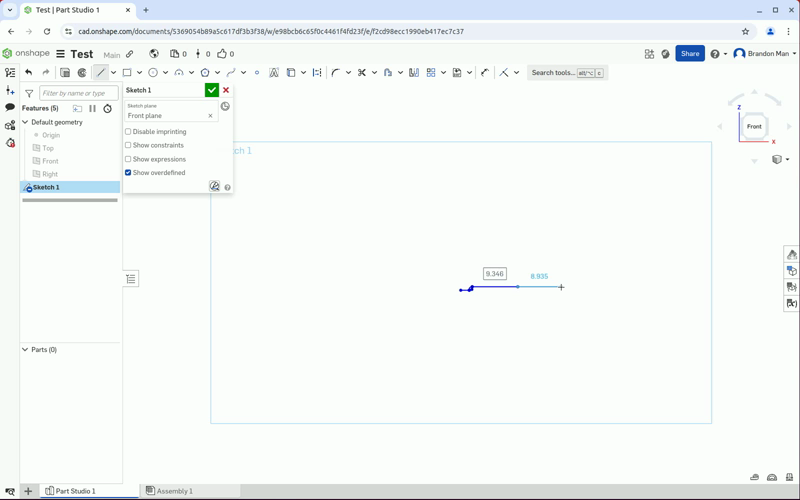
click(561, 286)
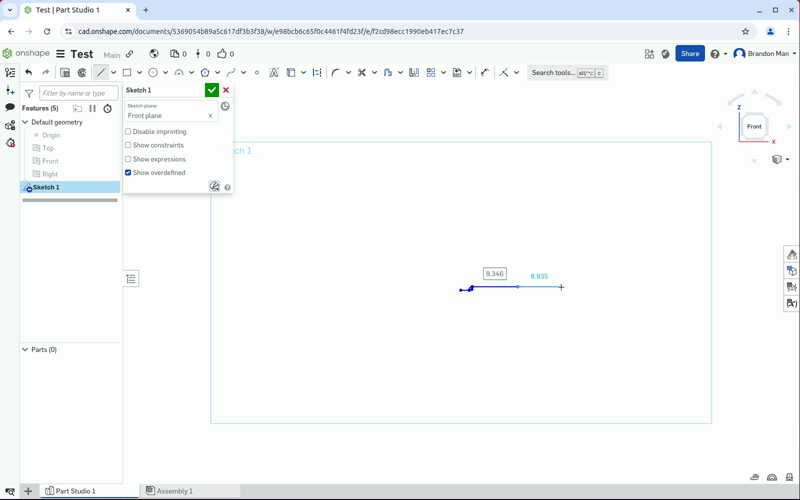
key_up(shift)
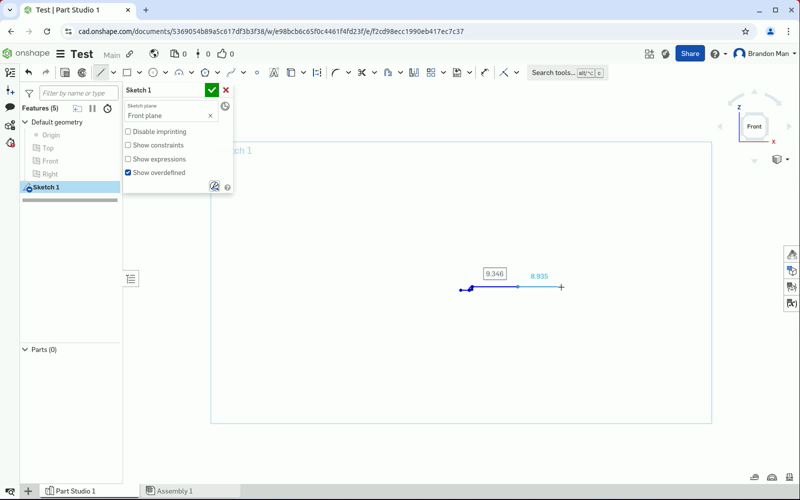
key(esc)
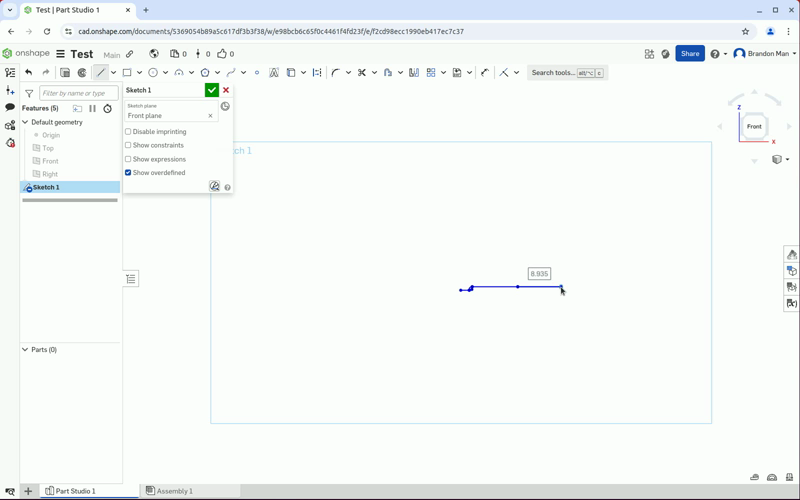
key(a)
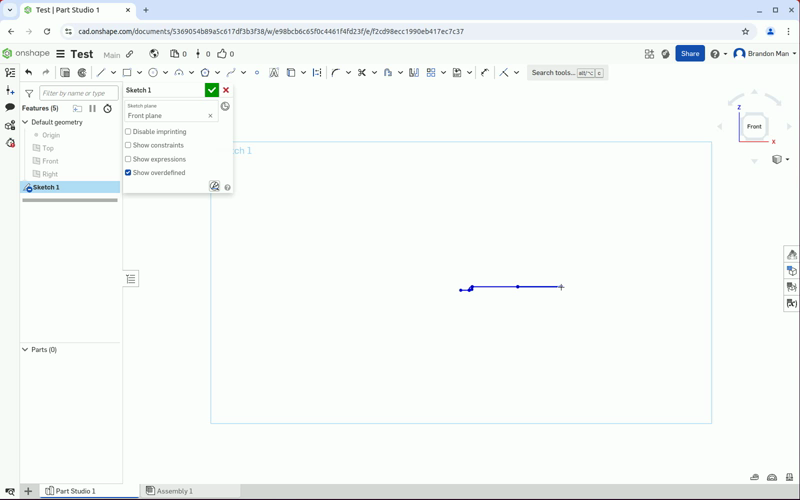
mouse_move(561, 286)
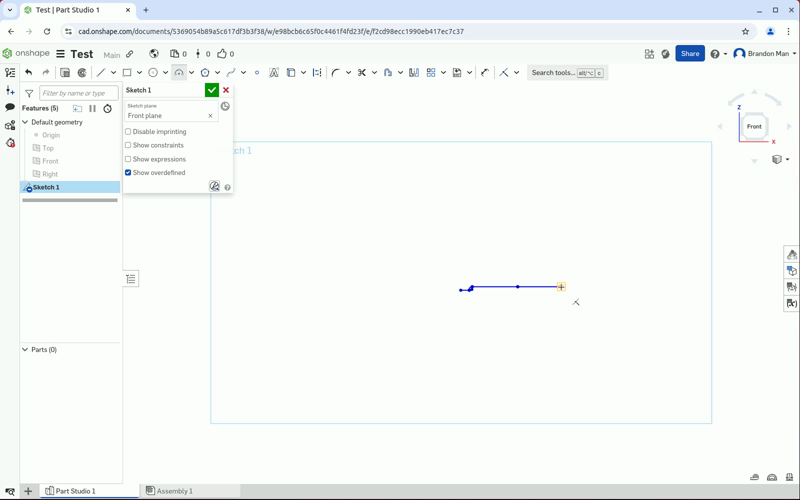
click(561, 286)
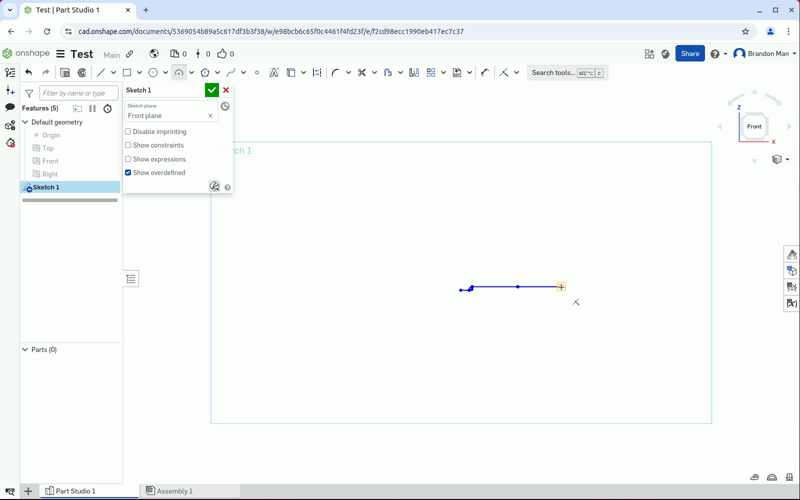
key_down(shift)
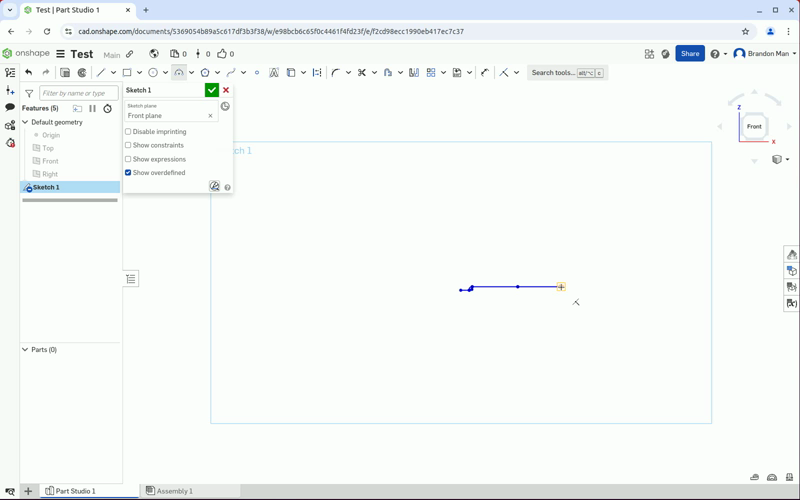
mouse_move(564, 290)
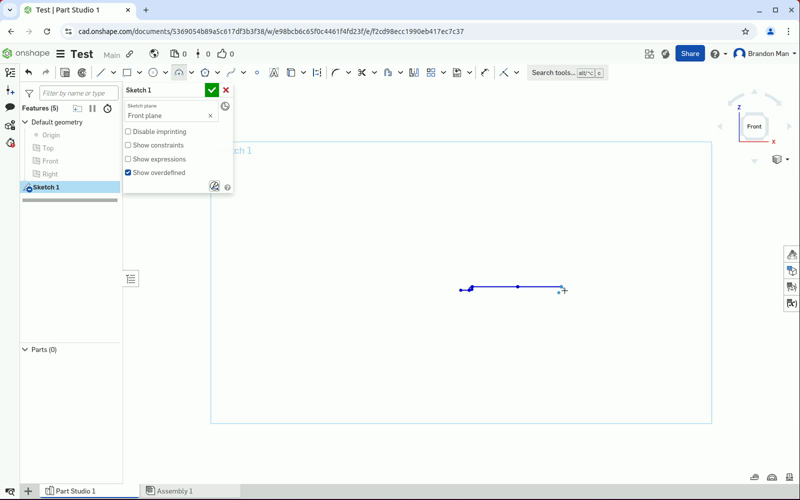
scroll(6)
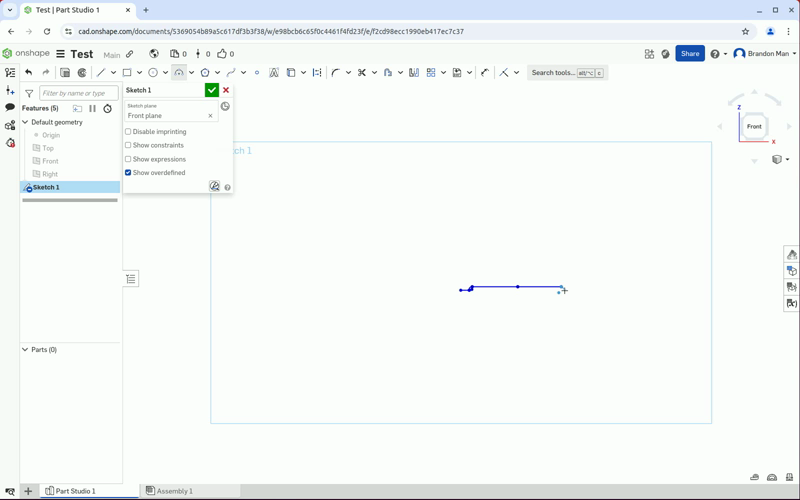
scroll(6)
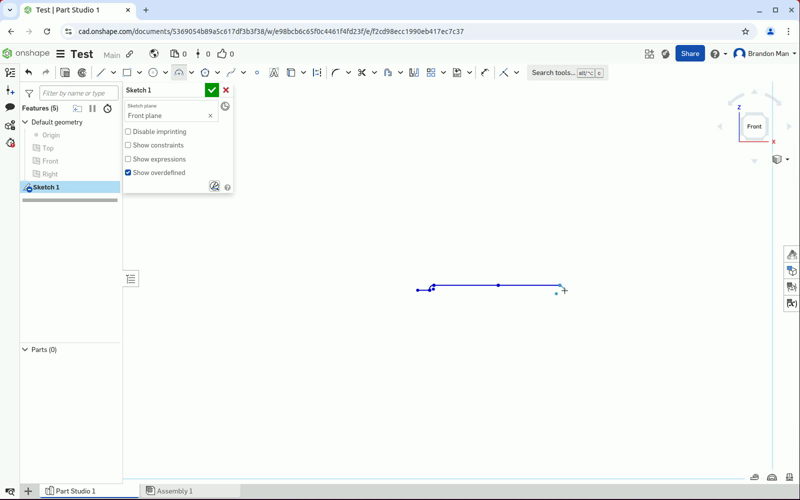
scroll(6)
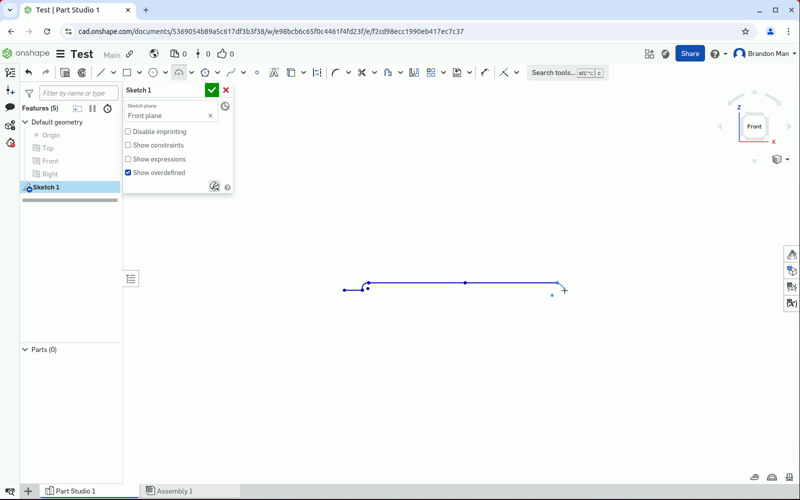
scroll(6)
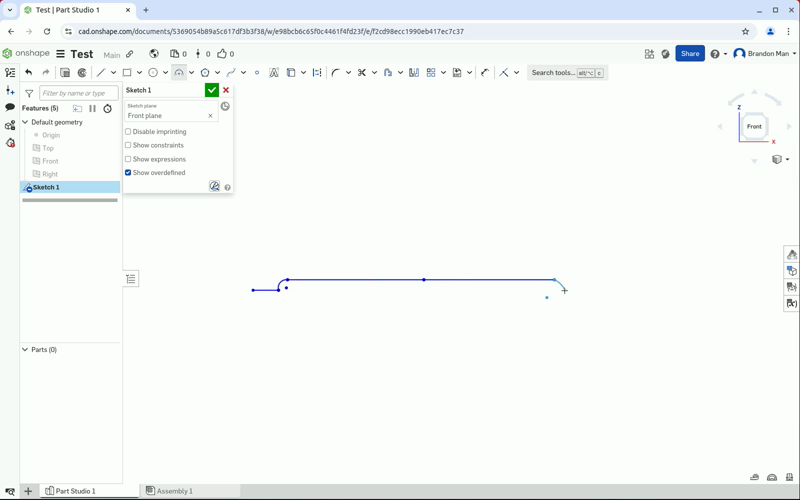
scroll(6)
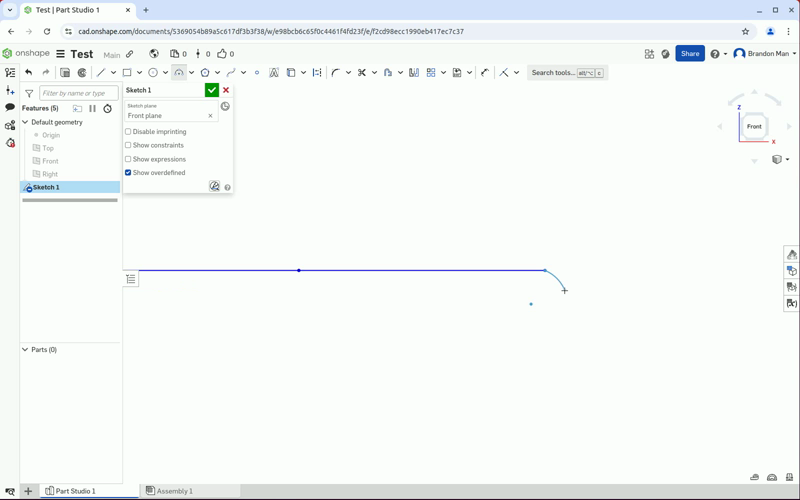
scroll(6)
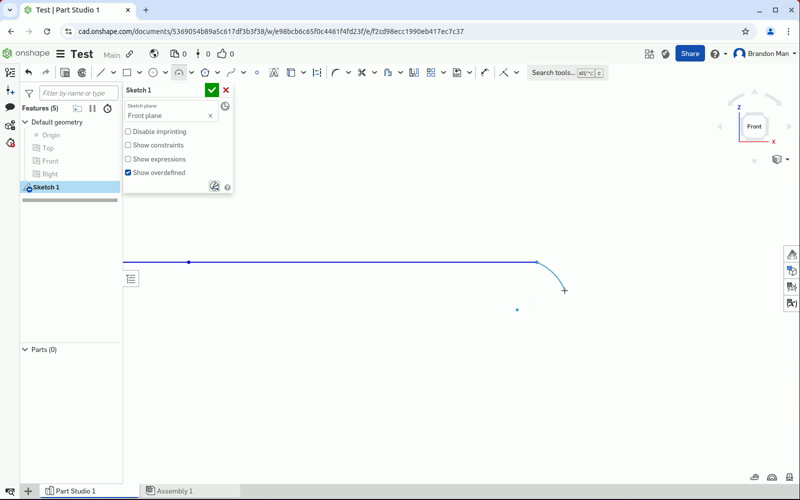
scroll(6)
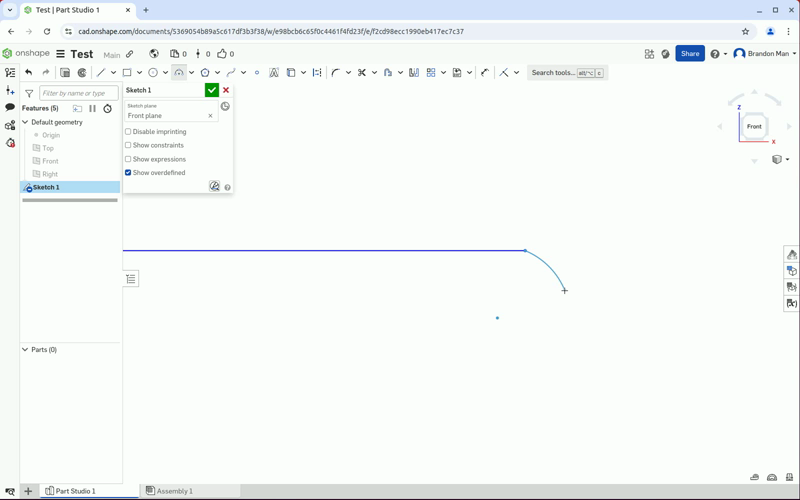
click(564, 290)
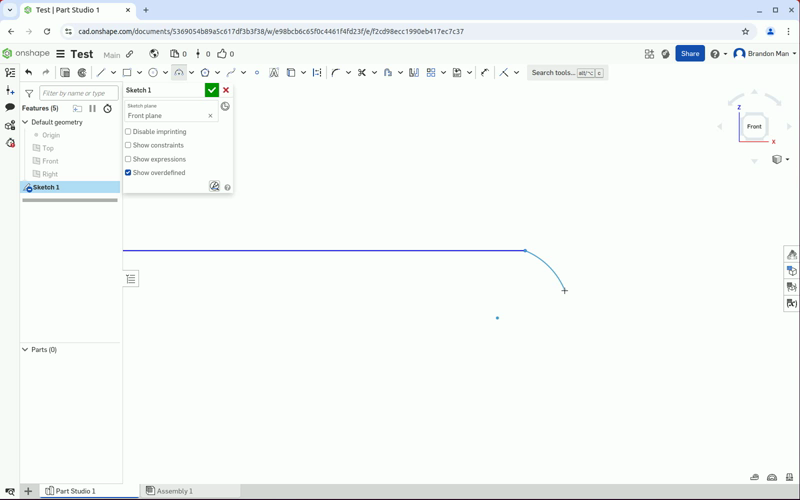
scroll(-6)
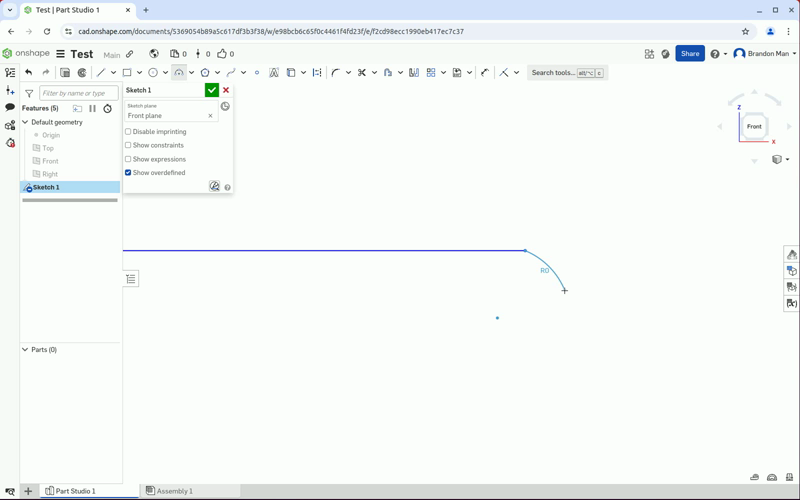
scroll(-6)
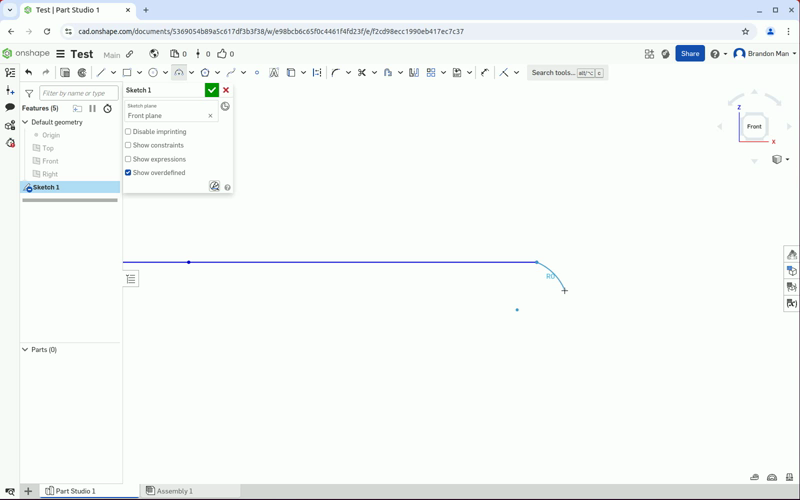
scroll(-6)
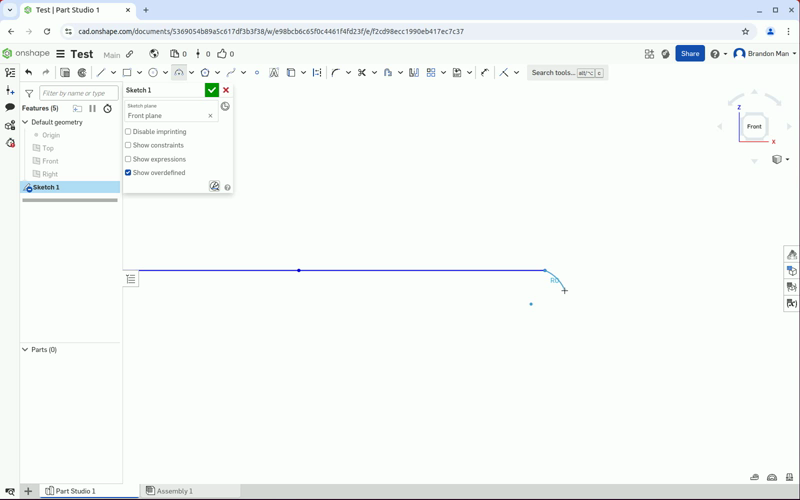
scroll(-6)
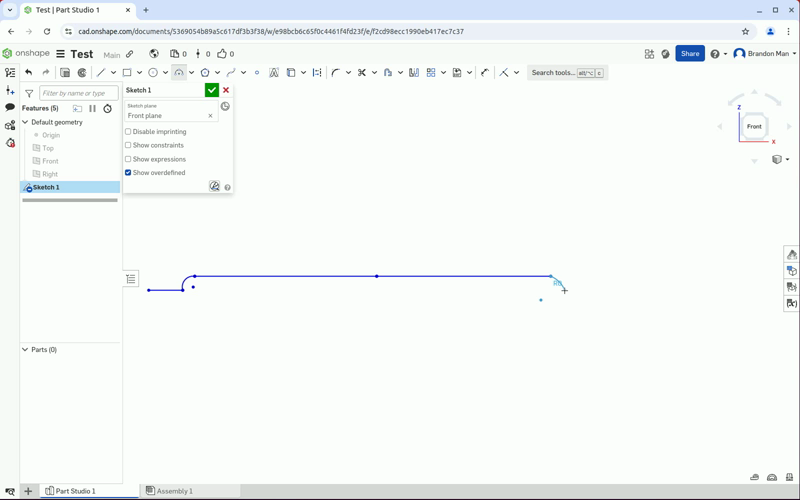
scroll(-6)
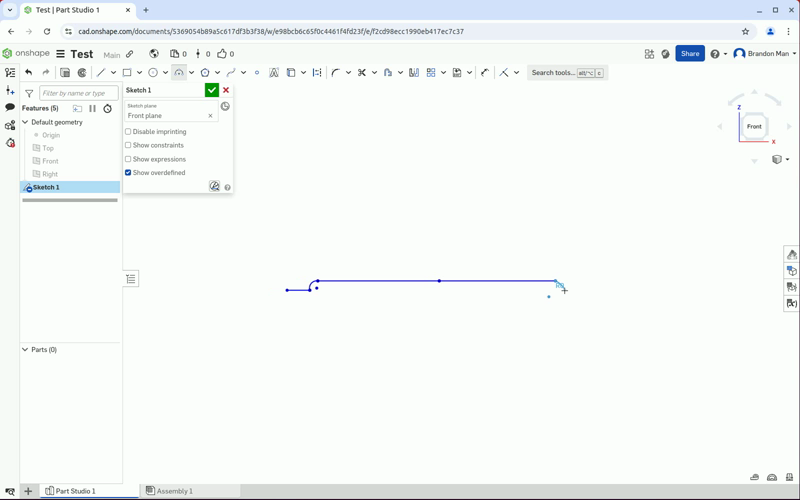
scroll(-6)
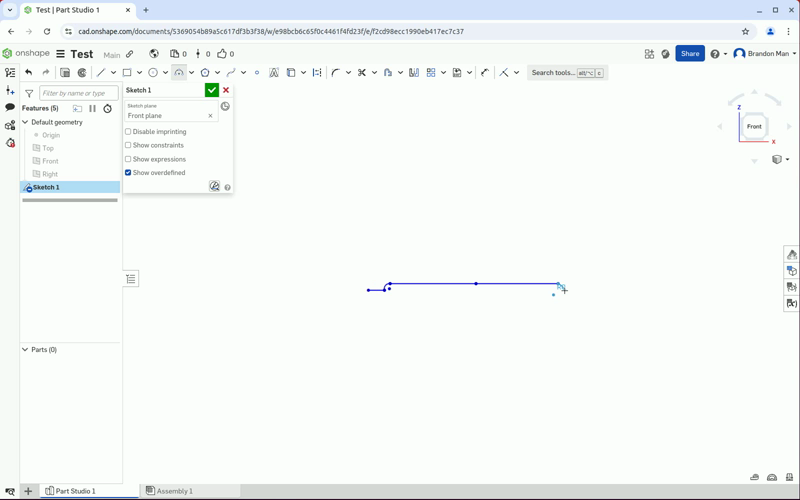
scroll(-6)
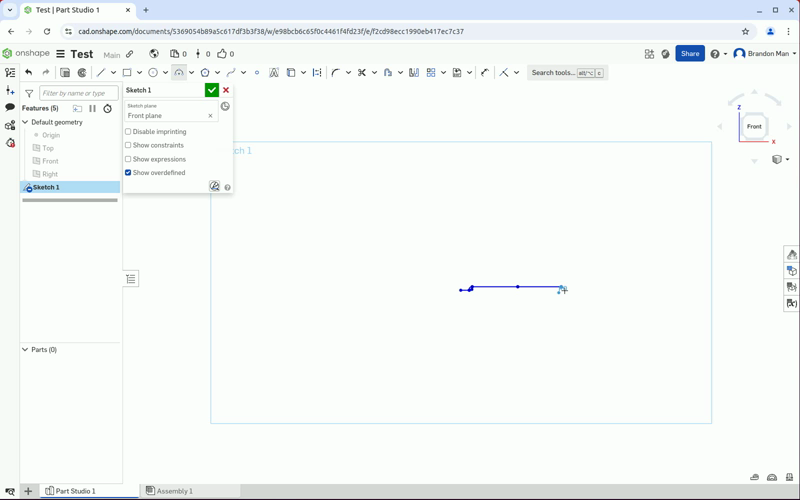
mouse_move(564, 287)
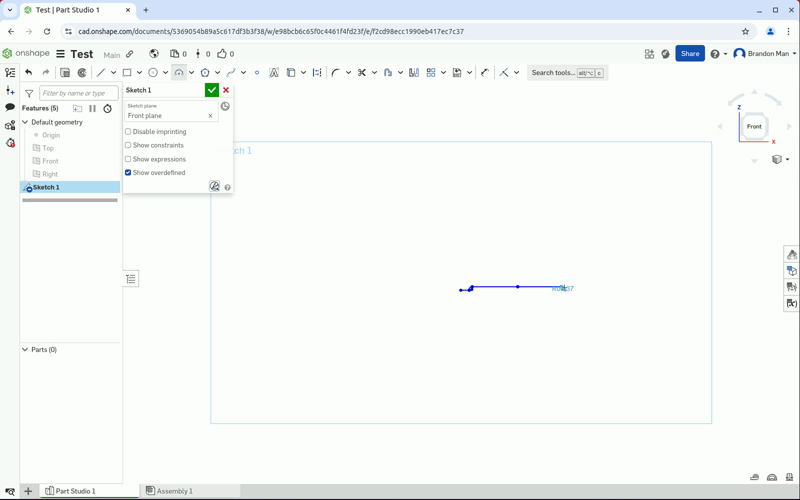
scroll(6)
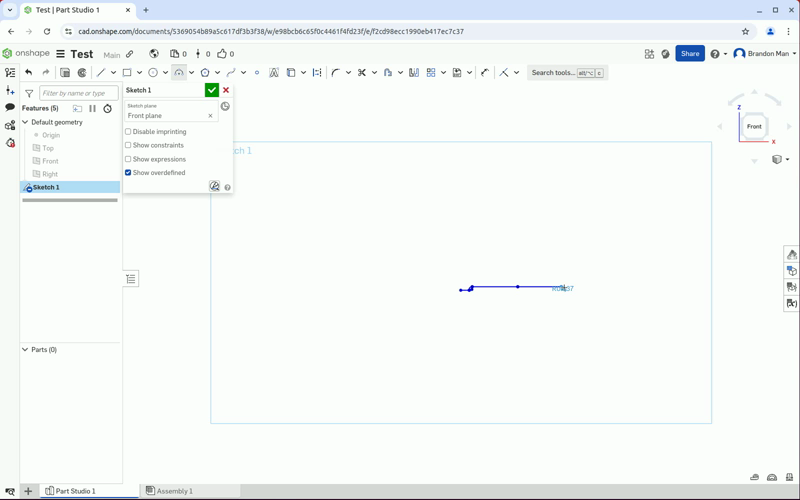
scroll(6)
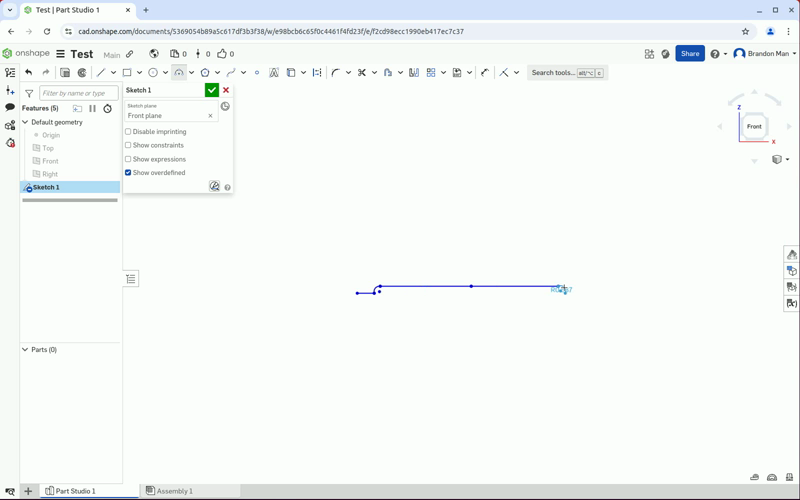
scroll(6)
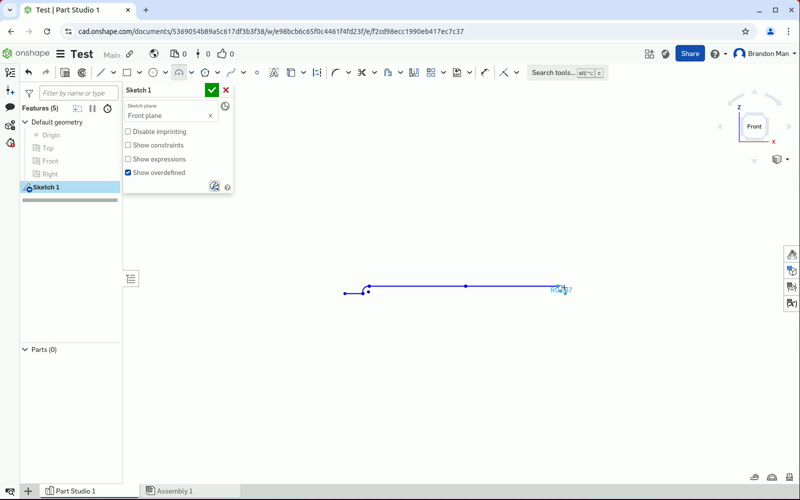
scroll(6)
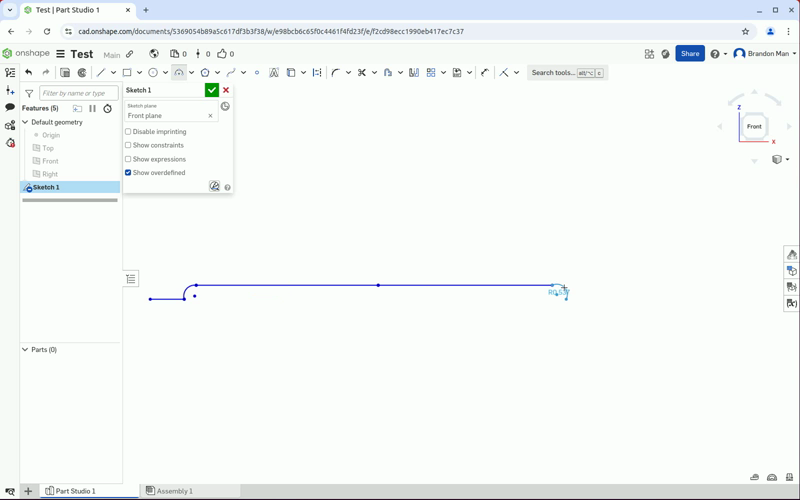
scroll(6)
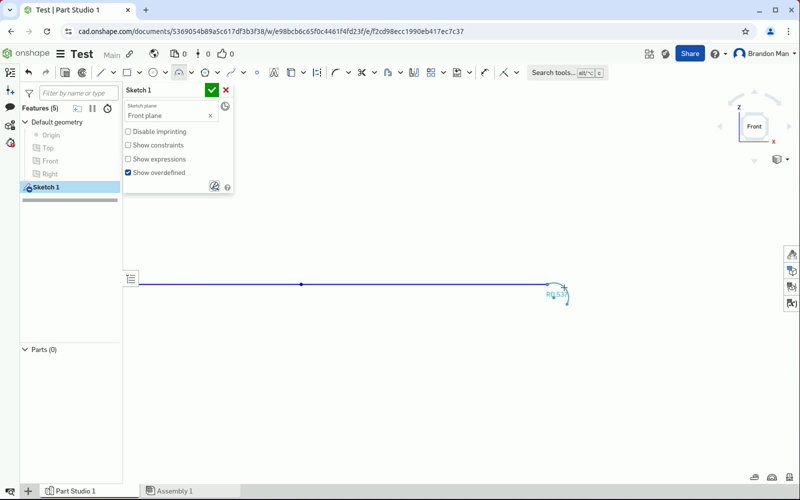
scroll(6)
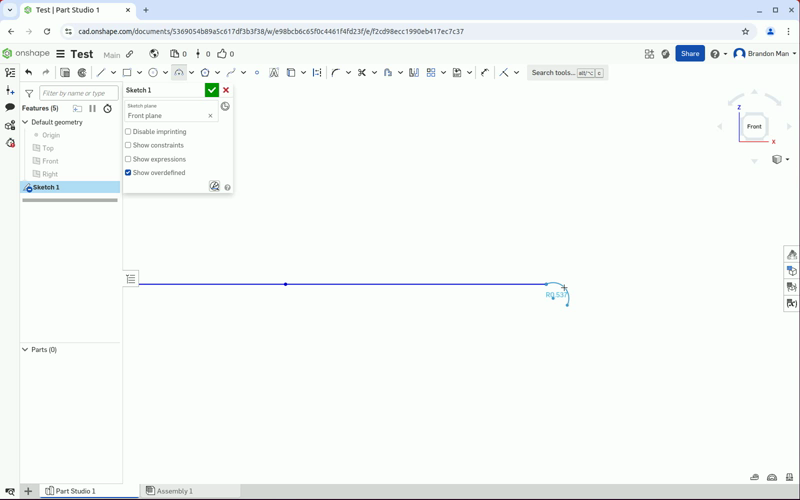
scroll(6)
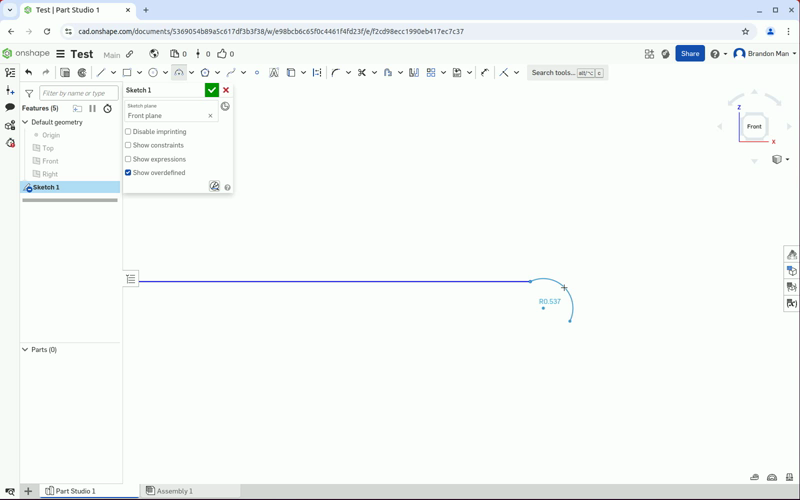
click(564, 287)
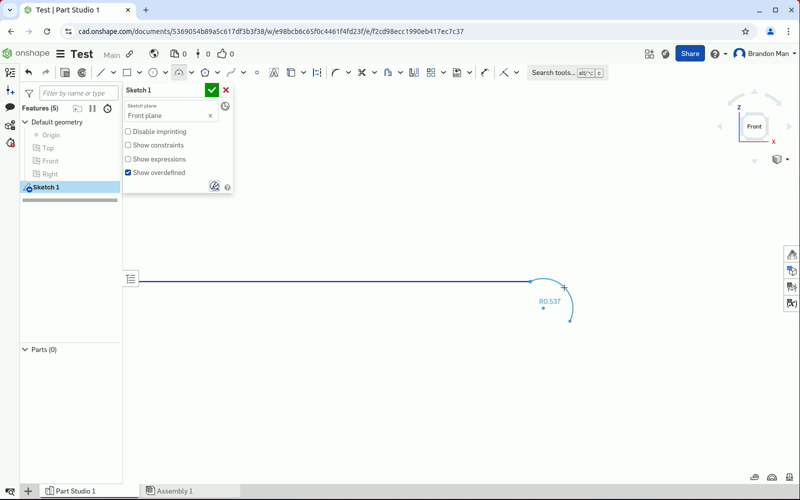
scroll(-6)
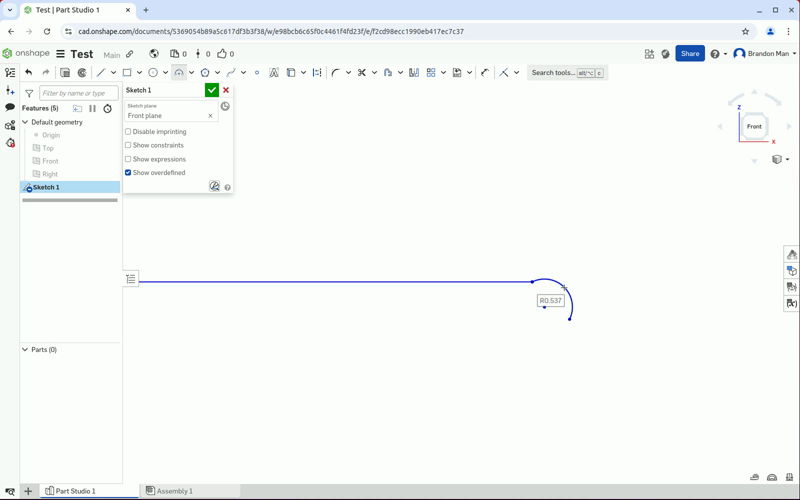
scroll(-6)
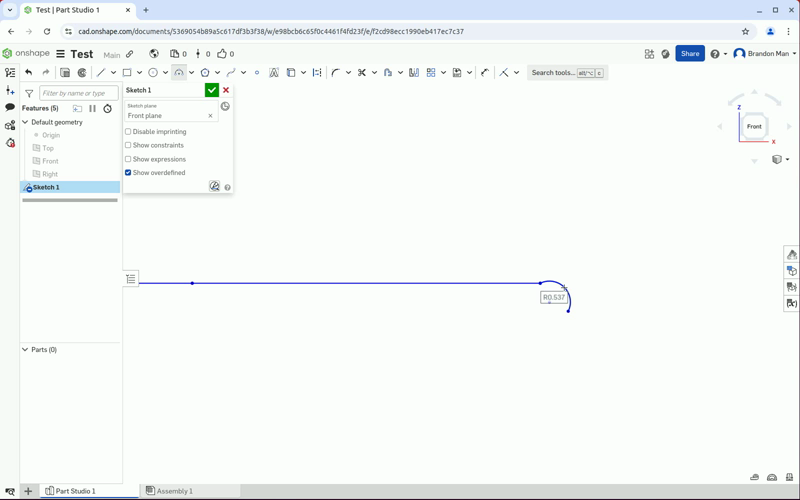
scroll(-6)
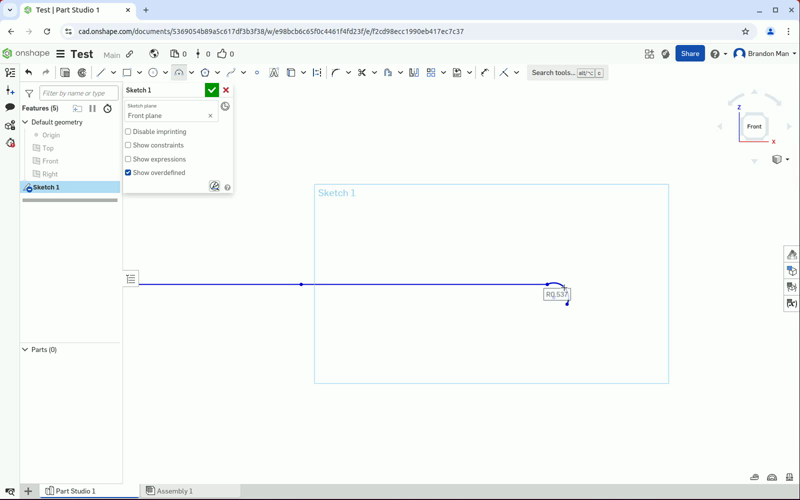
scroll(-6)
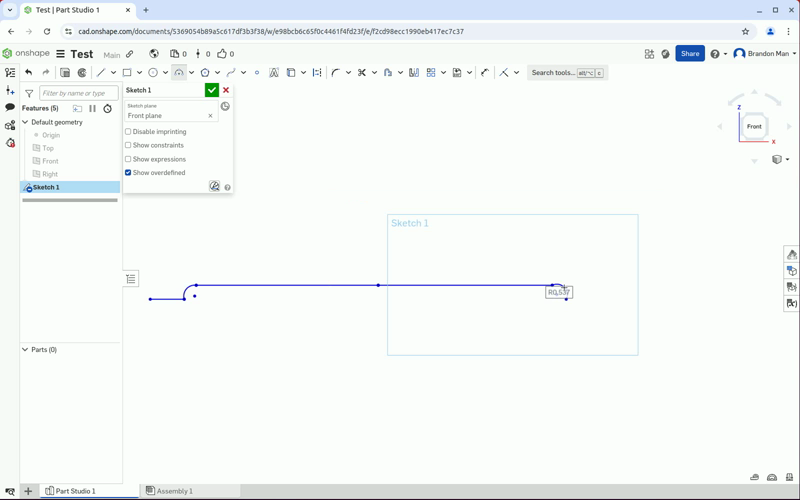
scroll(-6)
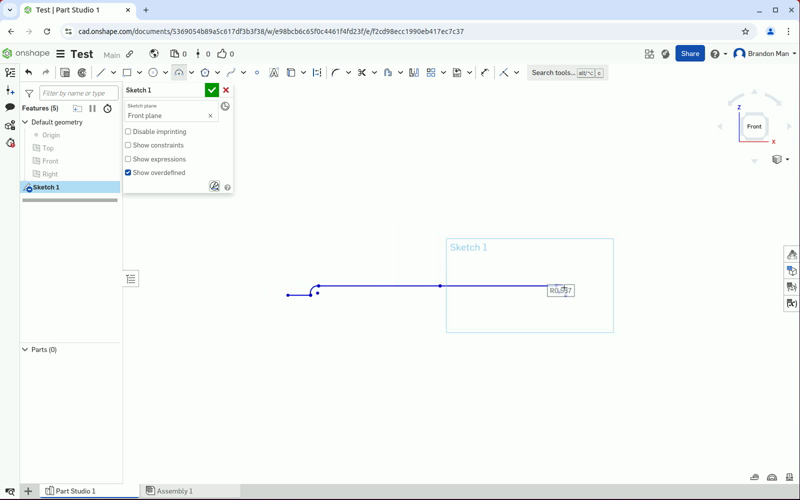
scroll(-6)
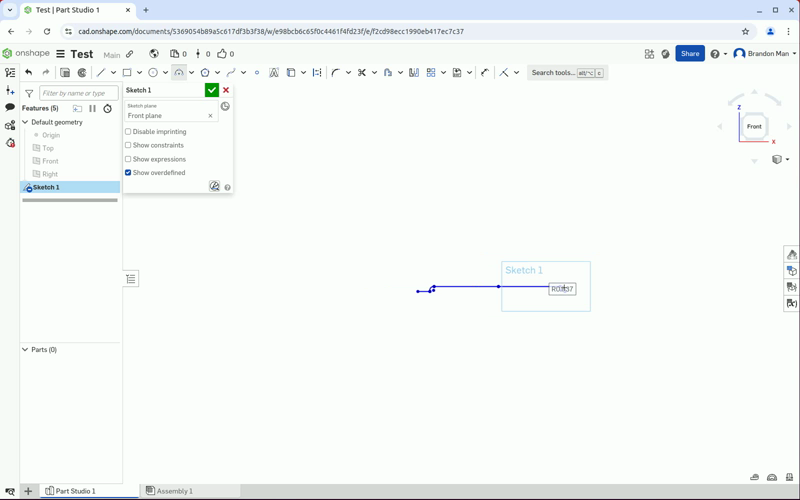
scroll(-6)
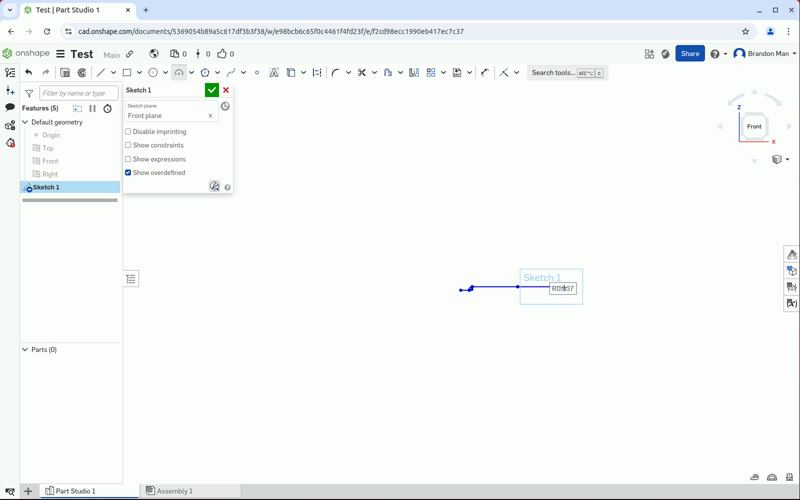
key_up(shift)
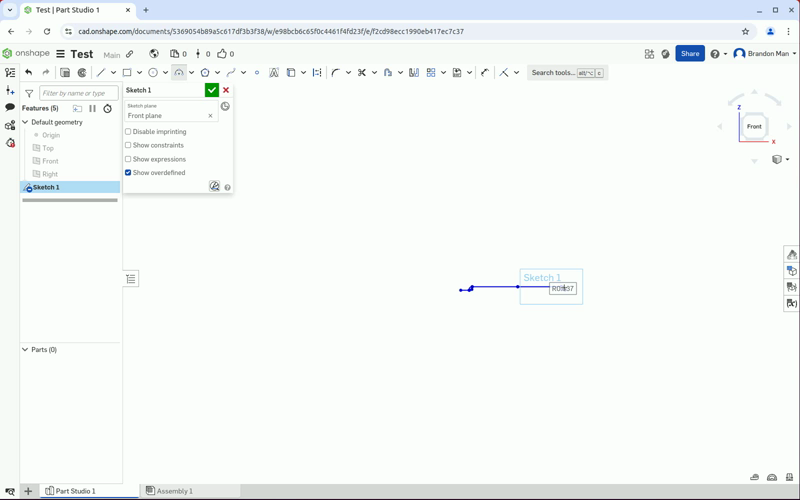
key(esc)
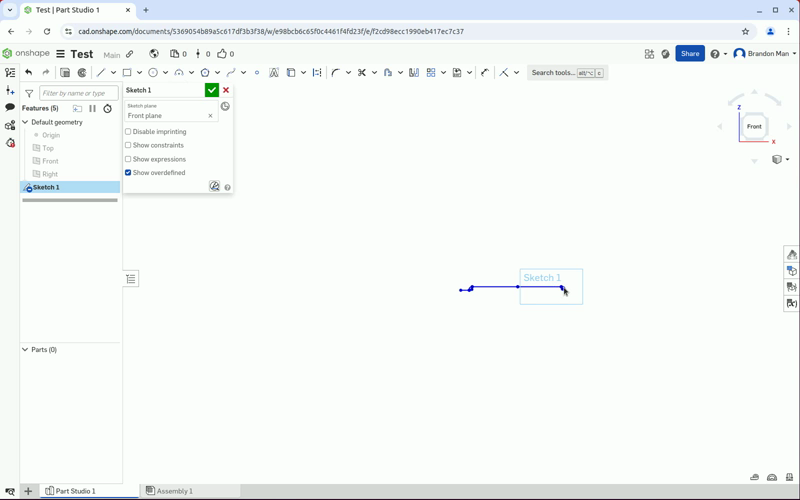
key(l)
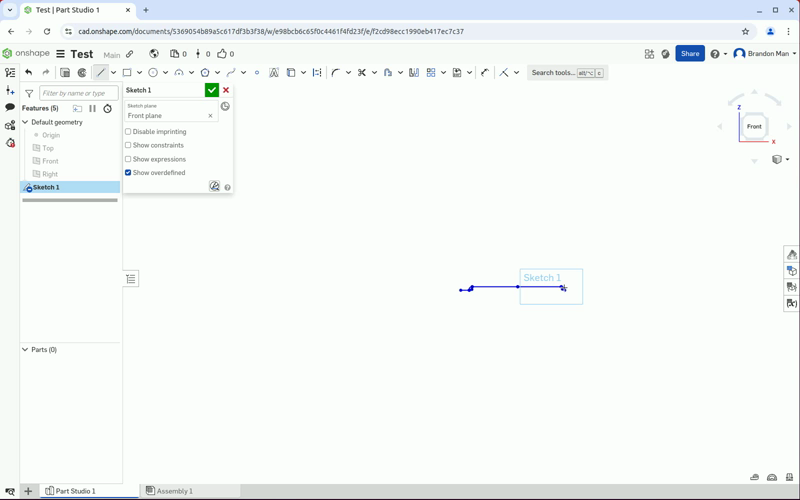
mouse_move(564, 290)
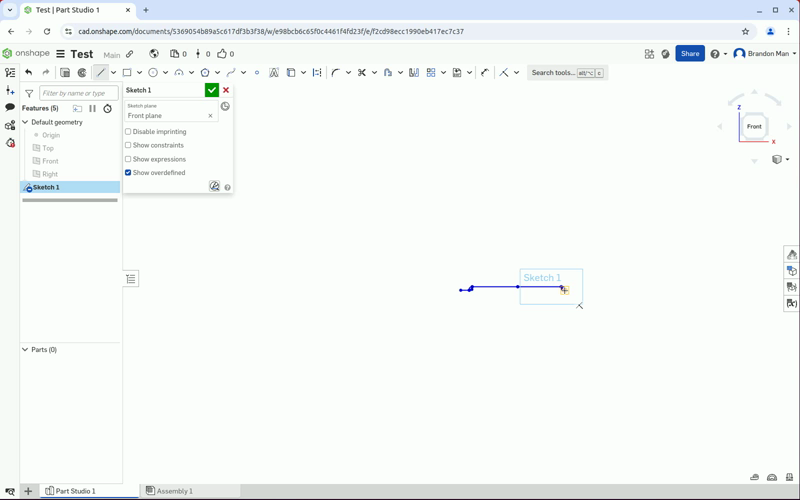
scroll(6)
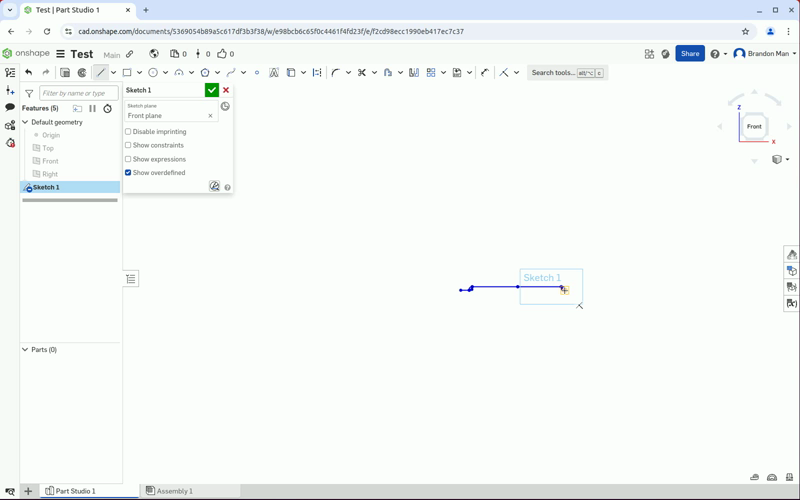
scroll(6)
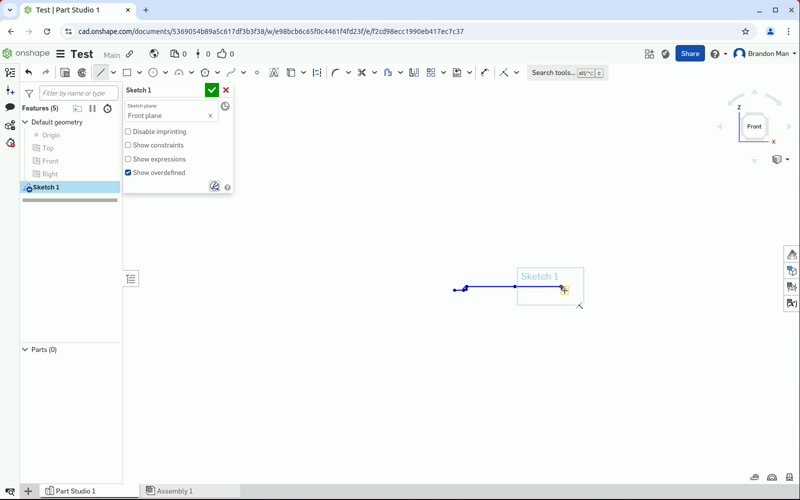
scroll(6)
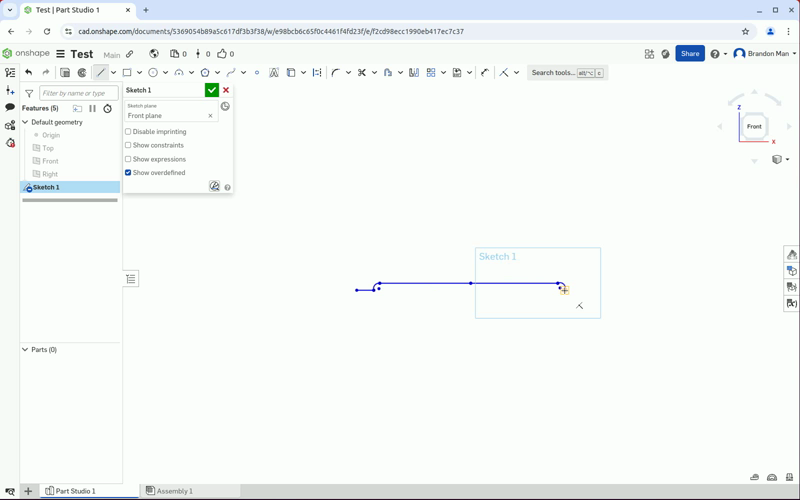
scroll(6)
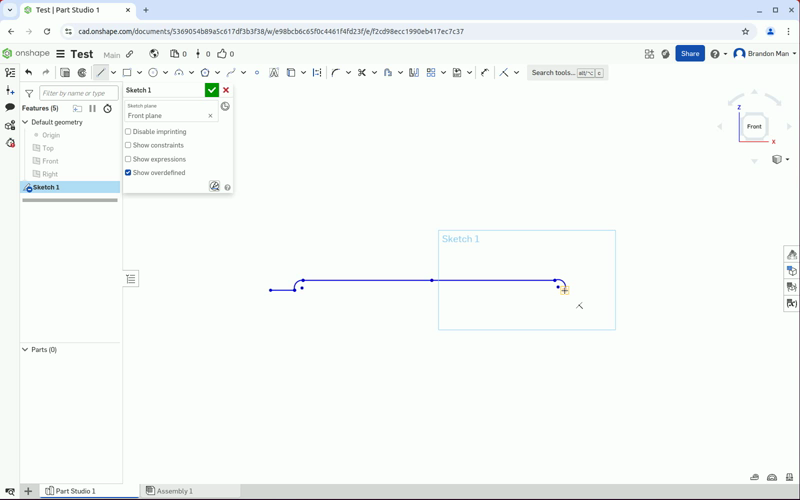
scroll(6)
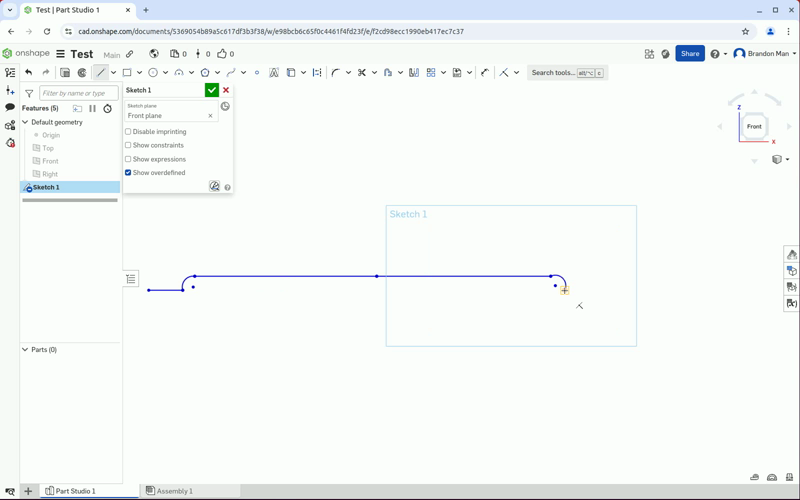
scroll(6)
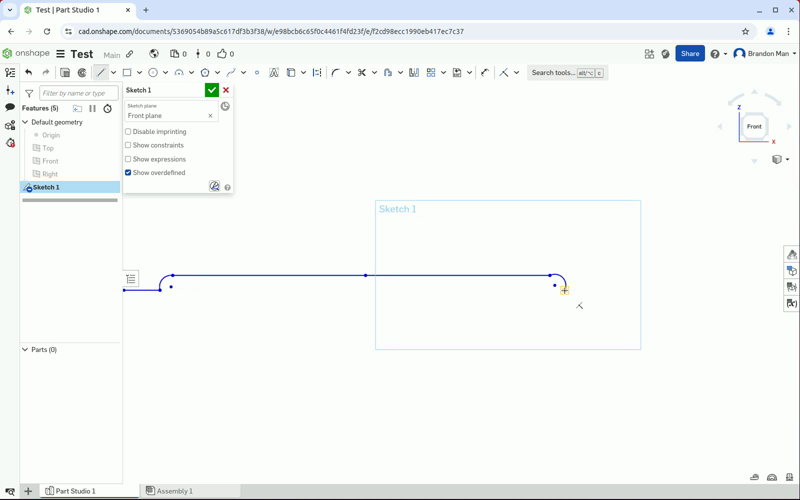
scroll(6)
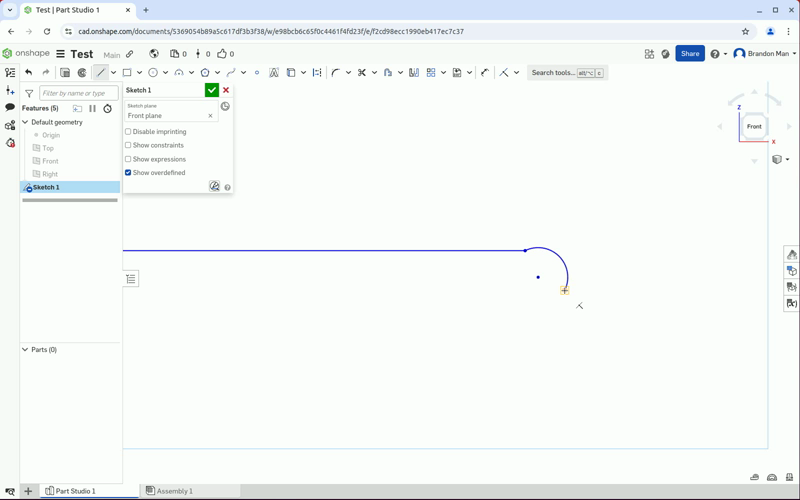
click(564, 290)
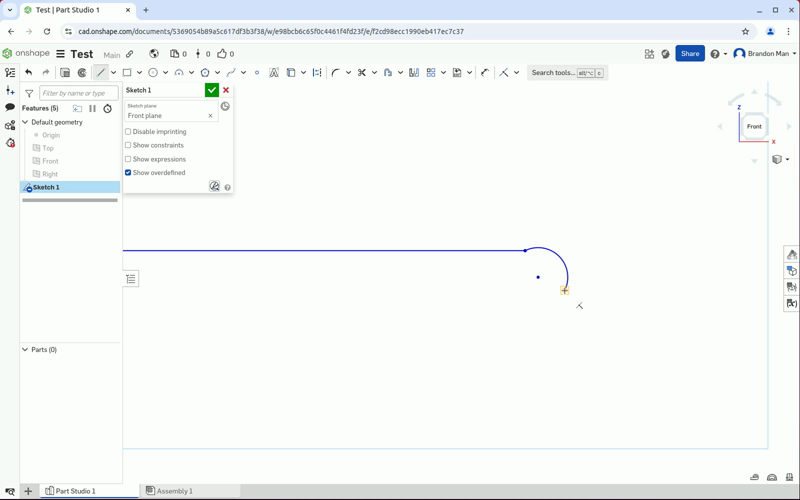
scroll(-6)
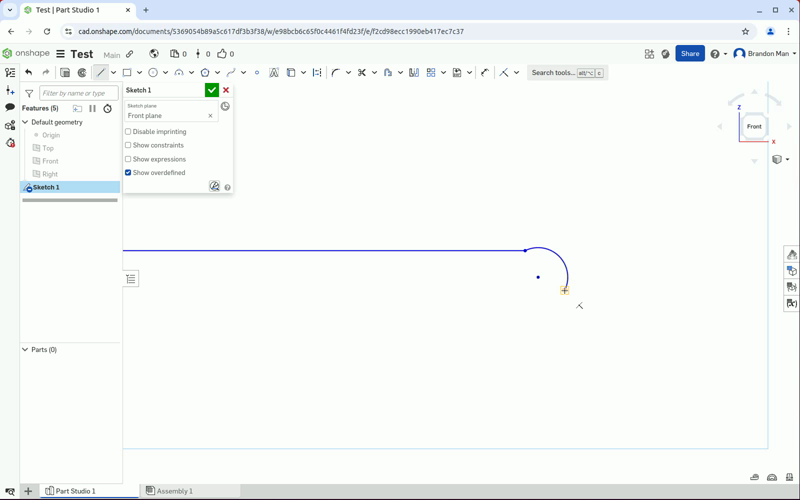
scroll(-6)
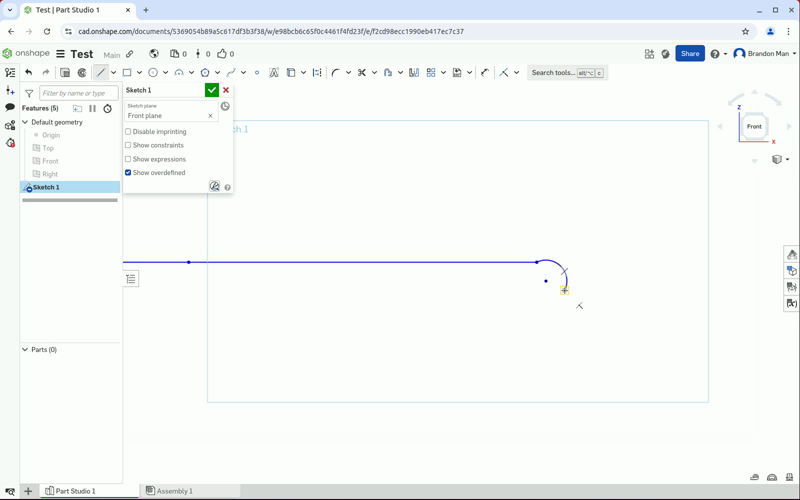
scroll(-6)
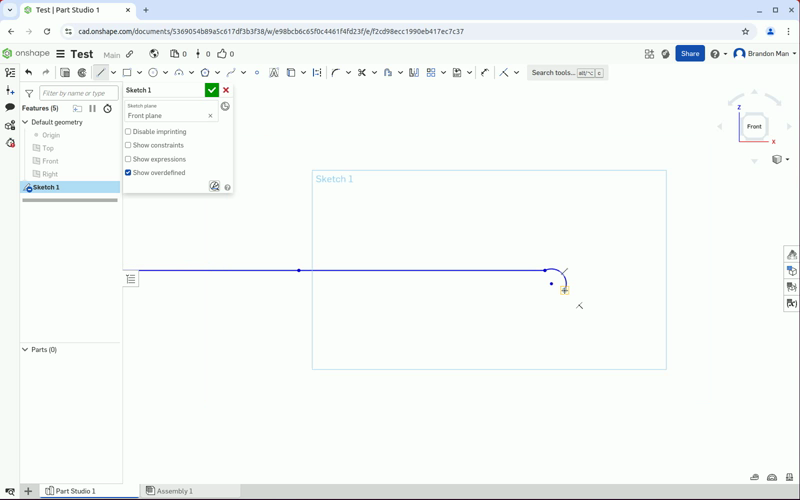
scroll(-6)
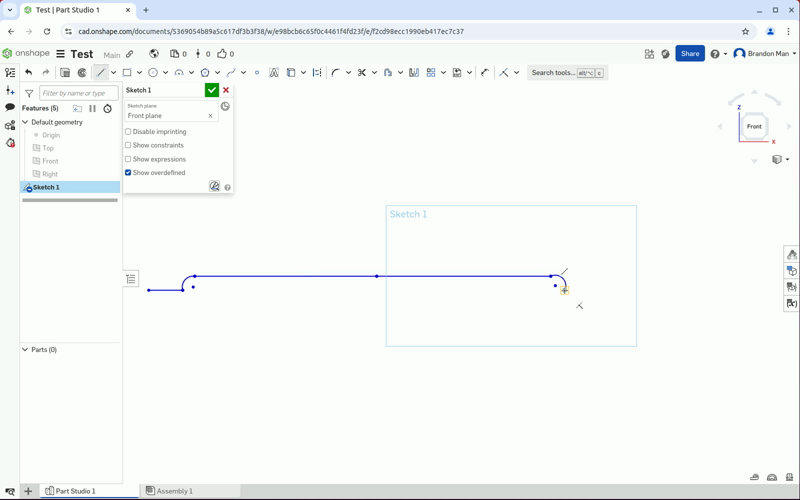
scroll(-6)
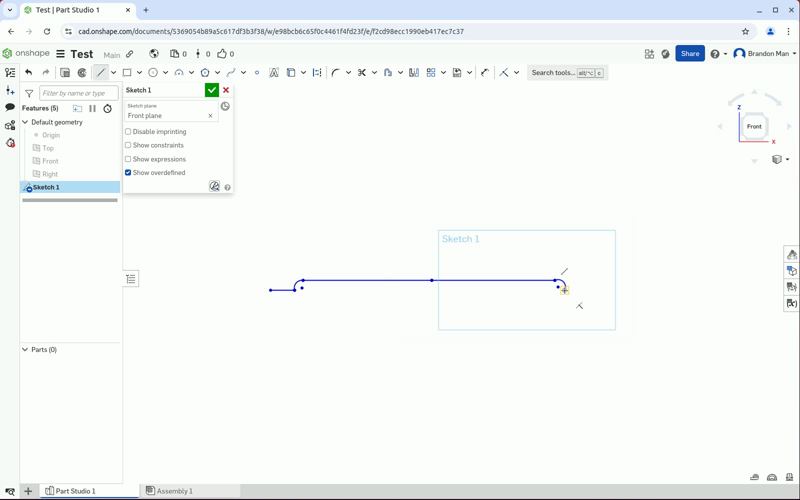
scroll(-6)
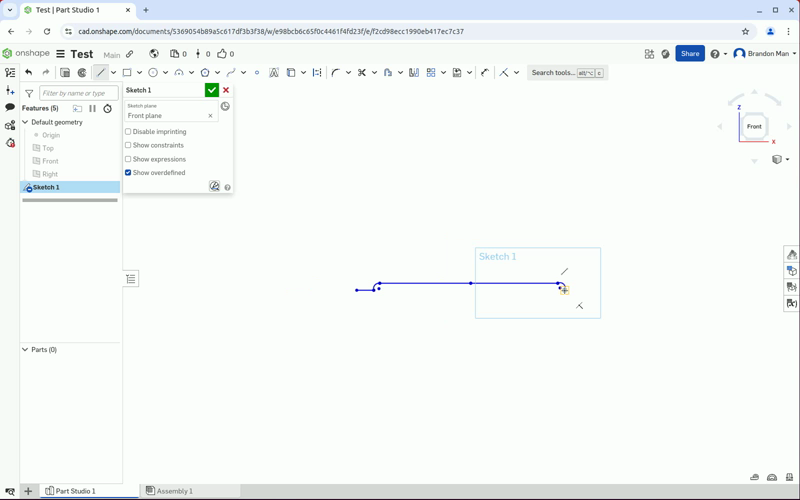
scroll(-6)
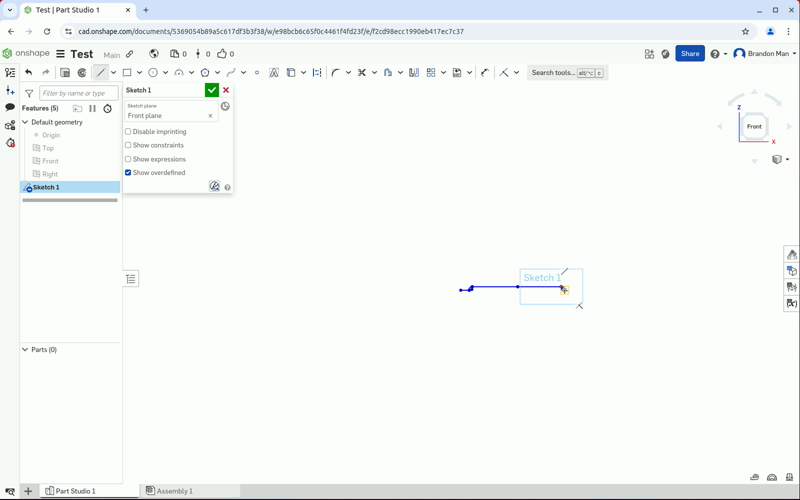
key_down(shift)
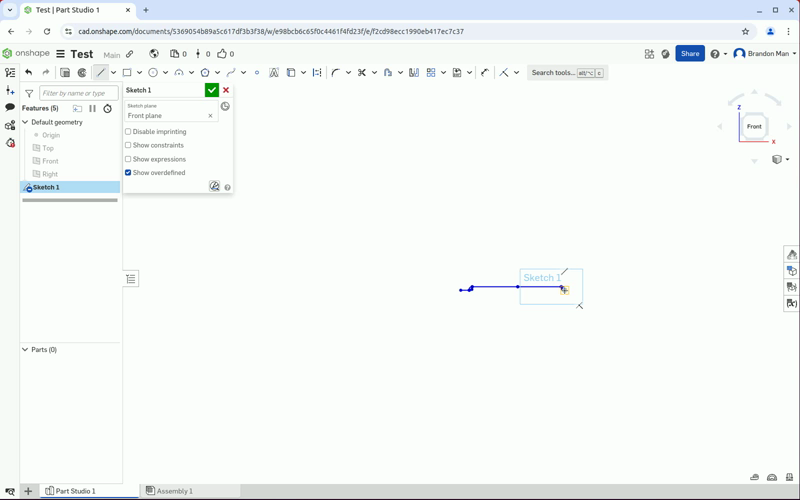
mouse_move(589, 290)
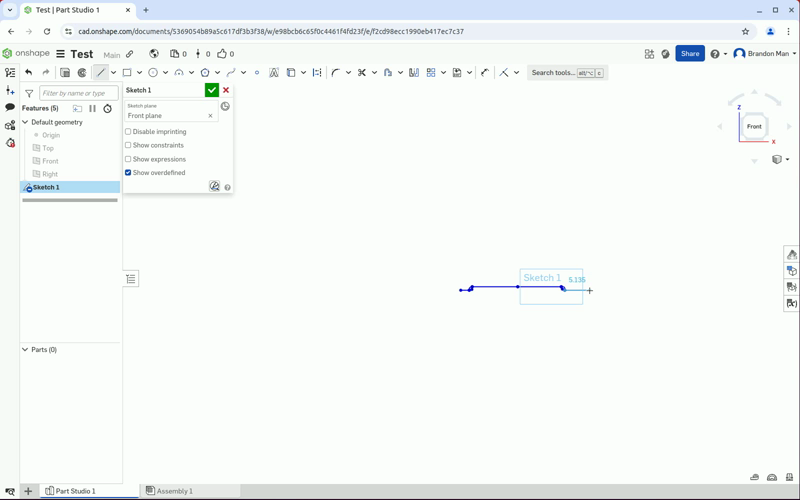
mouse_move(573, 290)
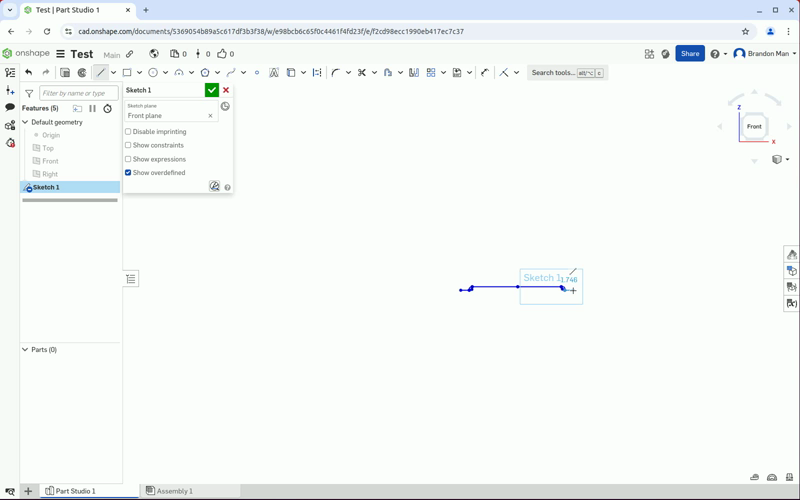
click(573, 290)
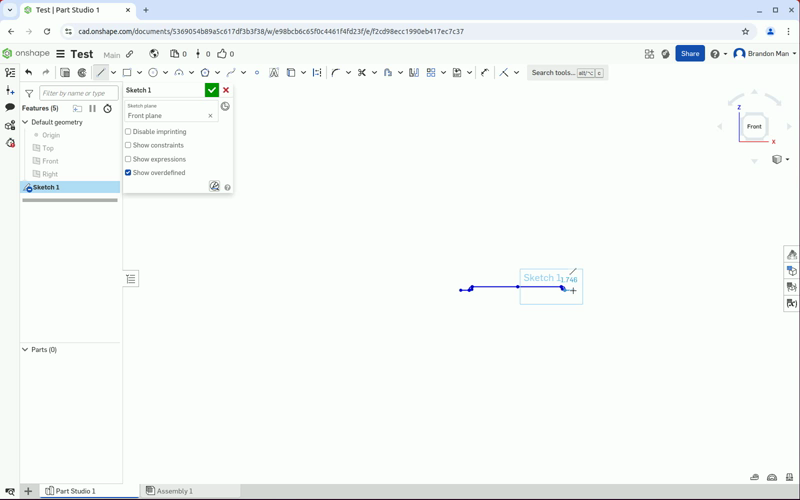
key_up(shift)
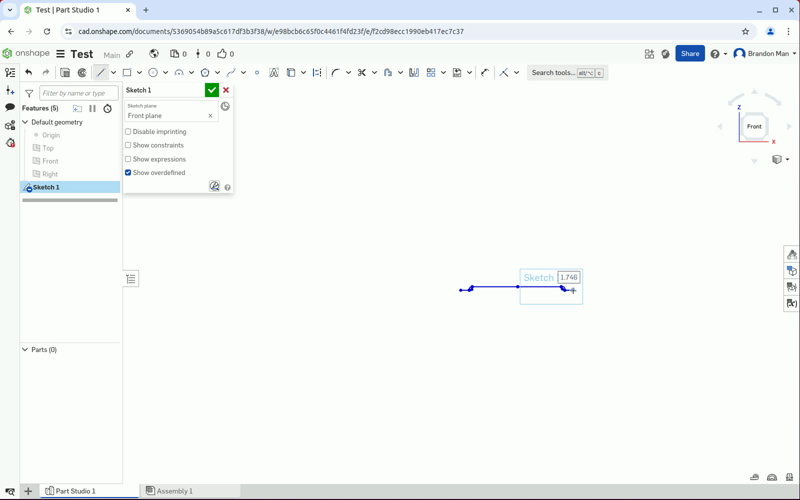
key_down(shift)
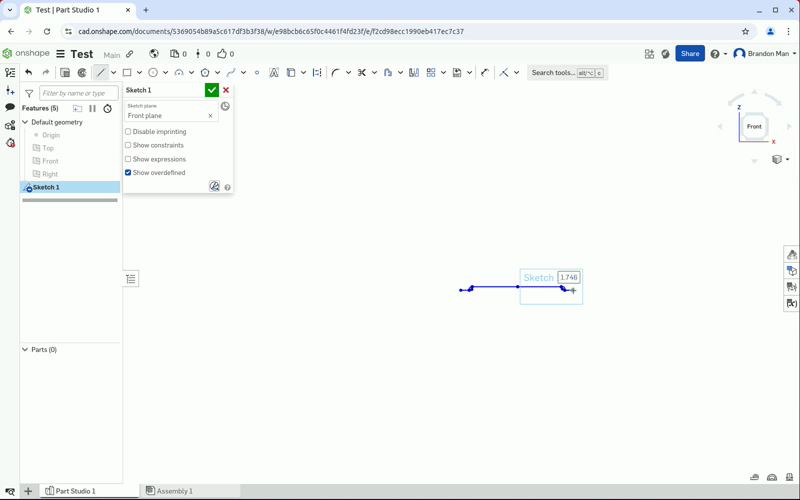
mouse_move(589, 290)
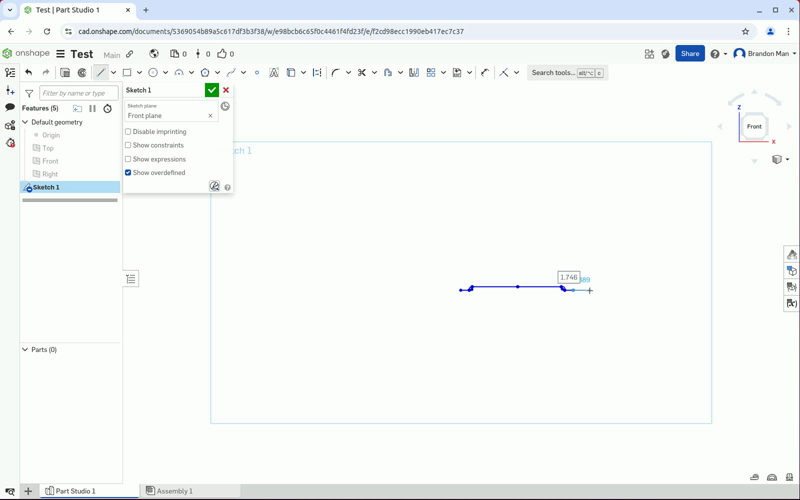
mouse_move(573, 282)
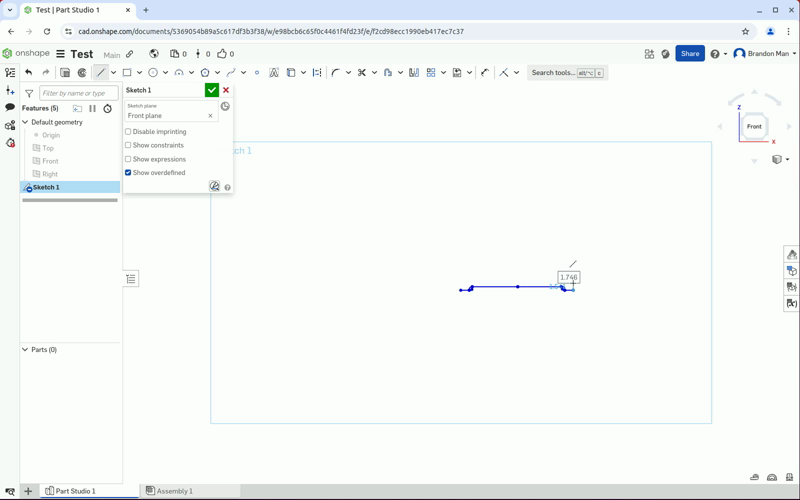
scroll(6)
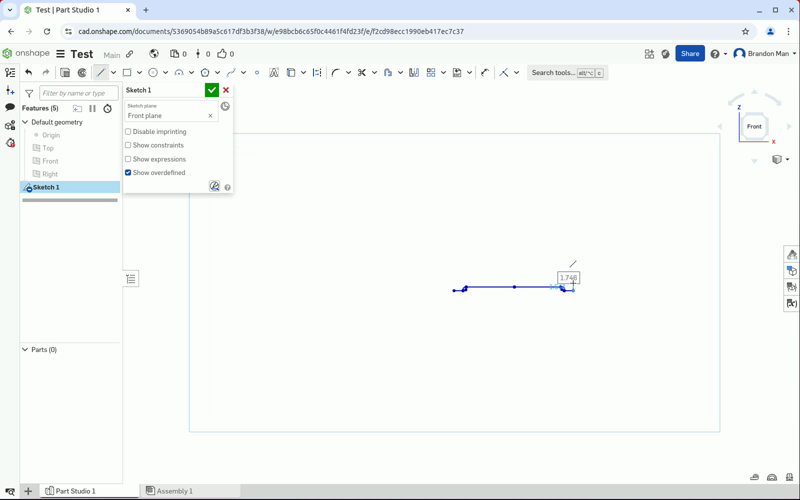
scroll(6)
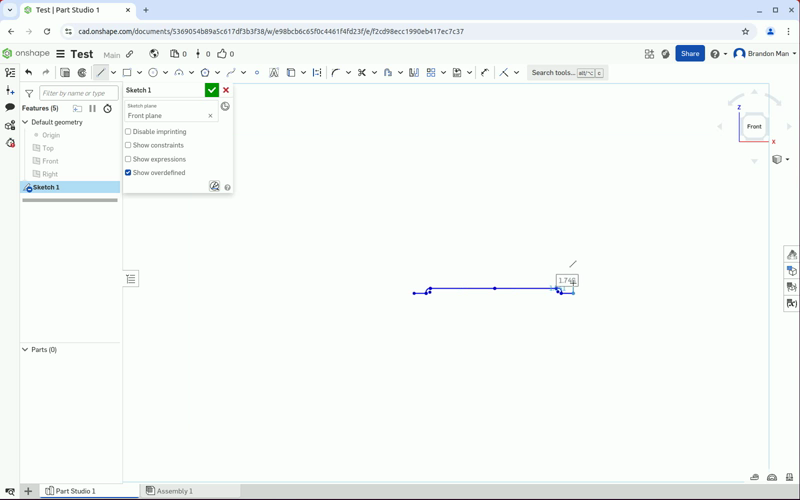
scroll(6)
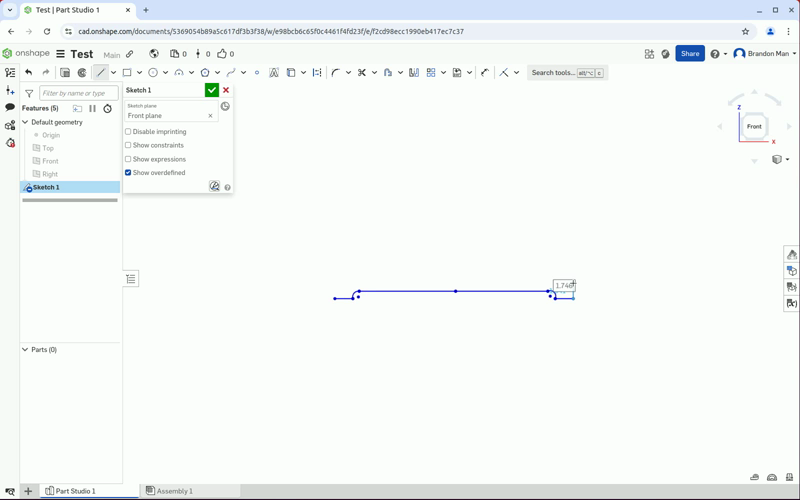
scroll(6)
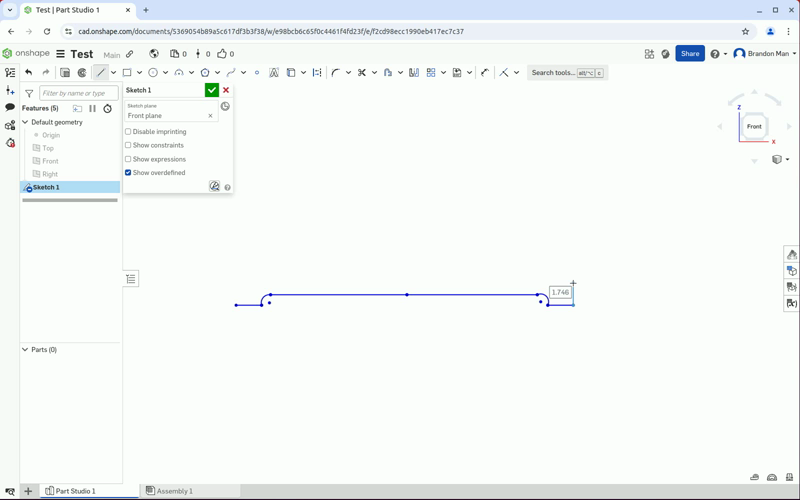
scroll(6)
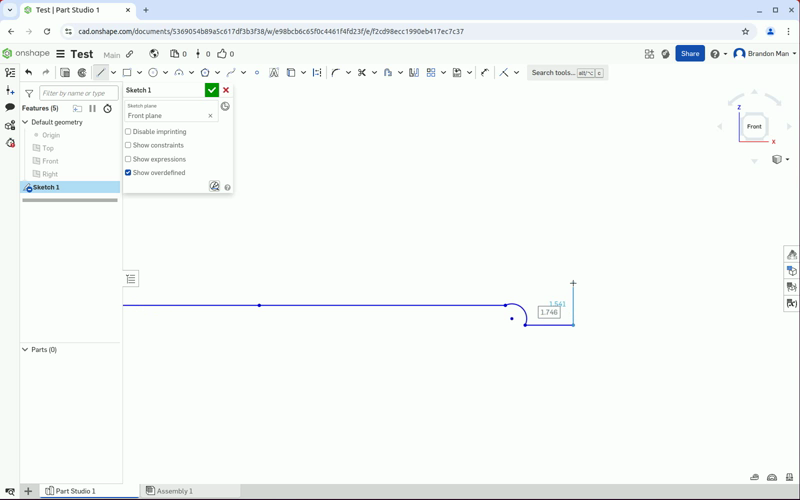
scroll(6)
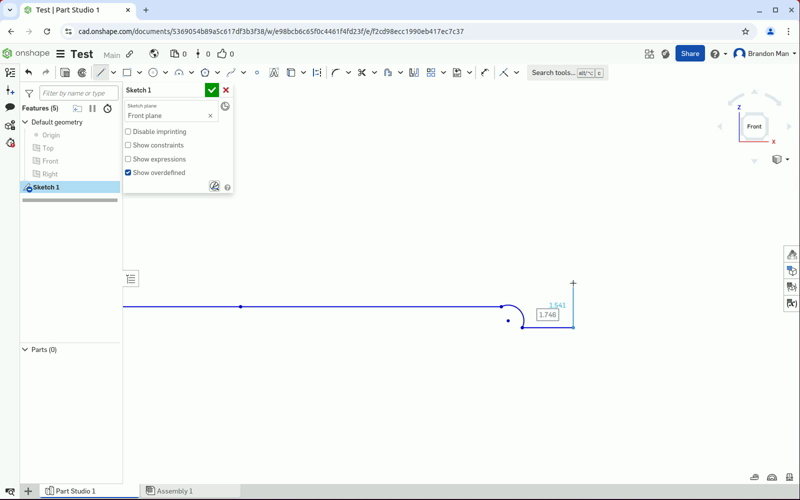
scroll(6)
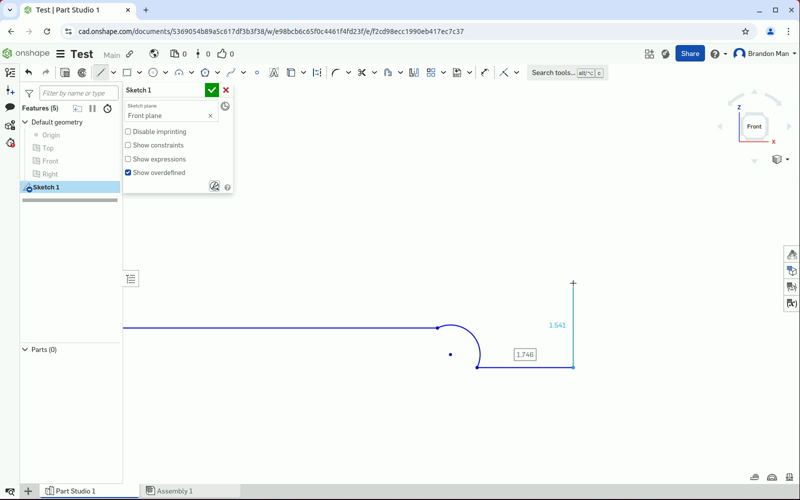
click(573, 282)
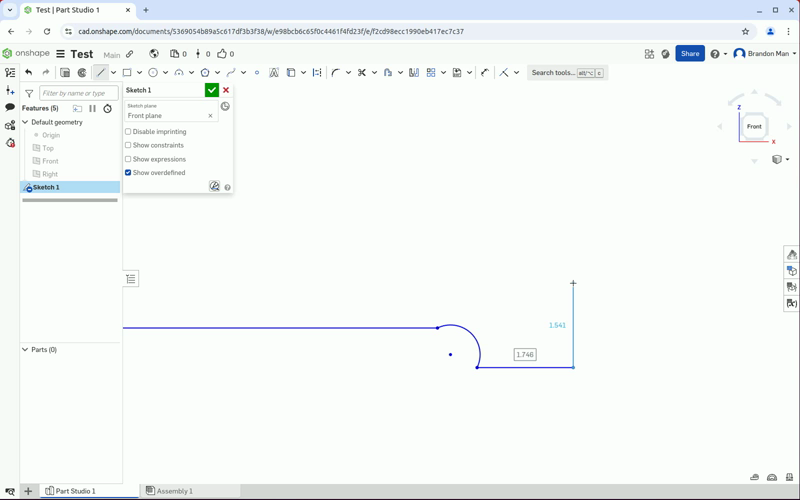
scroll(-6)
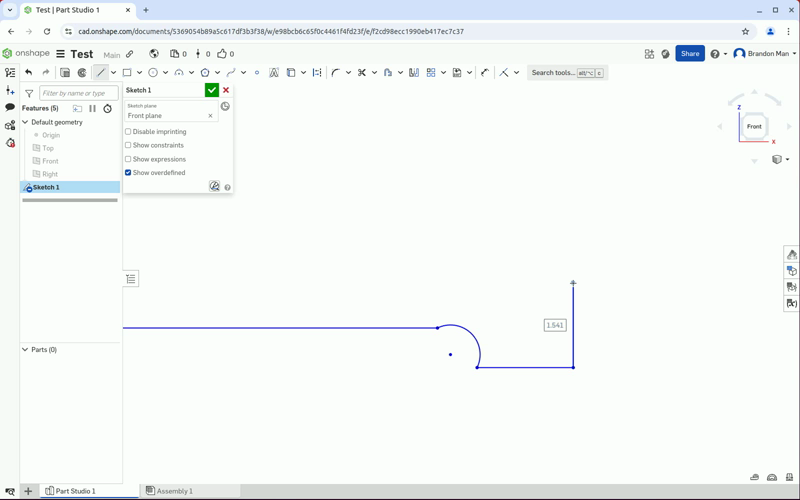
scroll(-6)
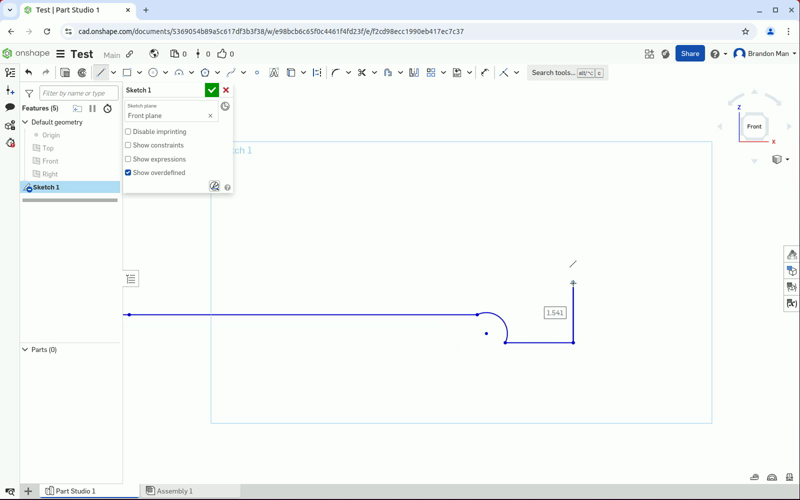
scroll(-6)
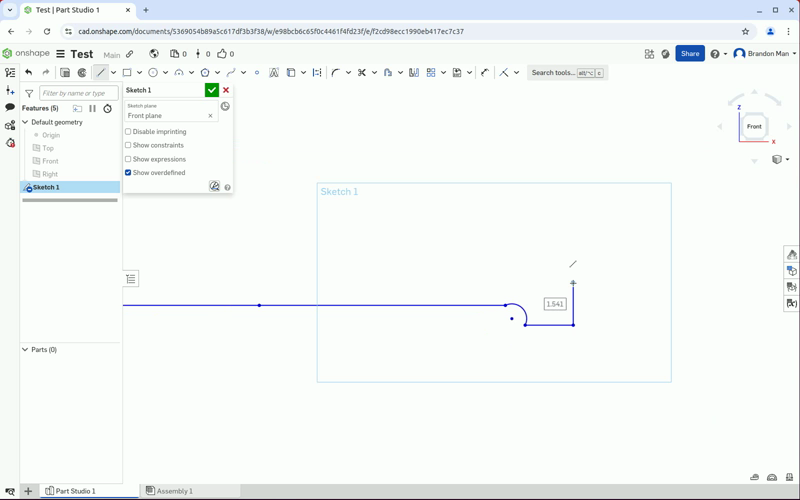
scroll(-6)
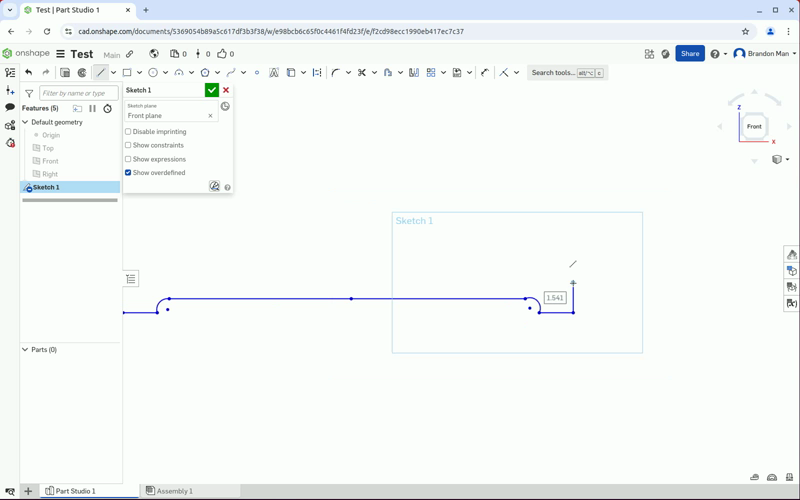
scroll(-6)
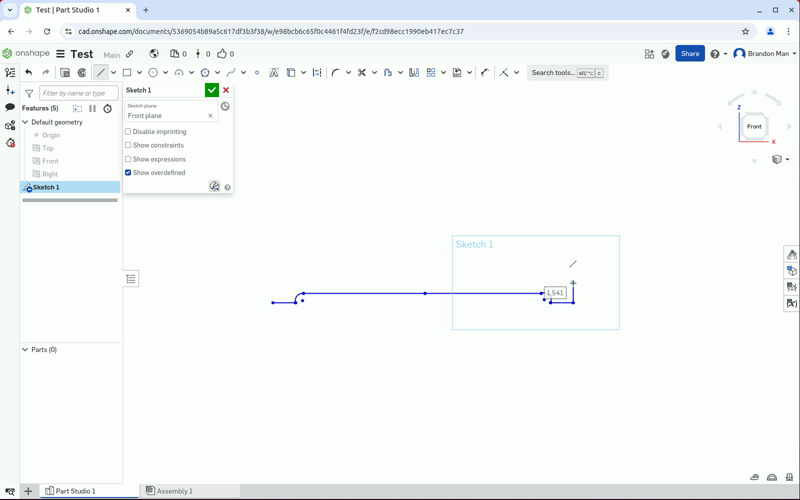
scroll(-6)
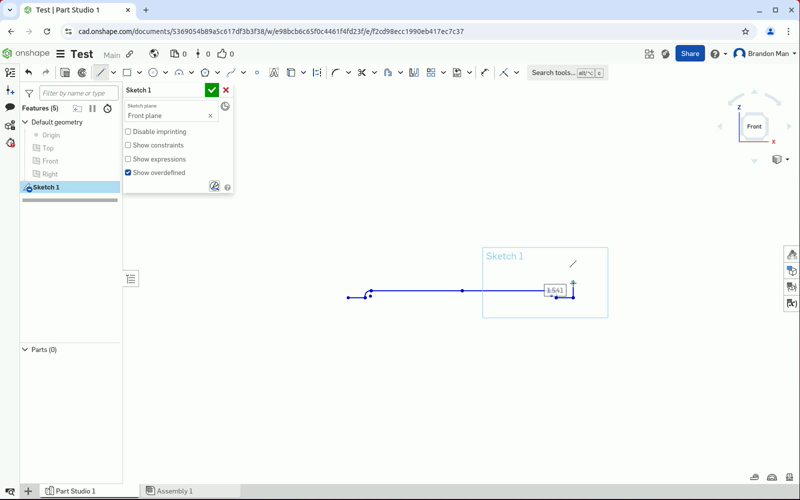
scroll(-6)
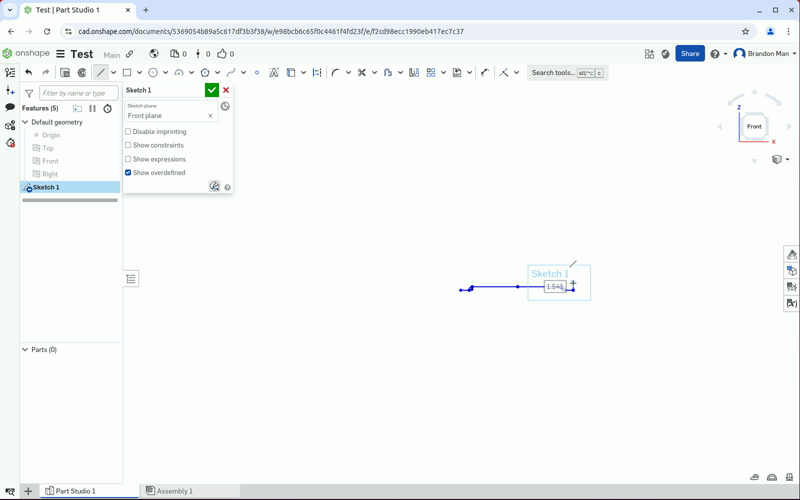
key_up(shift)
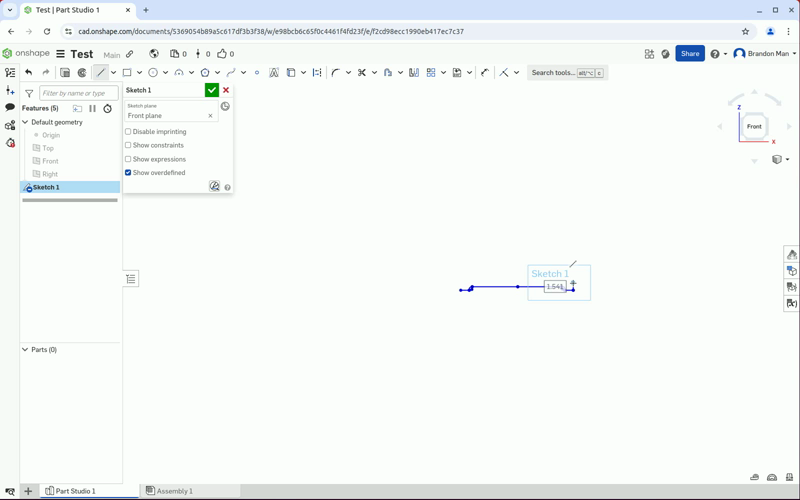
key_down(shift)
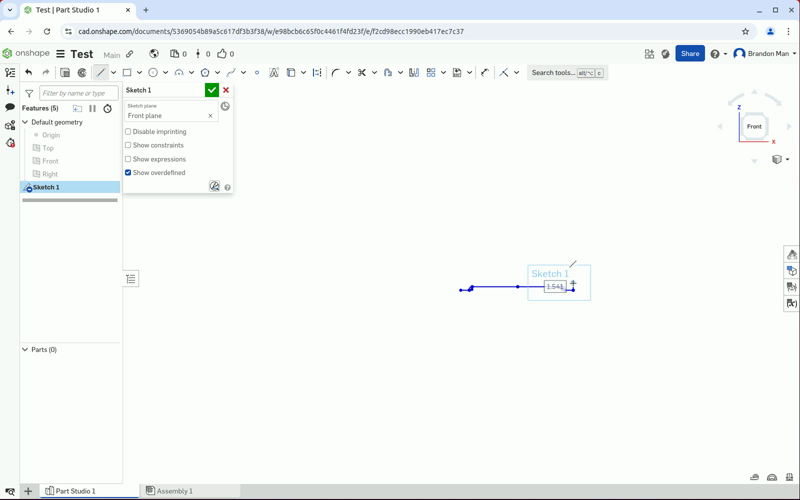
mouse_move(460, 282)
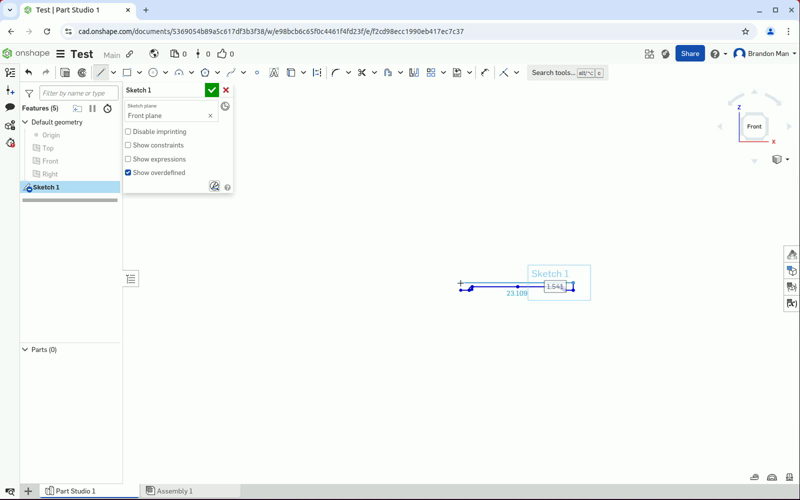
click(460, 282)
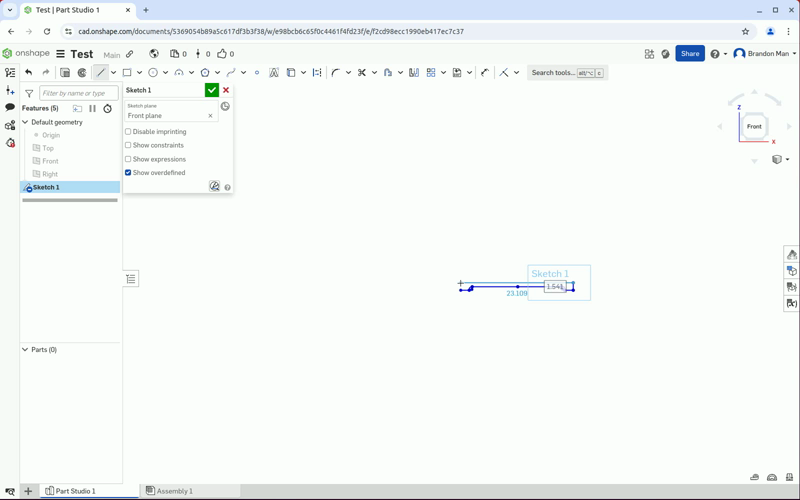
key_up(shift)
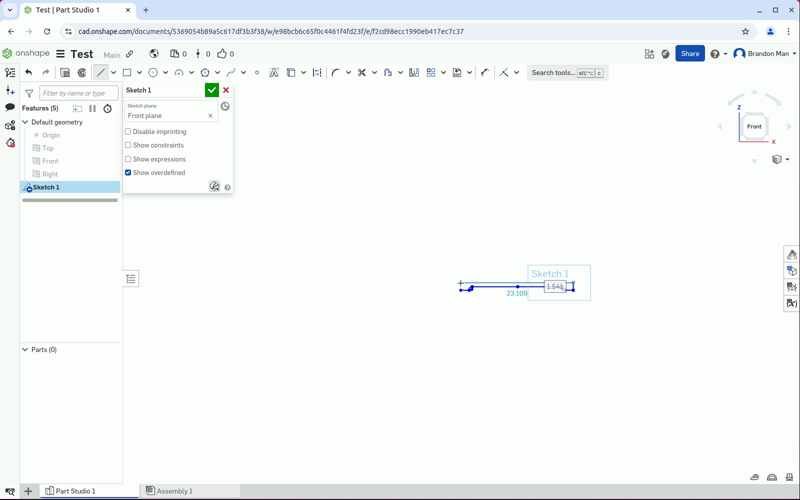
mouse_move(490, 282)
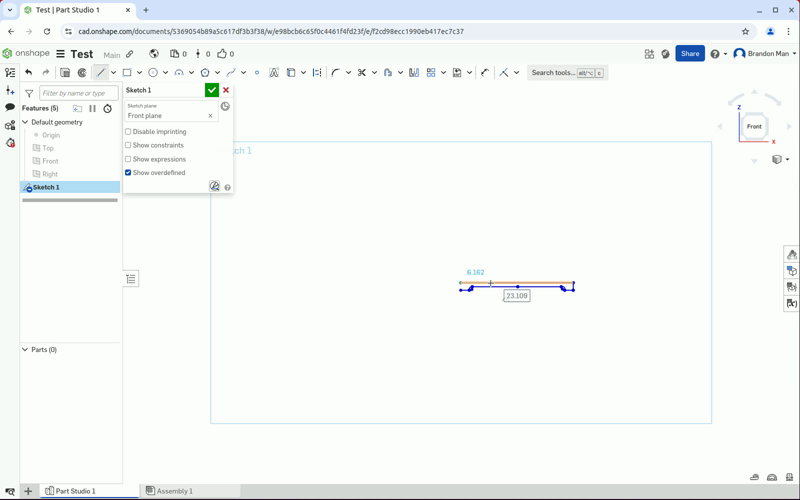
key_down(shift)
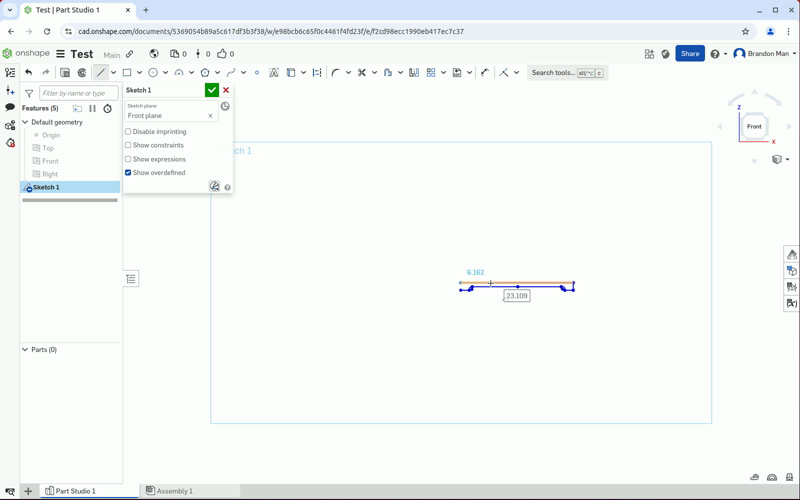
mouse_move(460, 290)
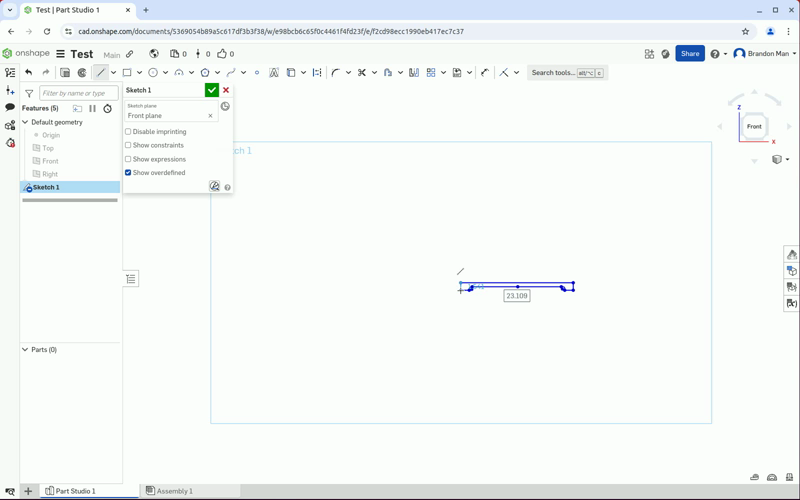
scroll(6)
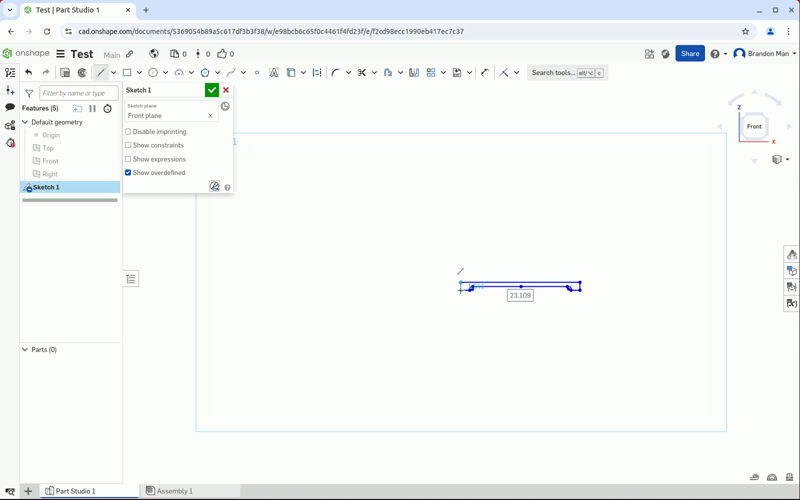
scroll(6)
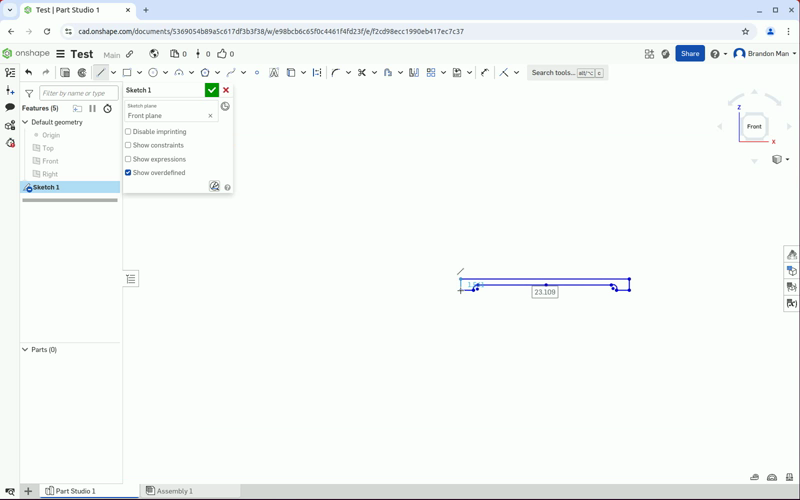
scroll(6)
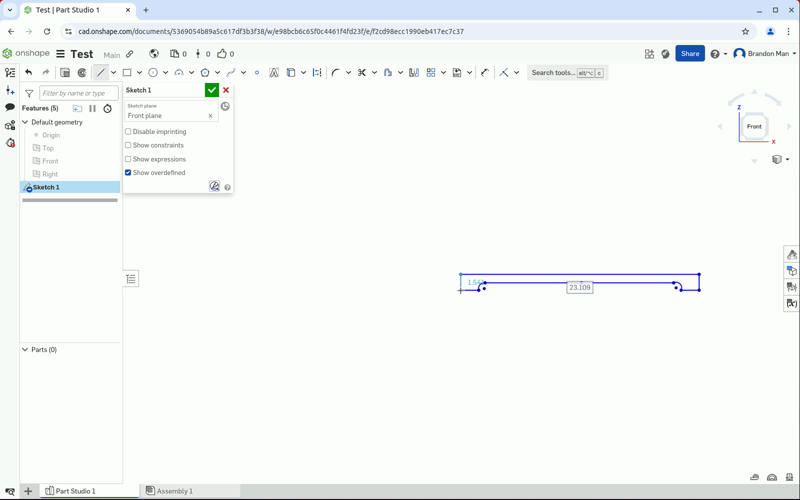
scroll(6)
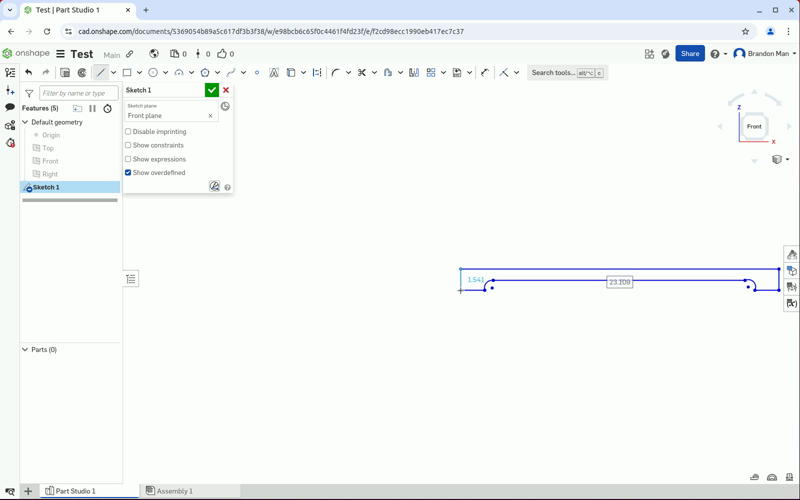
scroll(6)
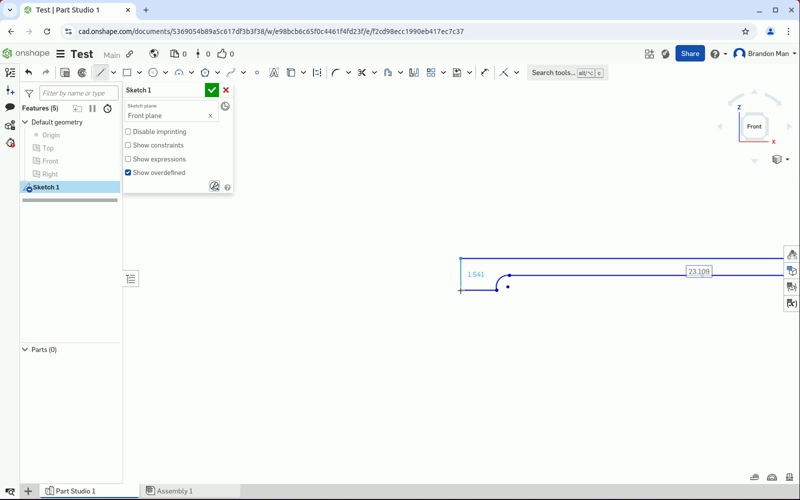
scroll(6)
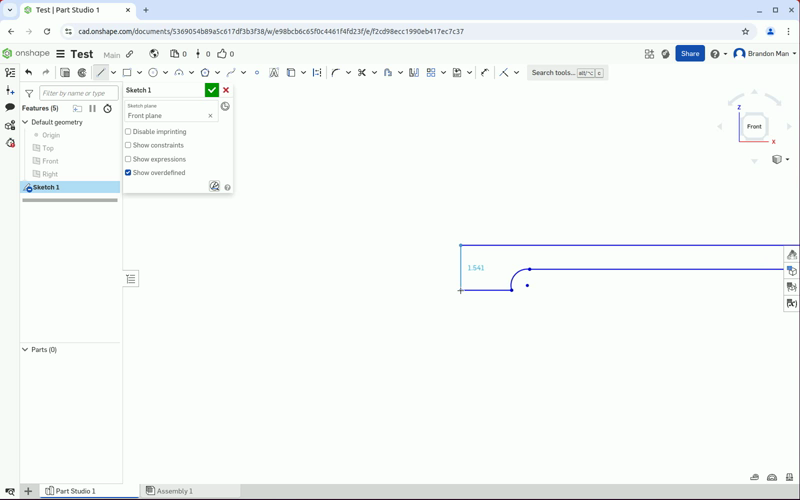
scroll(6)
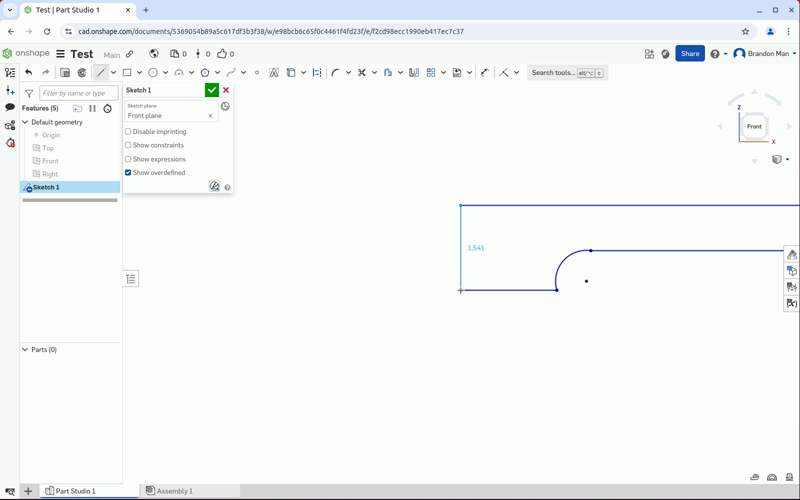
key_up(shift)
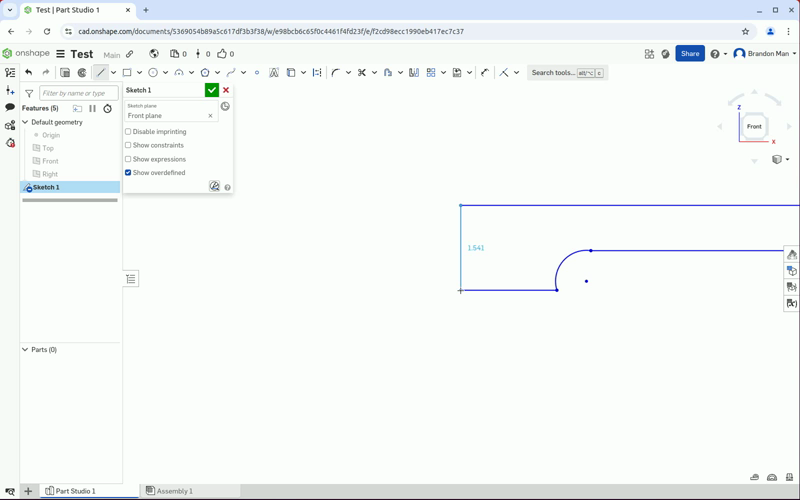
click(460, 290)
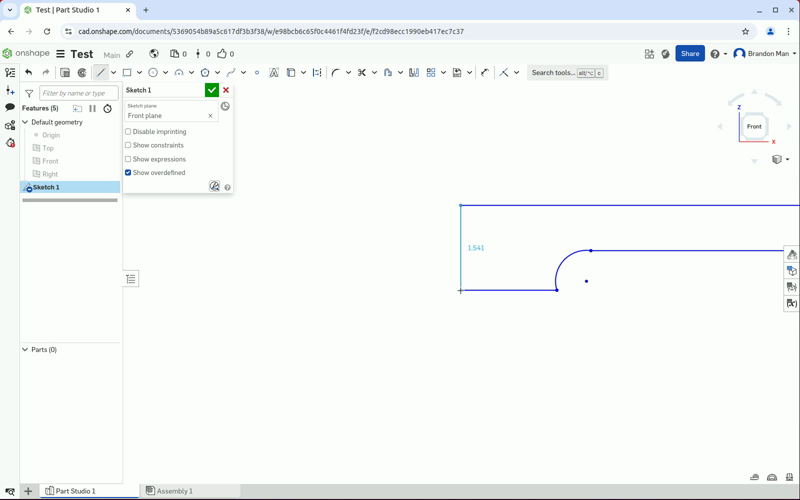
scroll(-6)
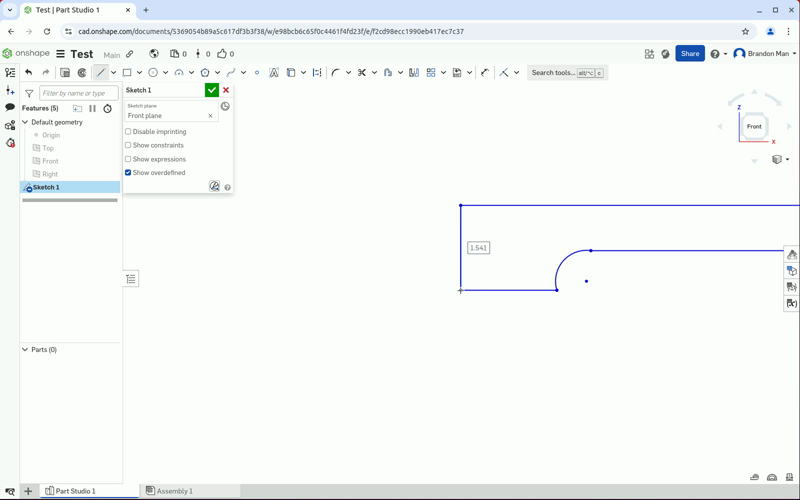
scroll(-6)
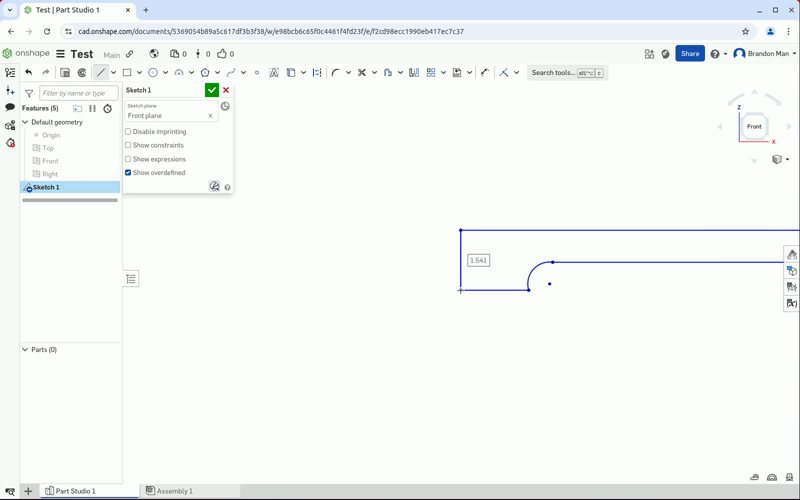
scroll(-6)
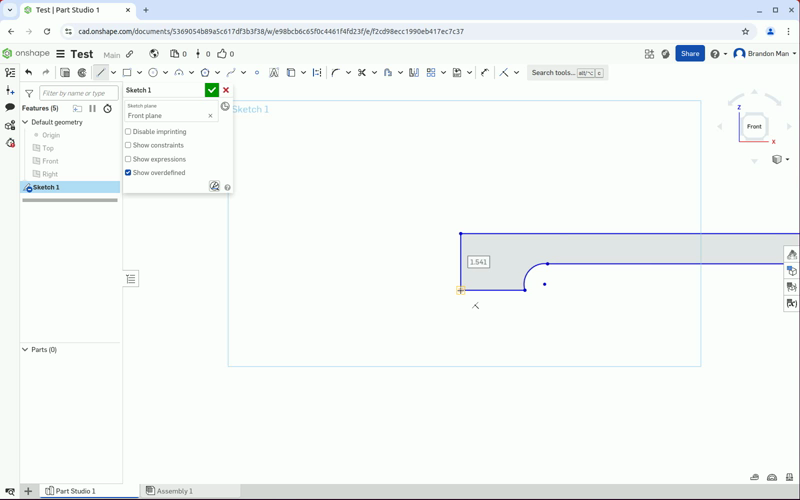
scroll(-6)
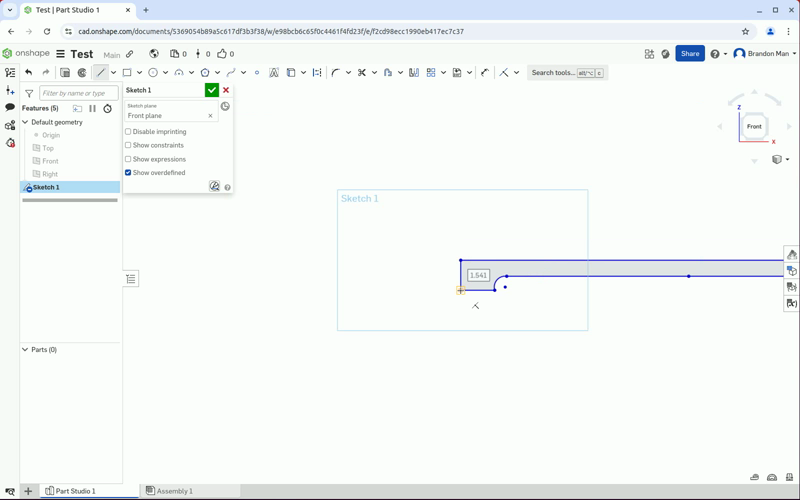
scroll(-6)
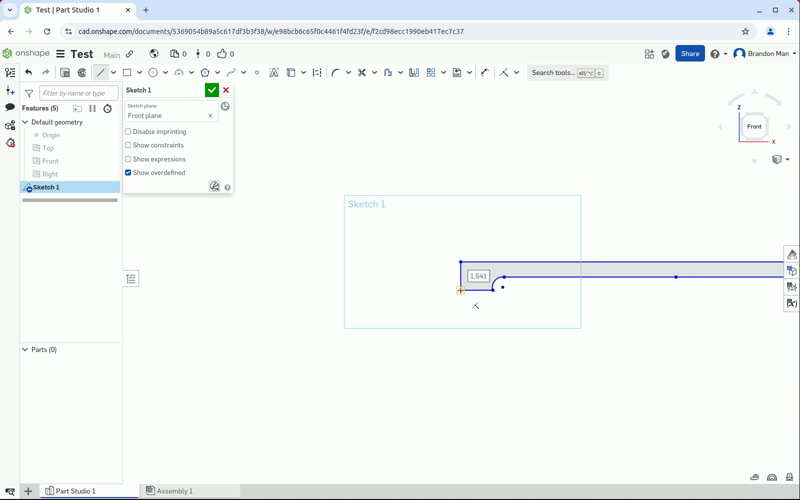
scroll(-6)
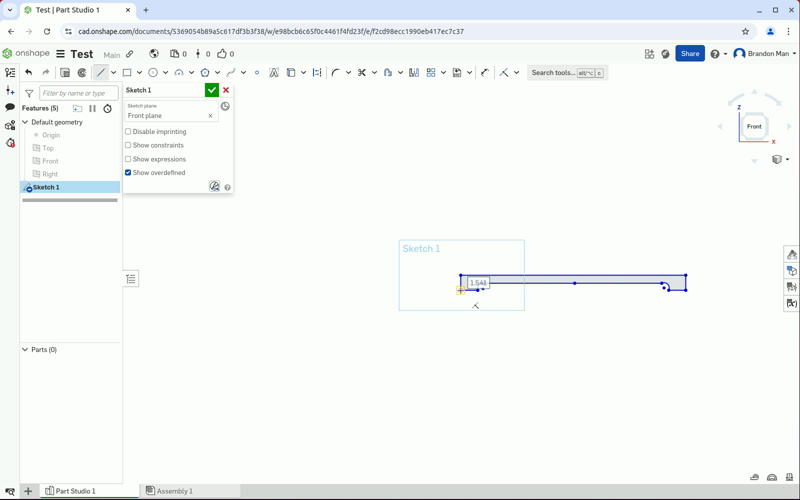
scroll(-6)
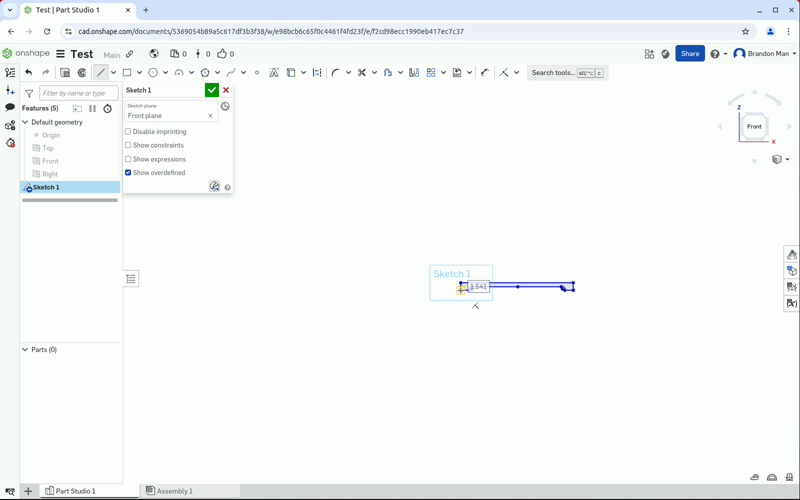
key(esc)
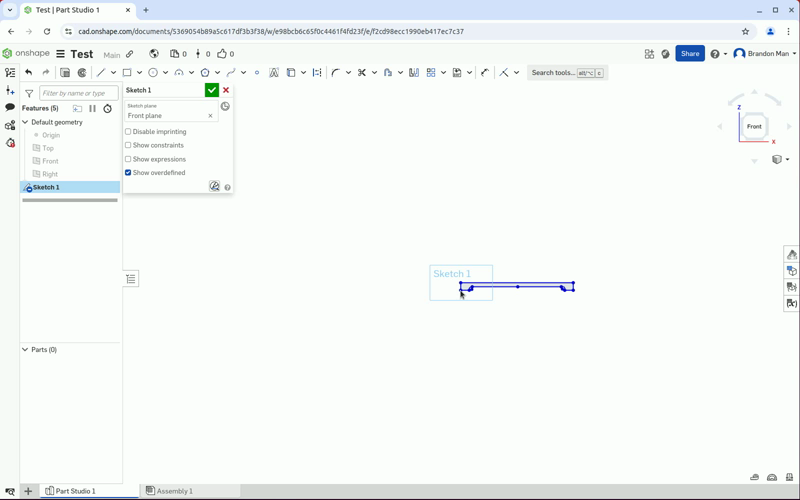
mouse_move(522, 285)
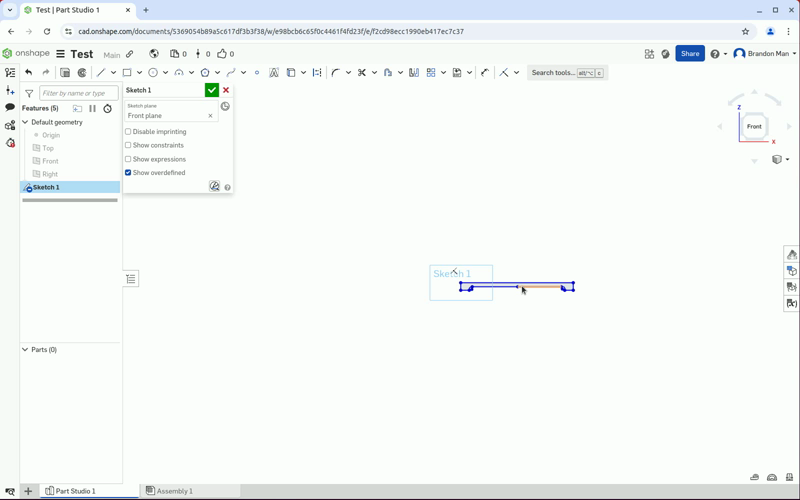
scroll(6)
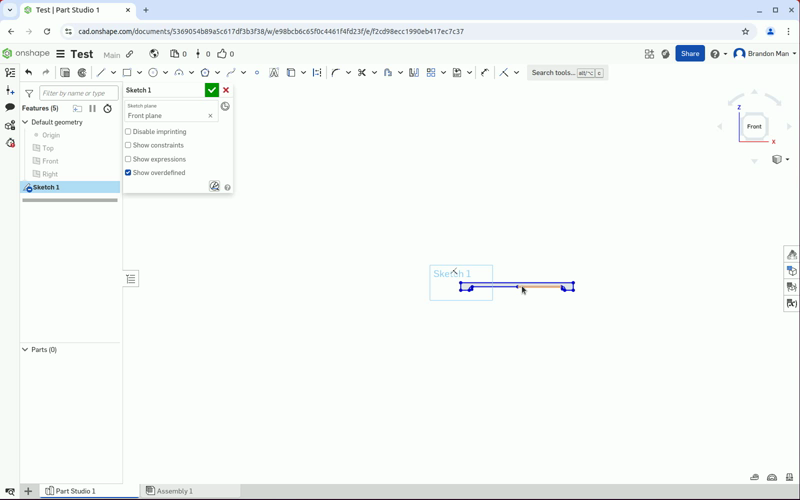
scroll(6)
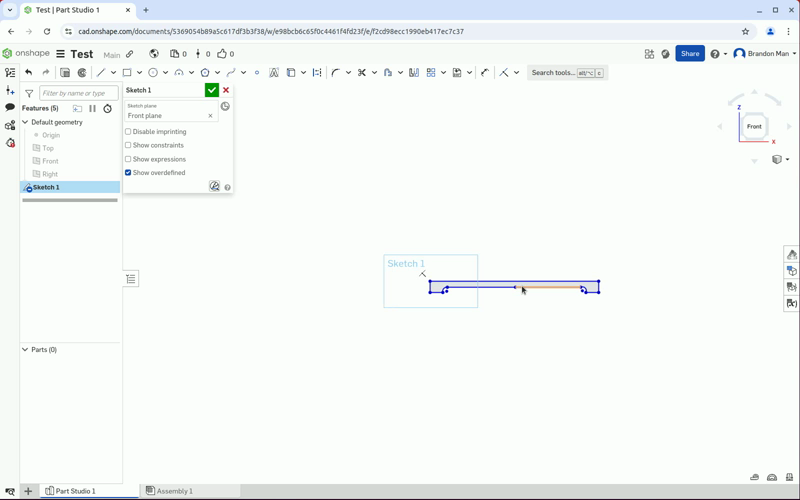
scroll(6)
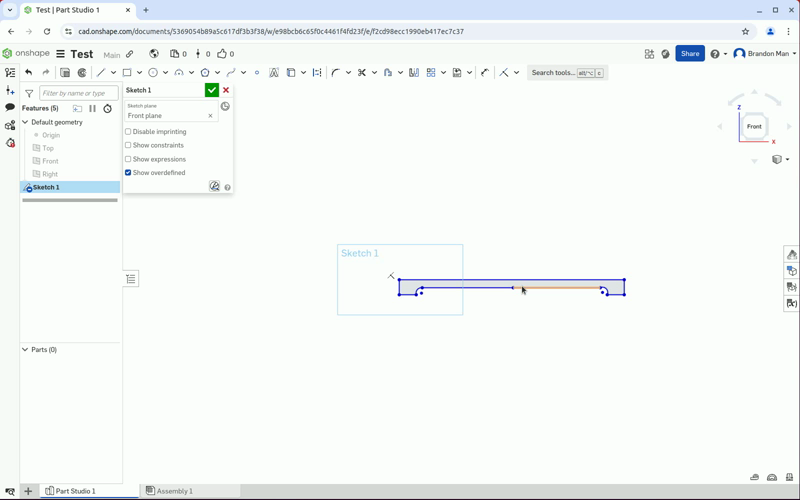
scroll(6)
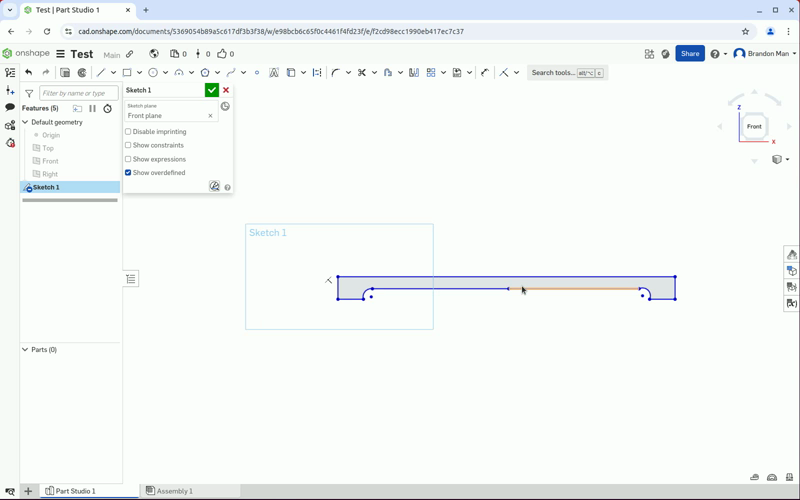
scroll(6)
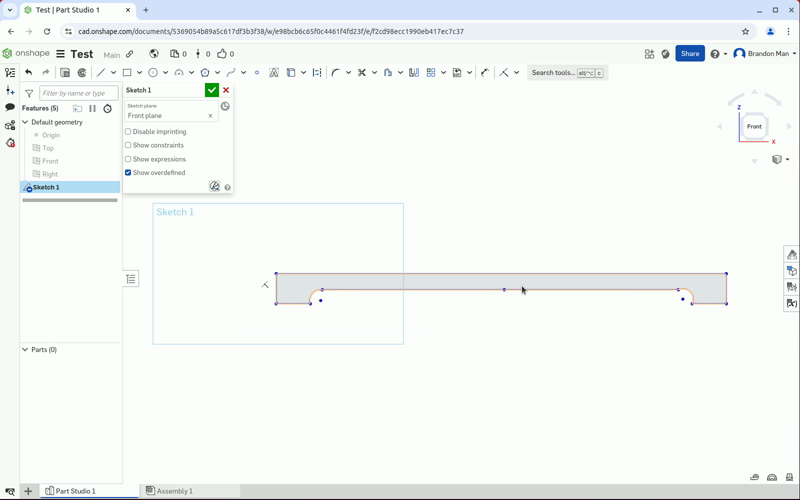
scroll(6)
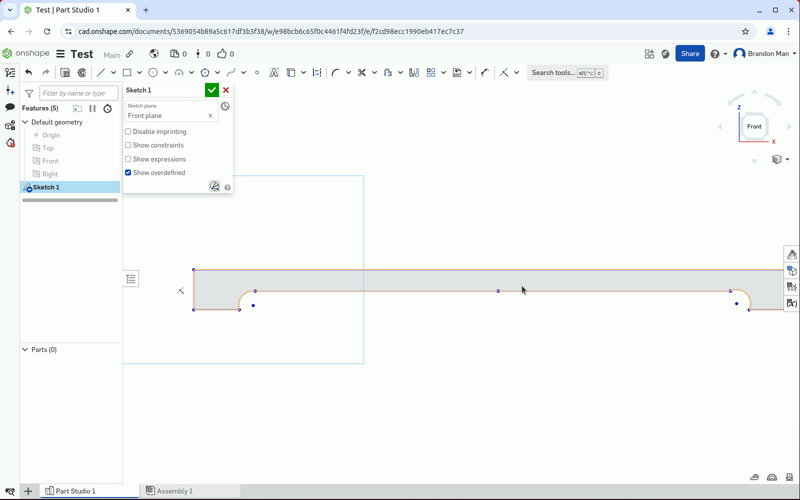
scroll(6)
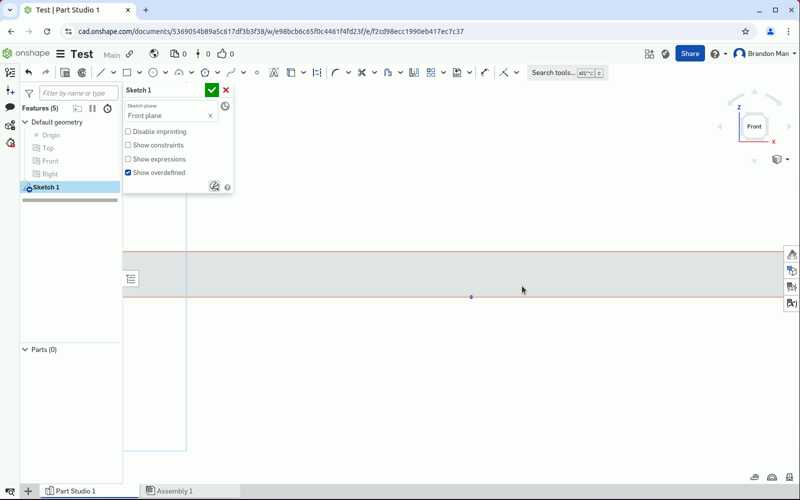
click(522, 285)
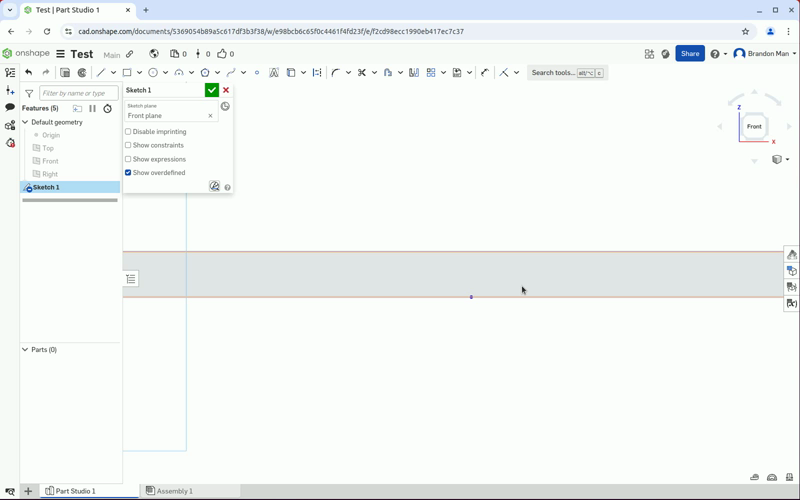
scroll(-6)
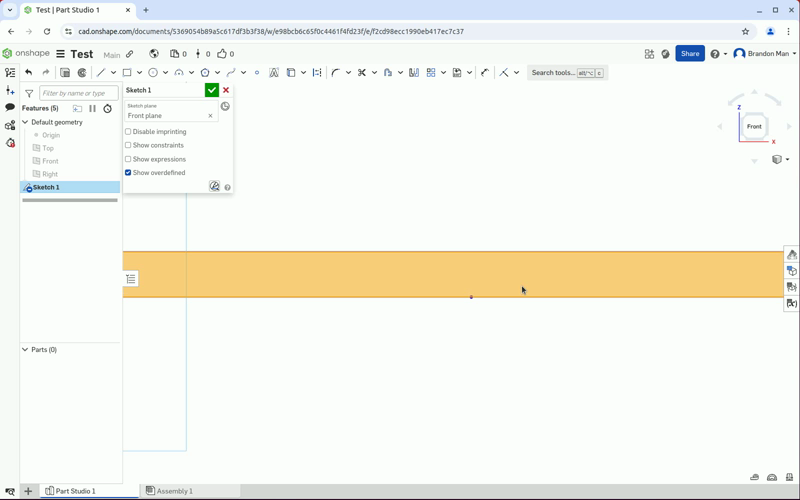
scroll(-6)
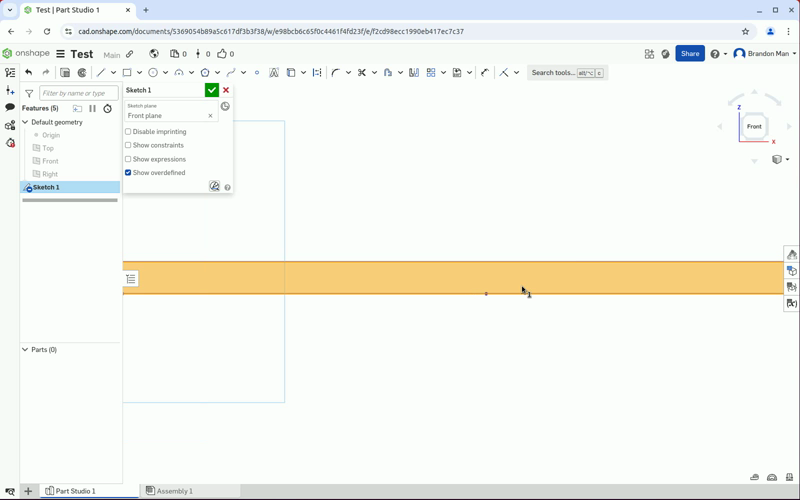
scroll(-6)
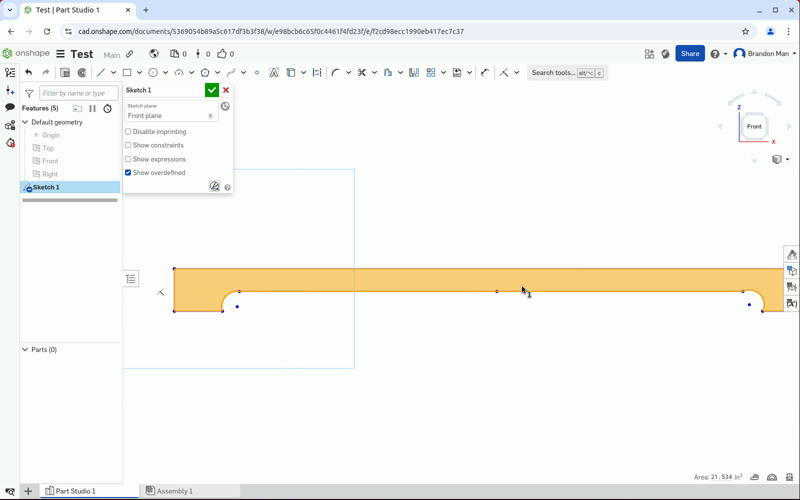
scroll(-6)
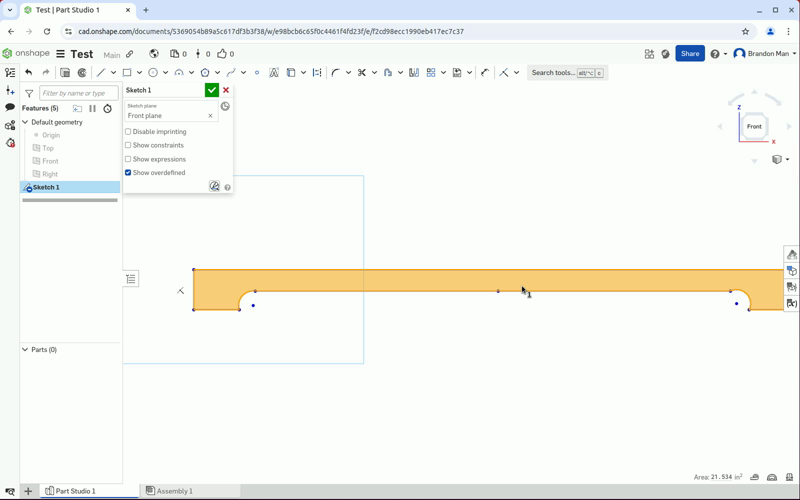
scroll(-6)
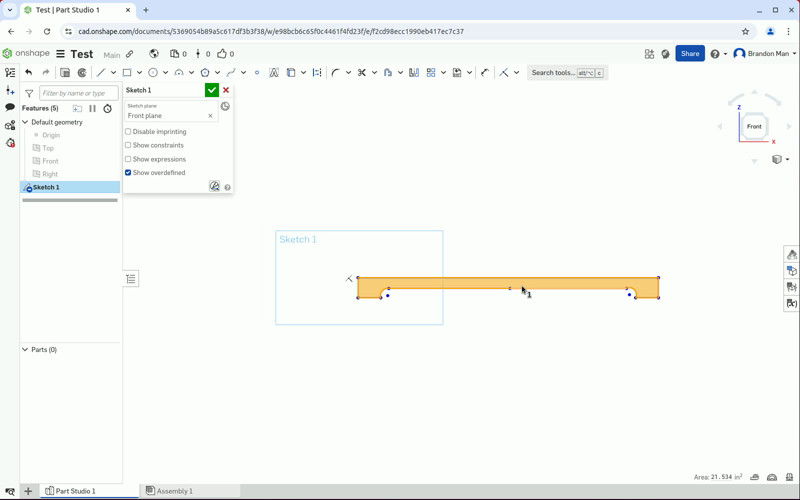
scroll(-6)
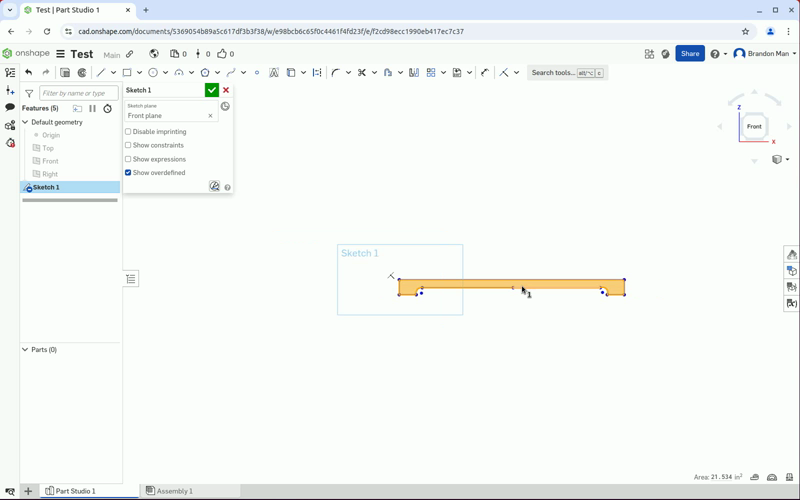
scroll(-6)
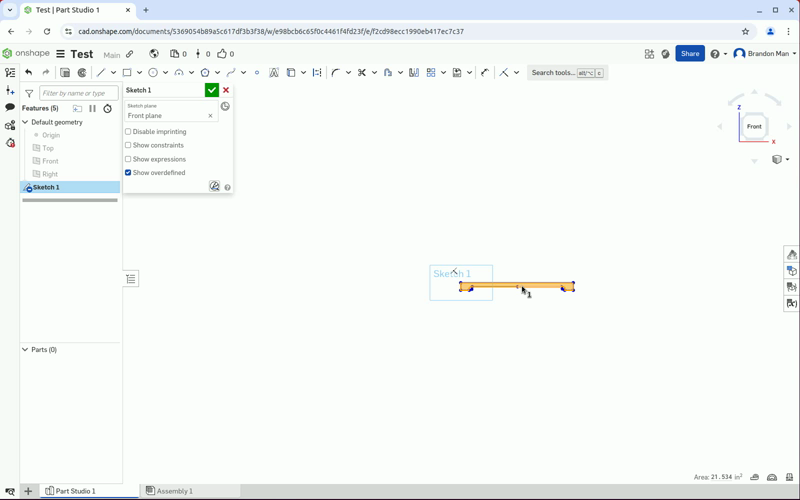
mouse_move(73, 352)
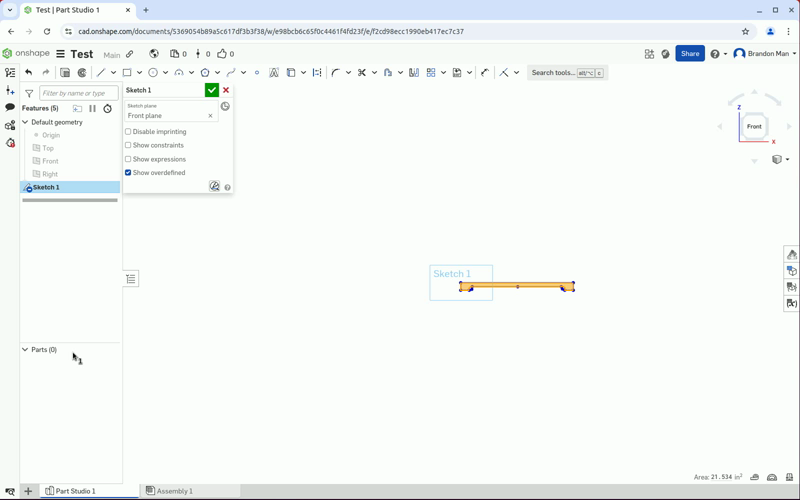
key(shift+y)
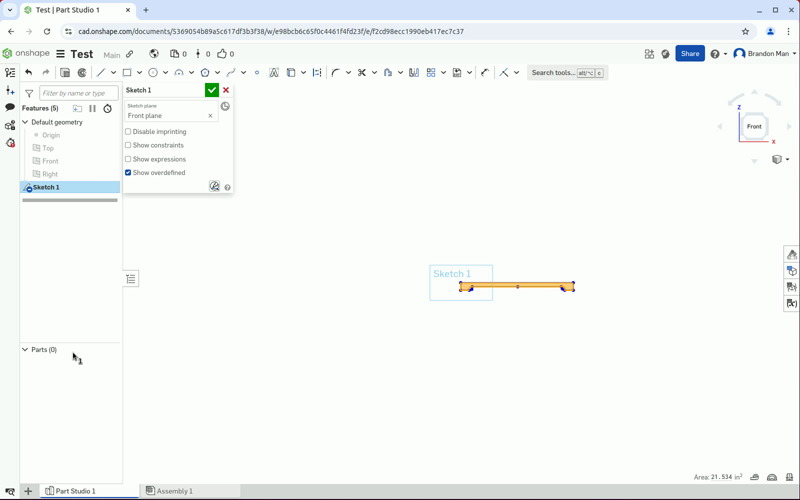
key(shift+e)
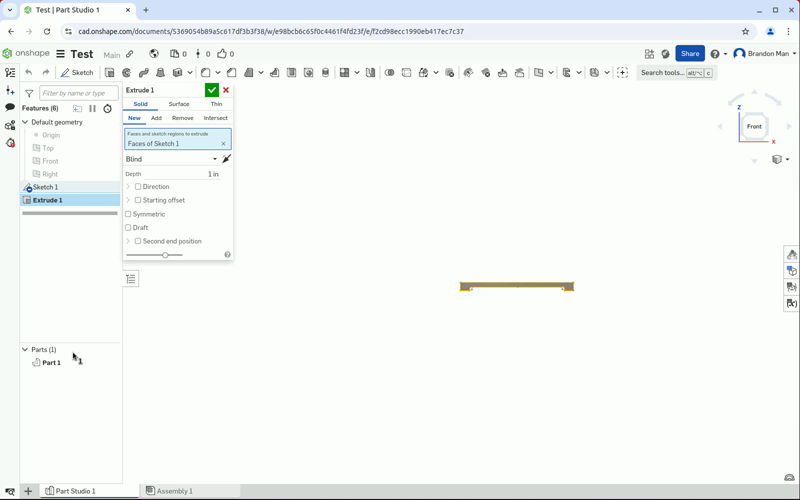
mouse_move(143, 106)
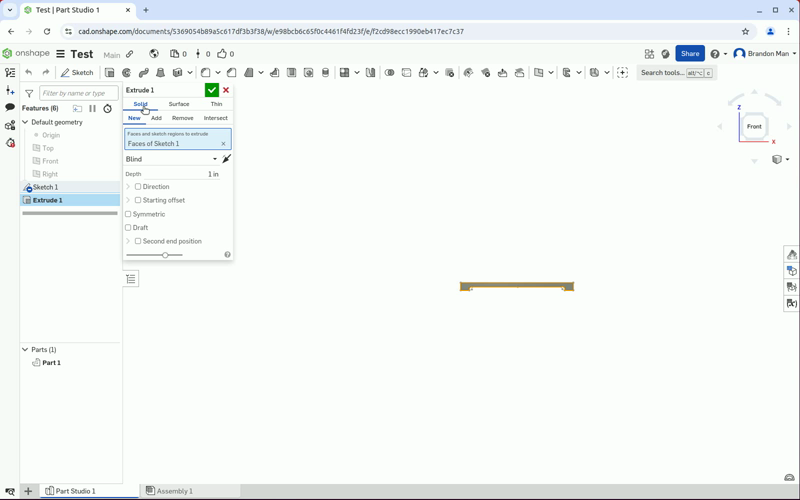
click(143, 106)
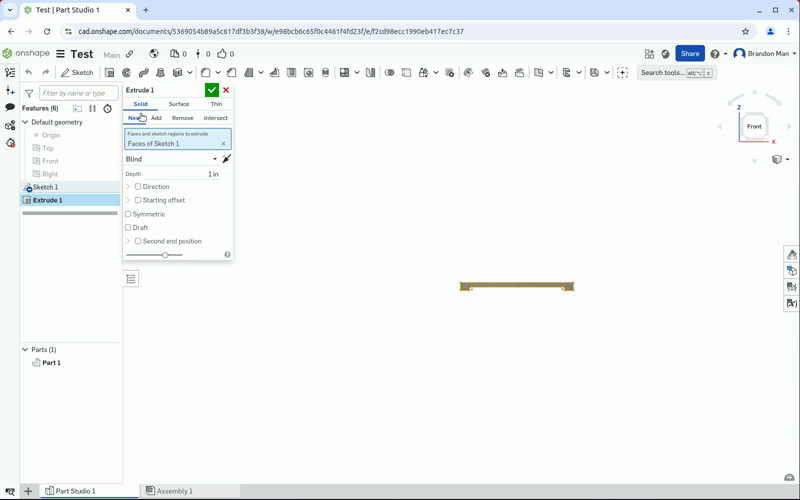
mouse_move(137, 120)
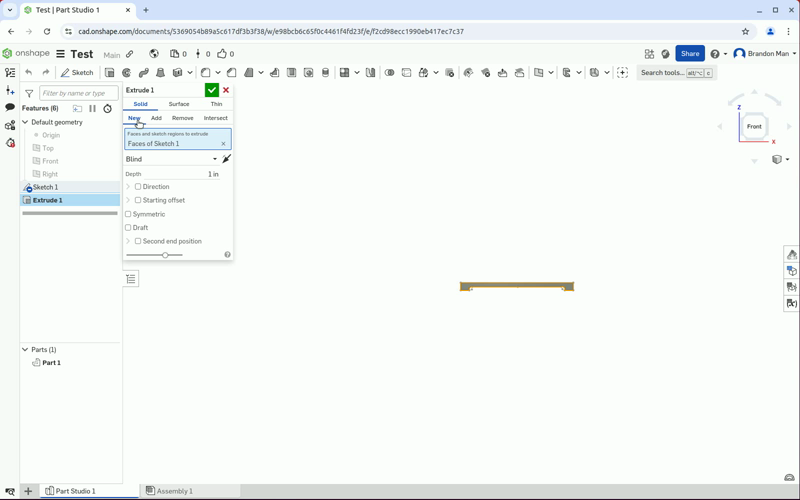
click(137, 120)
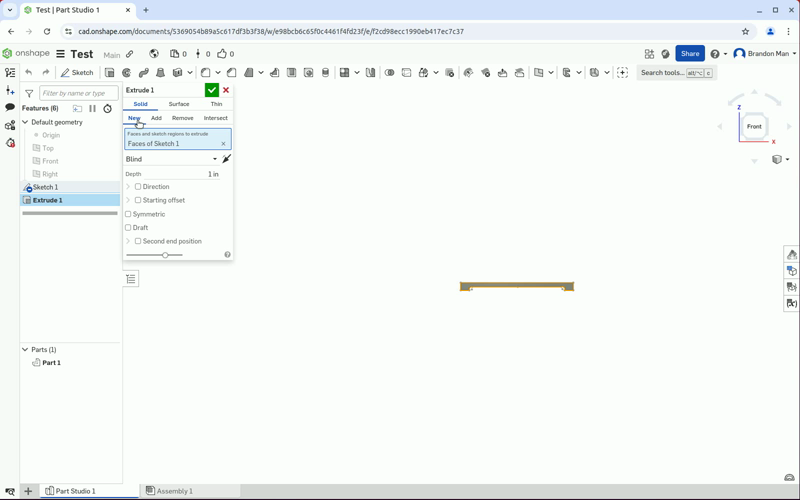
key(tab, 4)
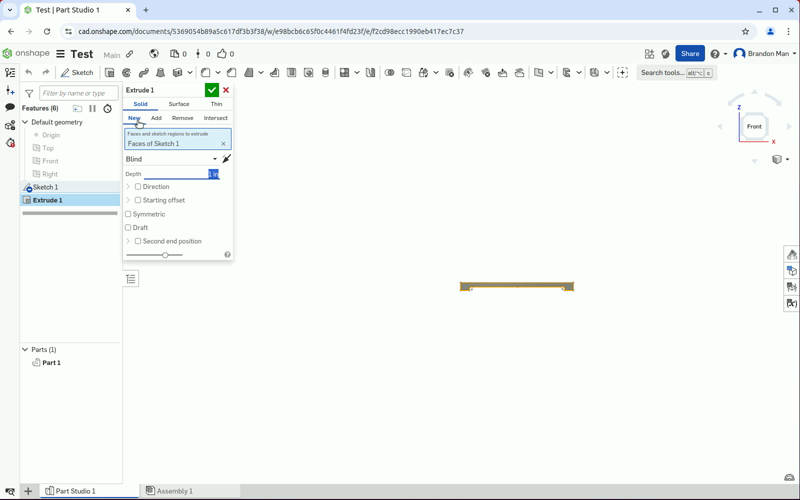
text(0.481)
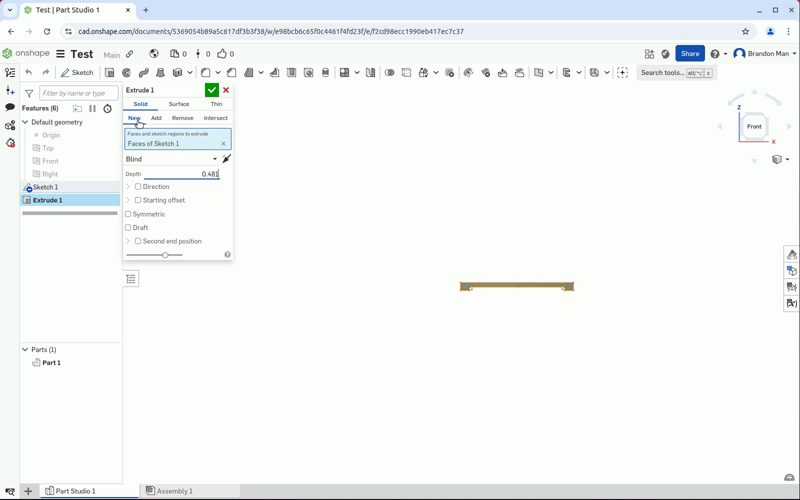
key(enter)
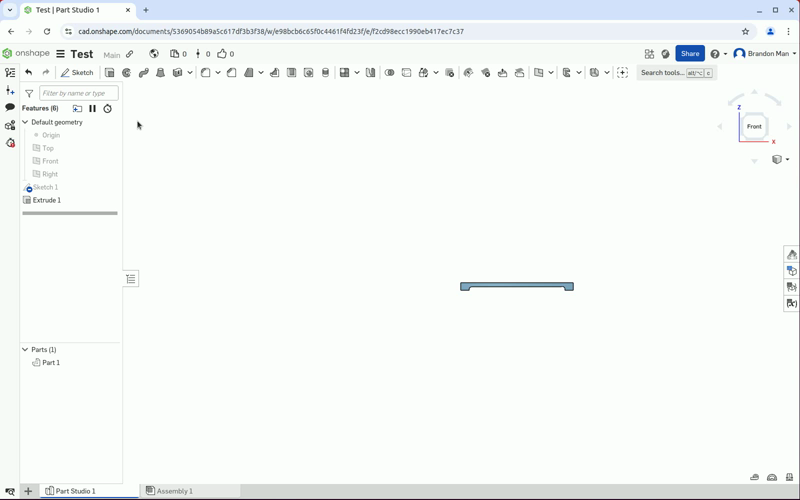
key(shift+h)
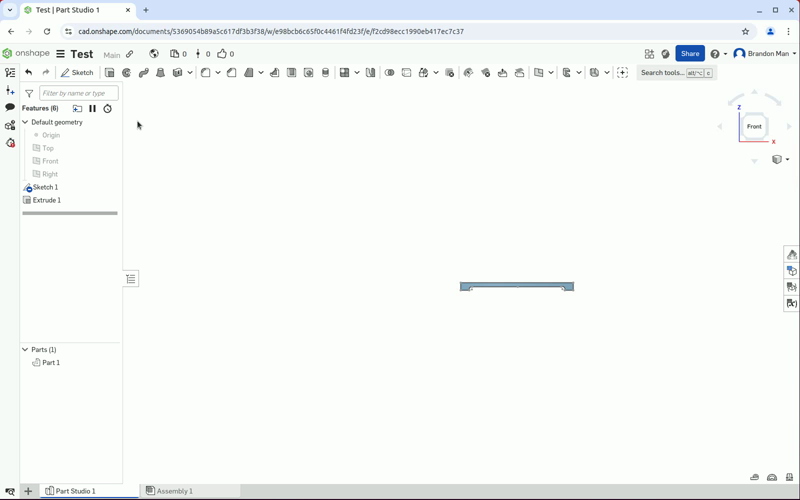
key(shift+h)
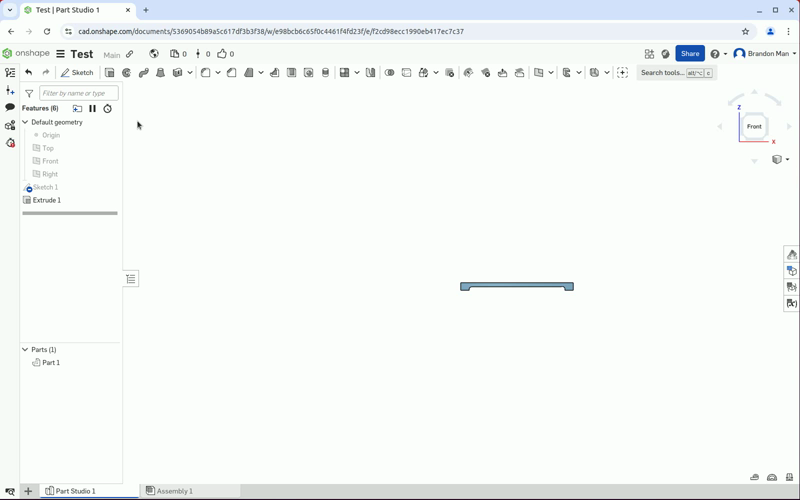
mouse_move(73, 189)
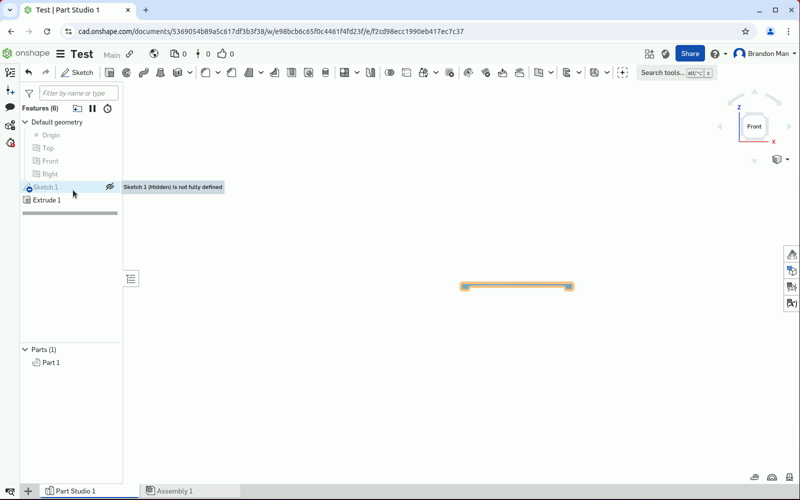
click(73, 189)
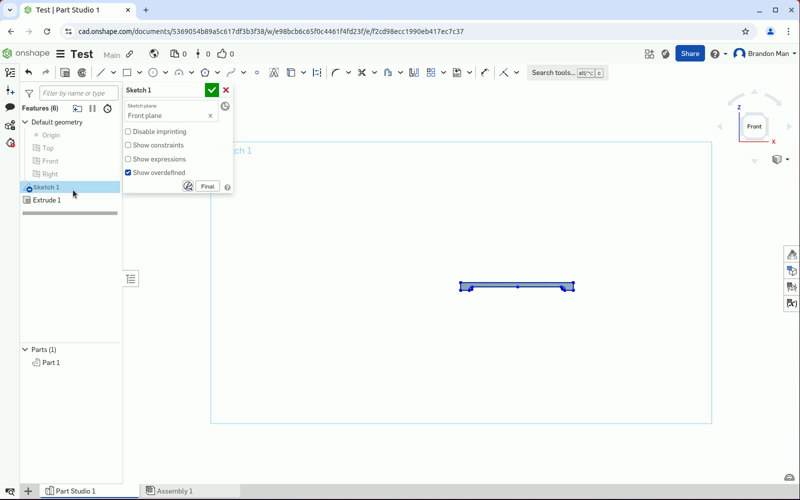
mouse_move(229, 92)
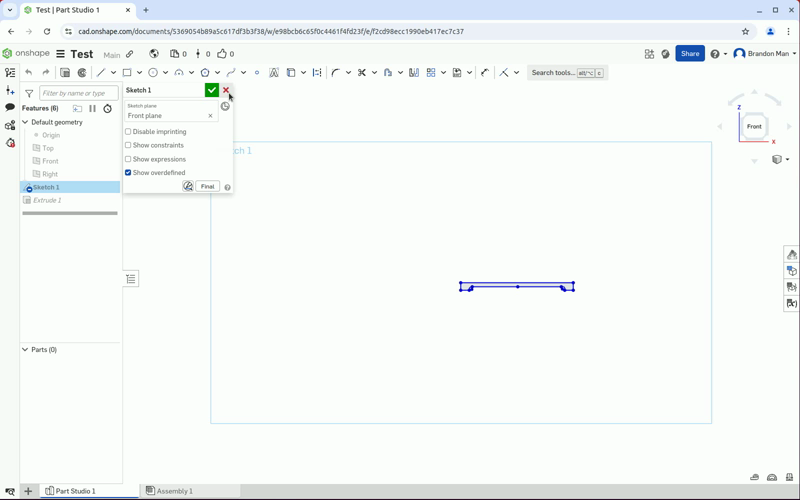
click(229, 92)
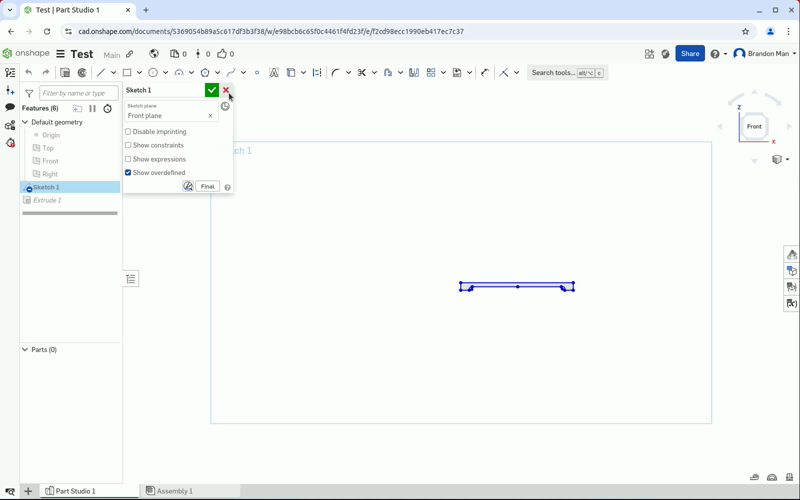
key(shift+s)
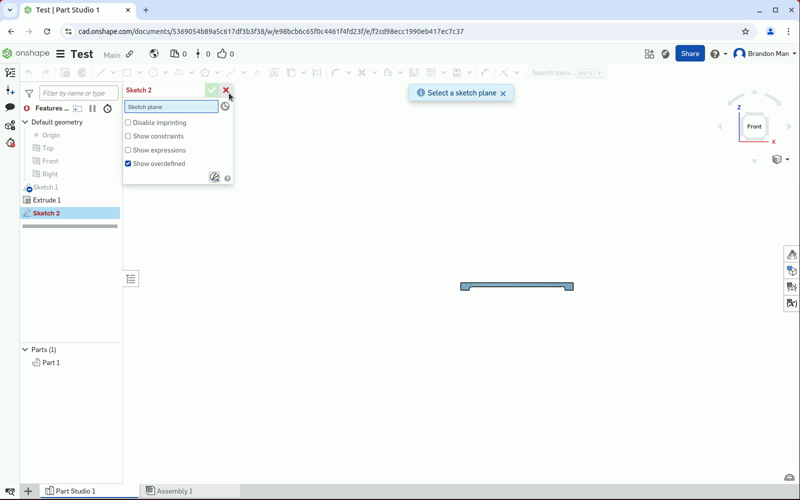
mouse_move(73, 163)
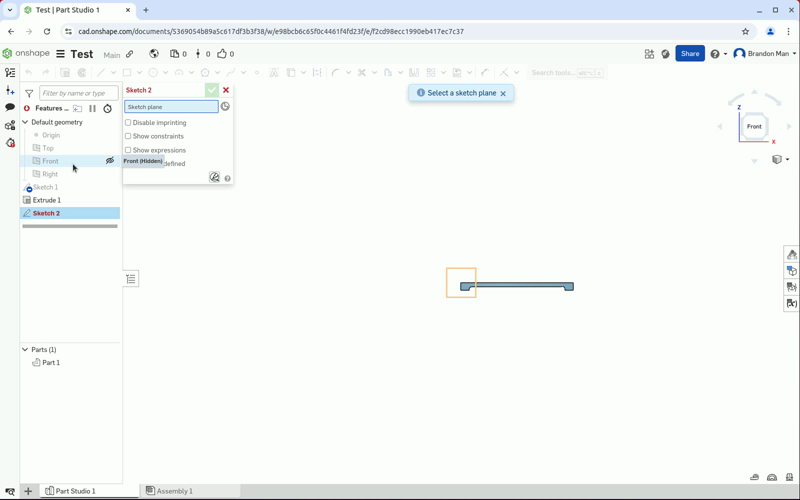
click(73, 163)
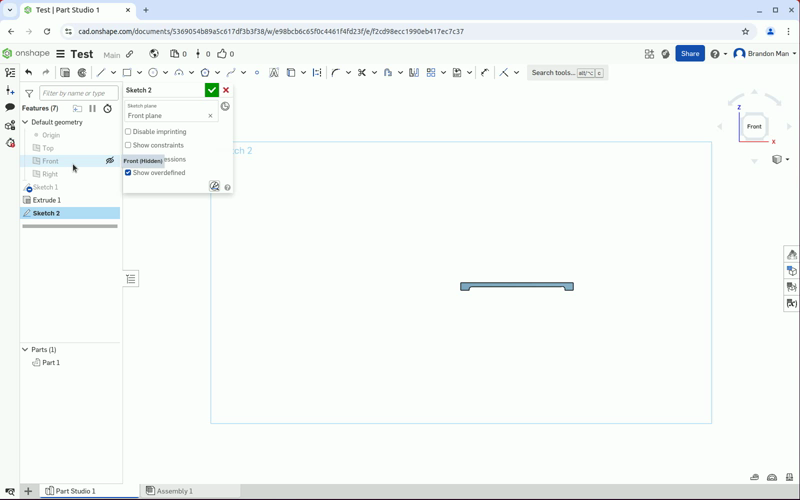
mouse_move(73, 352)
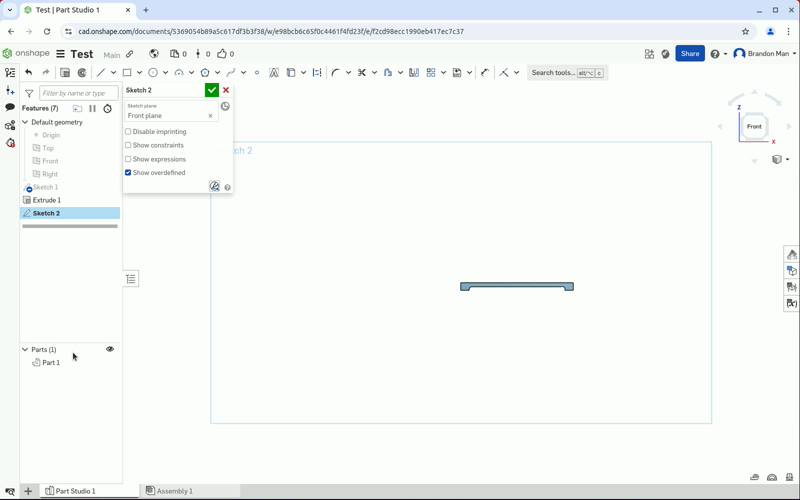
key(y)
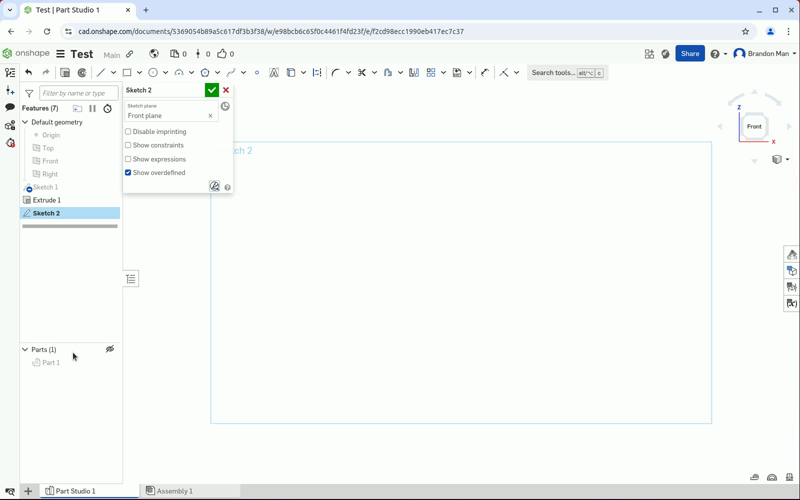
key(l)
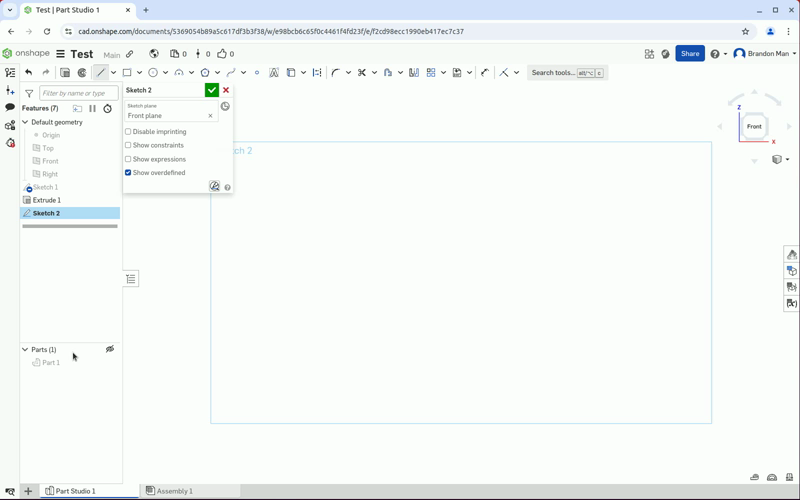
key_down(shift)
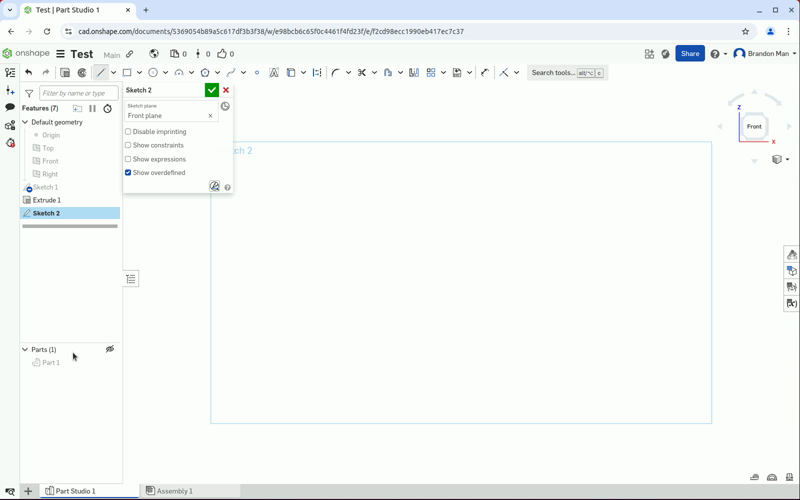
mouse_move(460, 282)
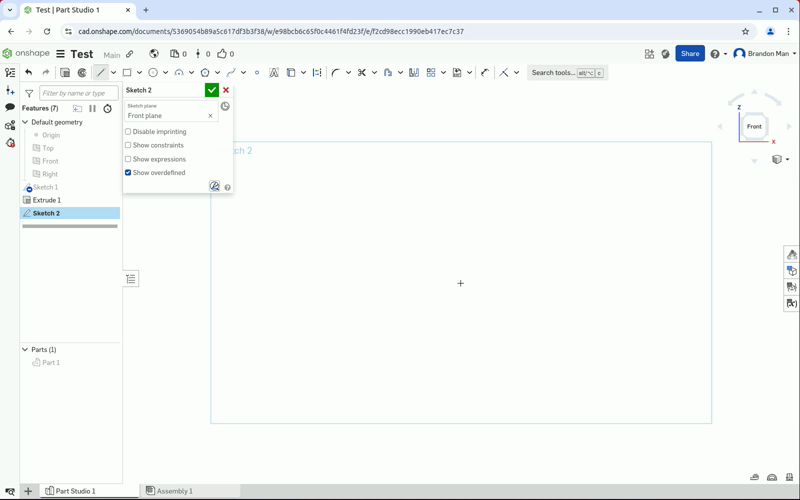
click(460, 282)
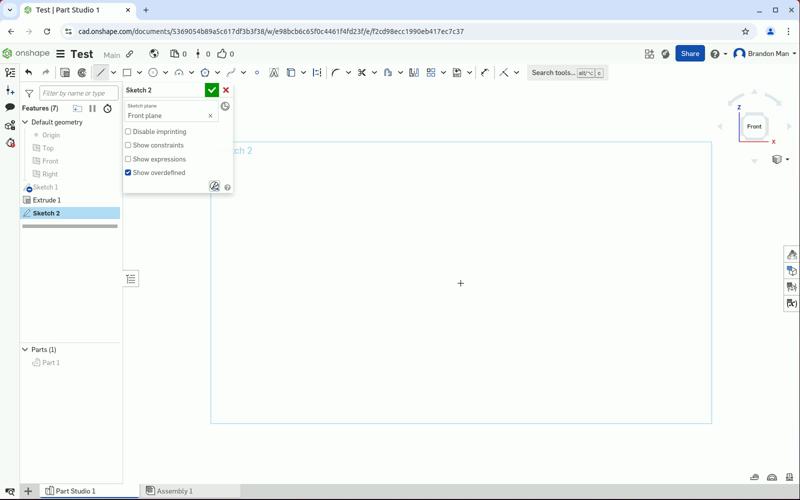
key_up(shift)
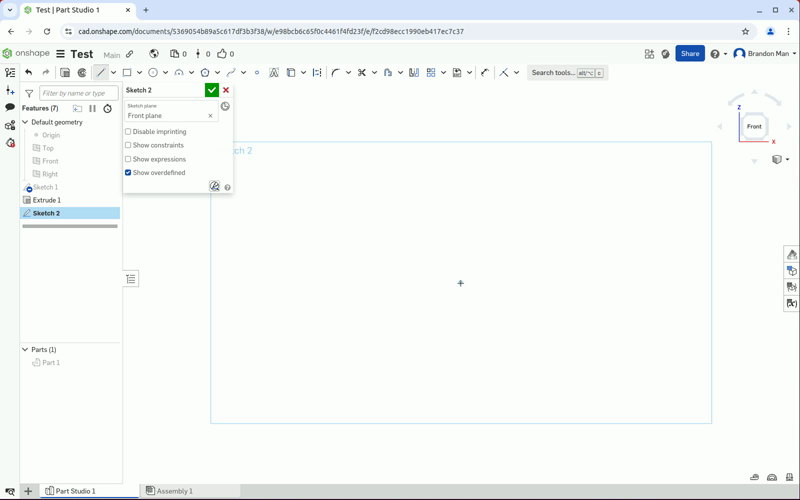
key_down(shift)
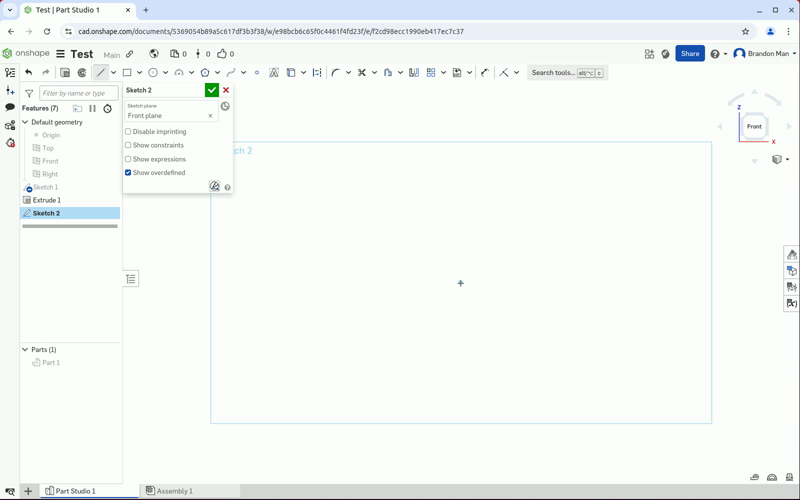
mouse_move(573, 282)
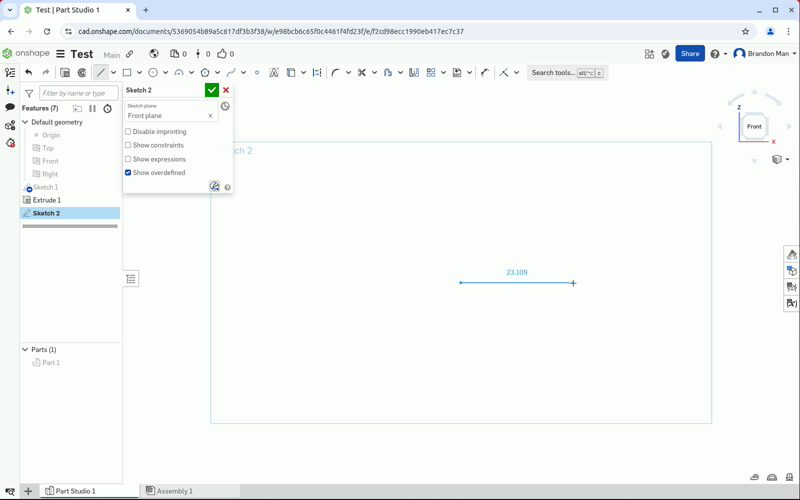
click(573, 282)
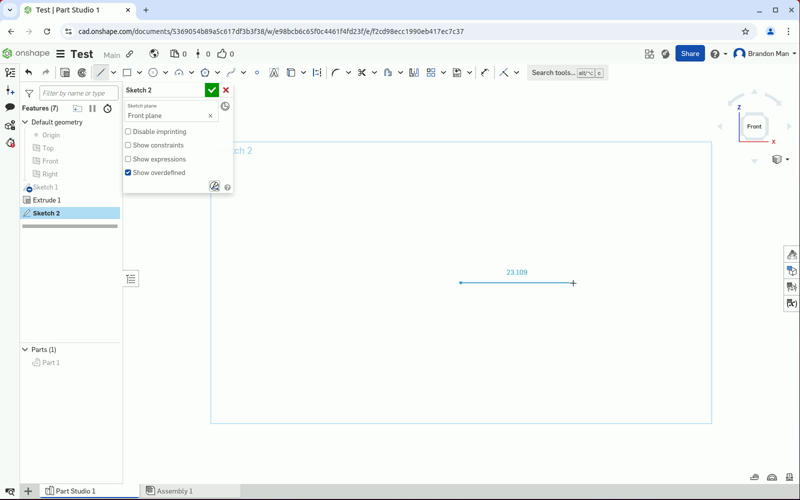
key_up(shift)
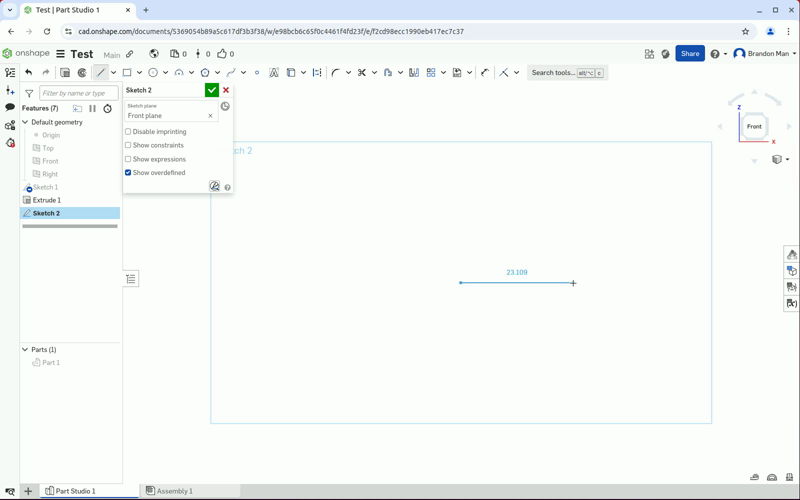
key_down(shift)
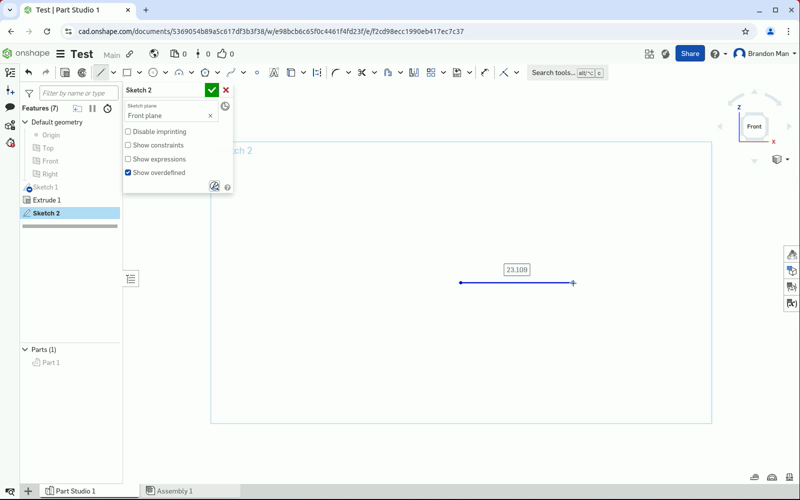
mouse_move(573, 215)
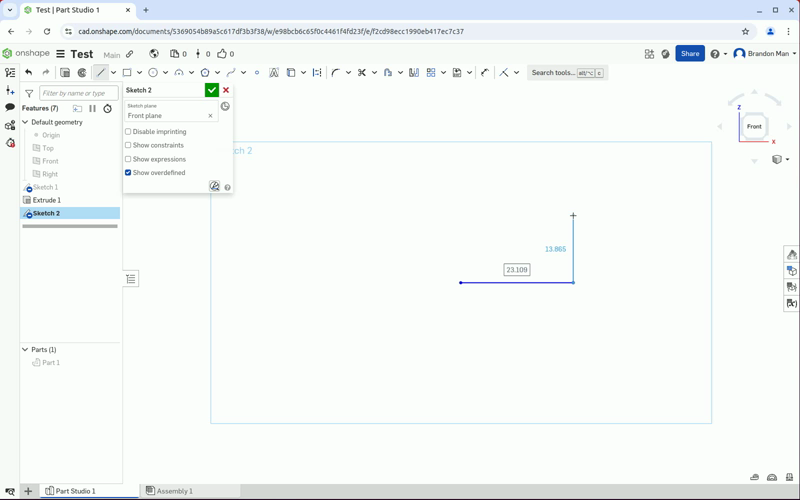
click(573, 215)
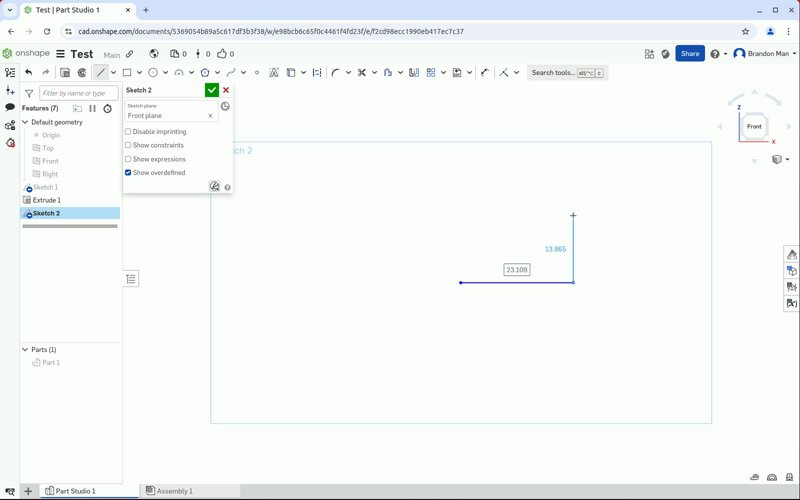
key_up(shift)
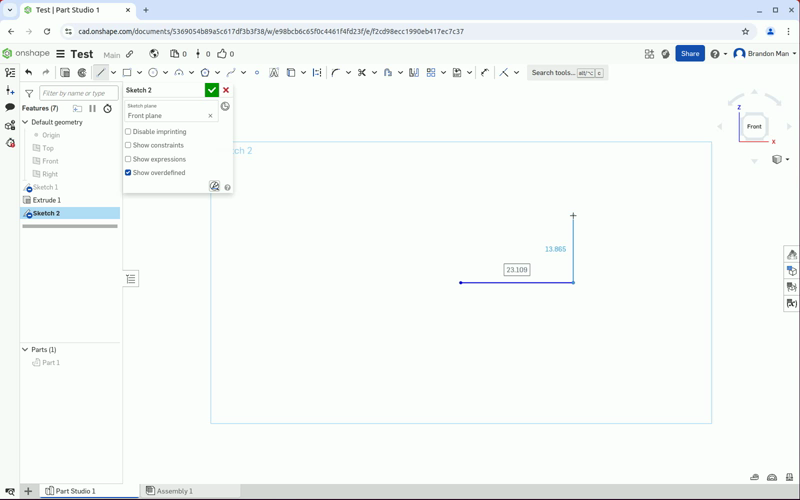
key_down(shift)
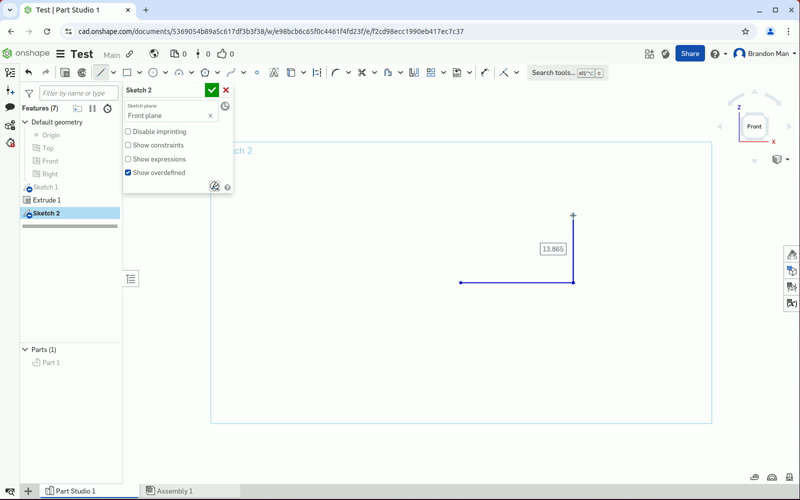
mouse_move(460, 215)
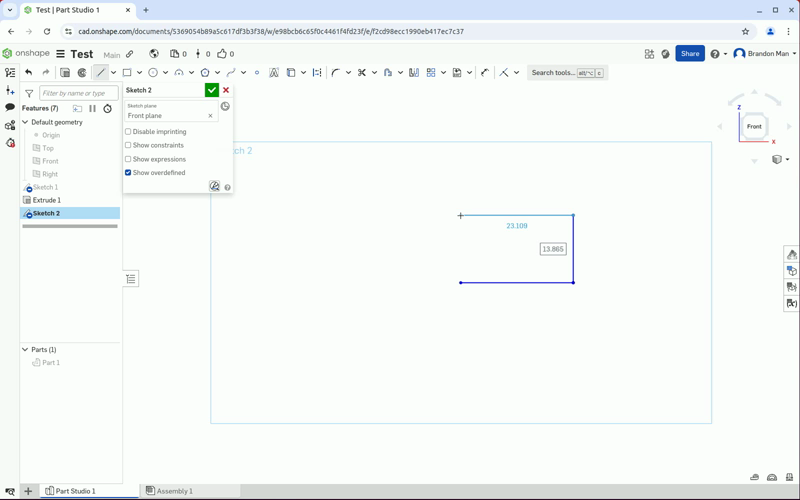
click(460, 215)
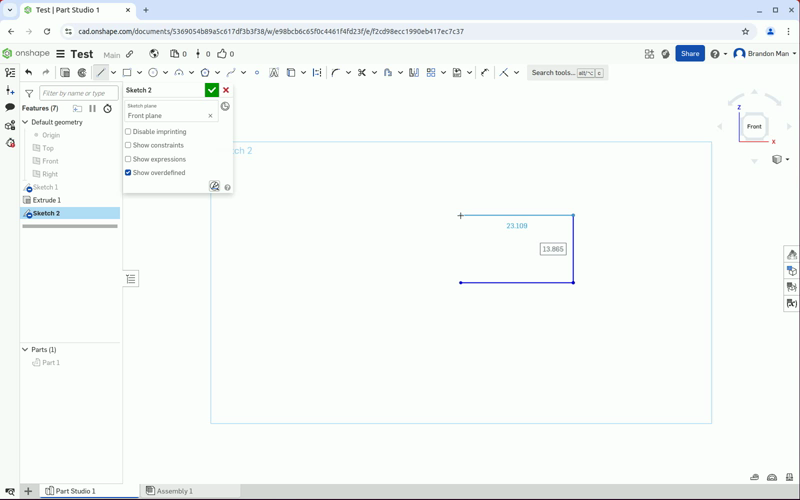
key_up(shift)
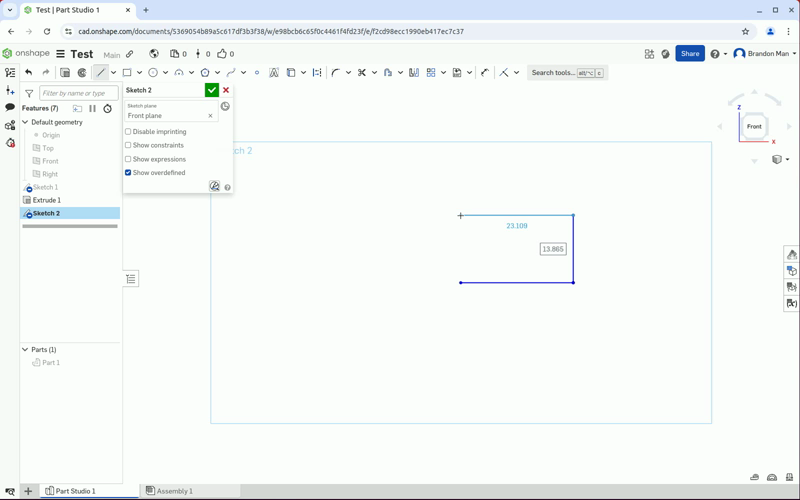
key_down(shift)
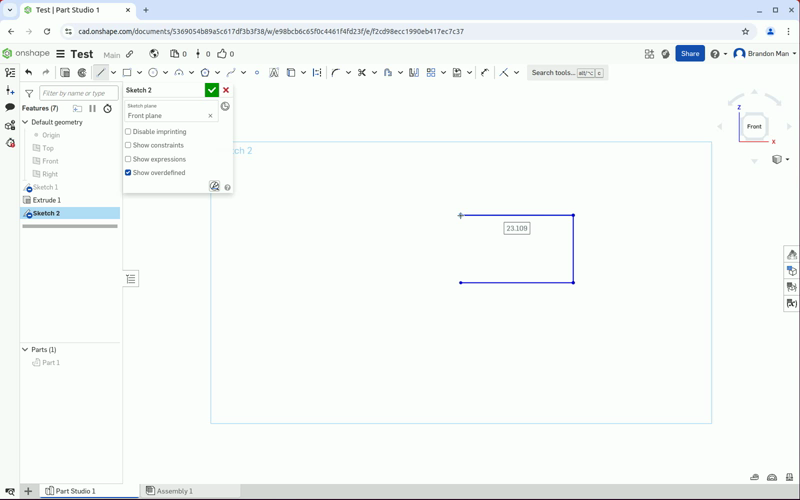
mouse_move(460, 282)
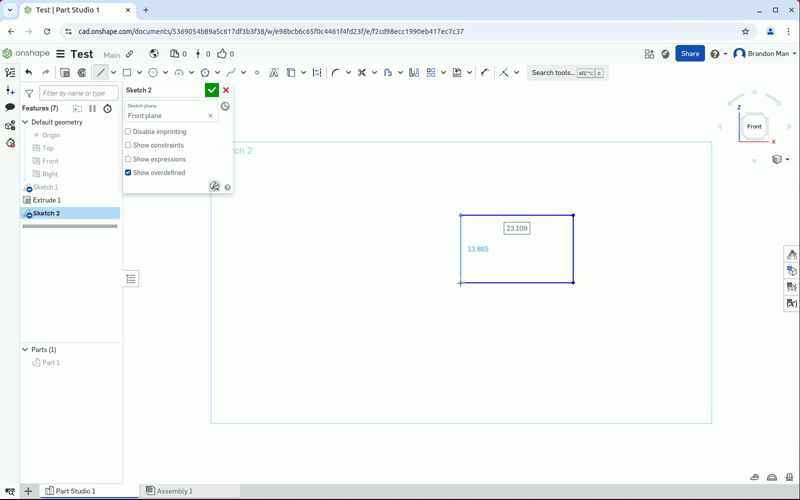
key_up(shift)
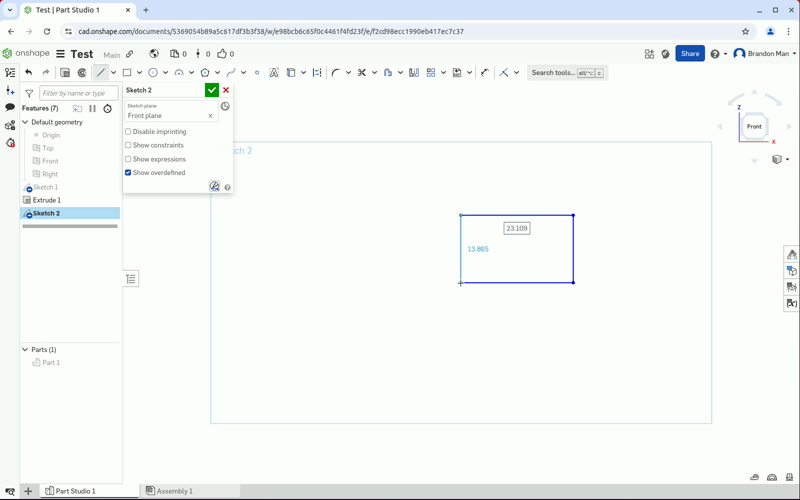
click(460, 282)
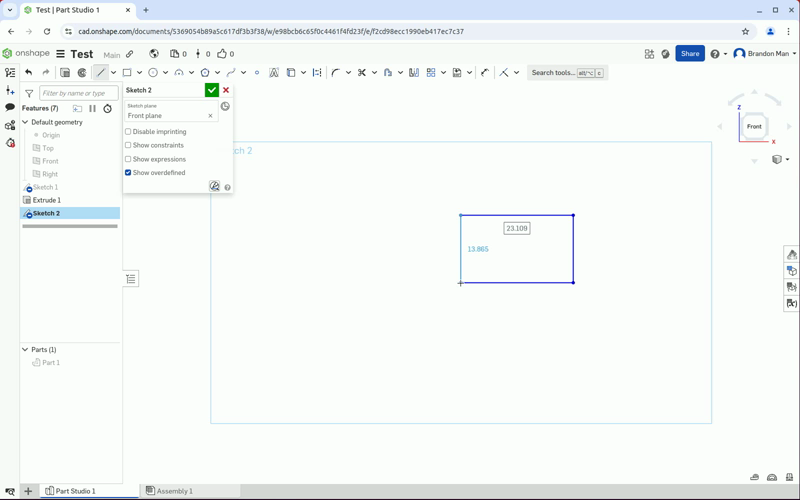
key(esc)
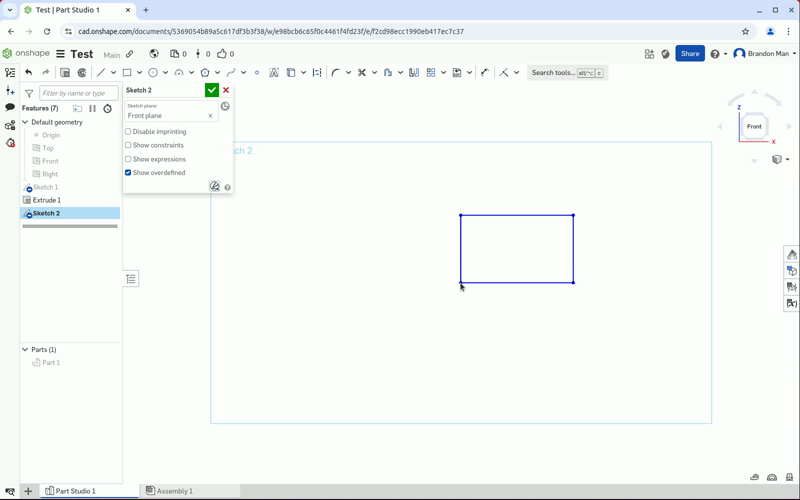
key(l)
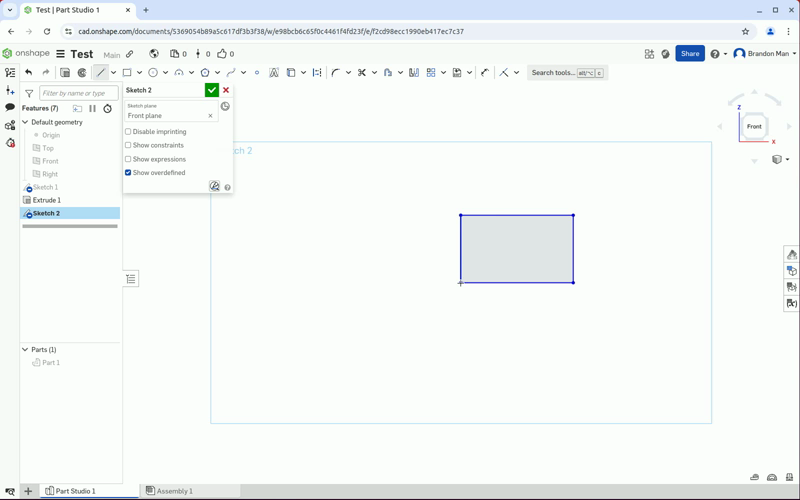
key_down(shift)
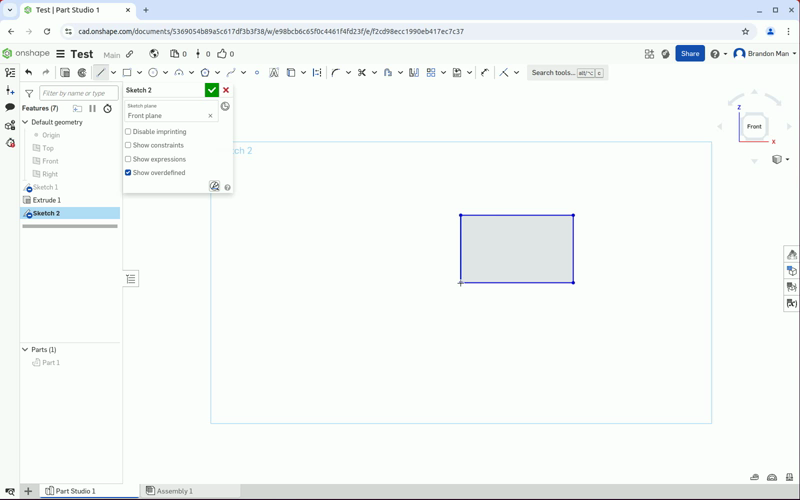
mouse_move(467, 278)
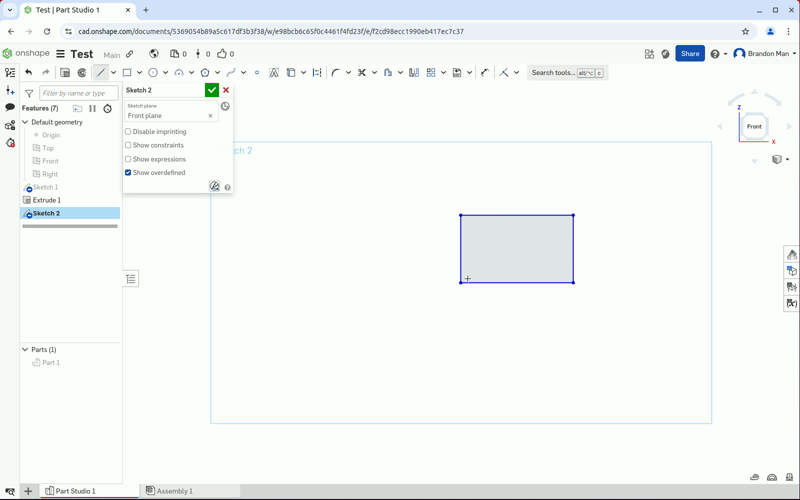
click(467, 278)
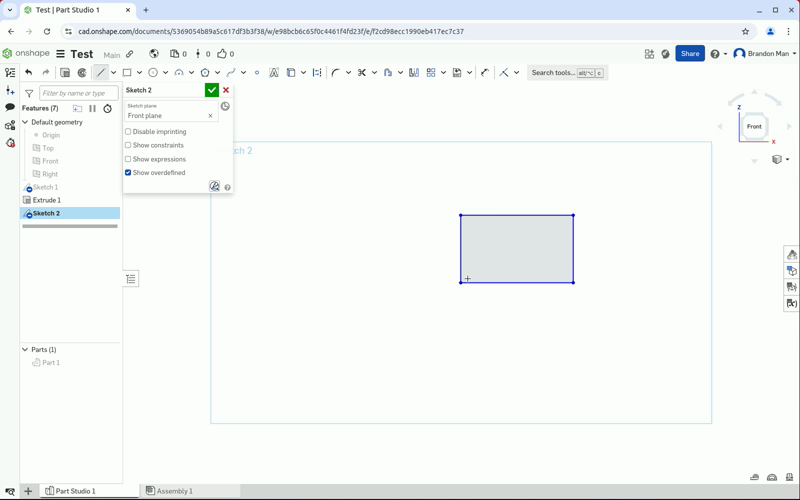
key_up(shift)
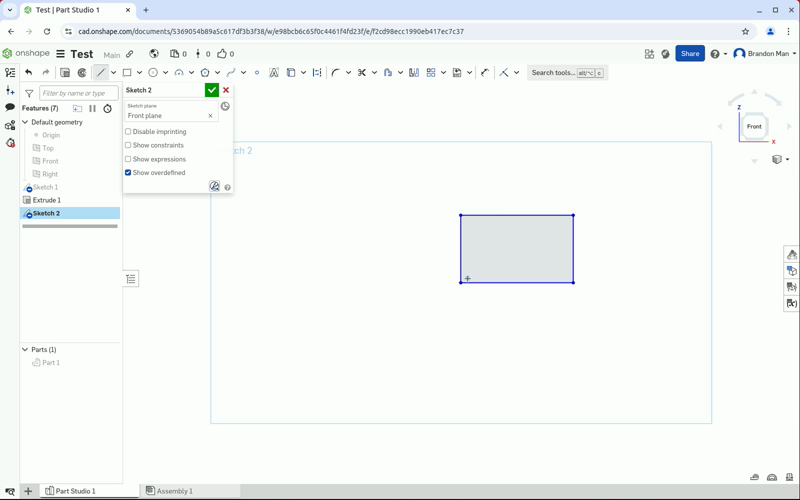
key_down(shift)
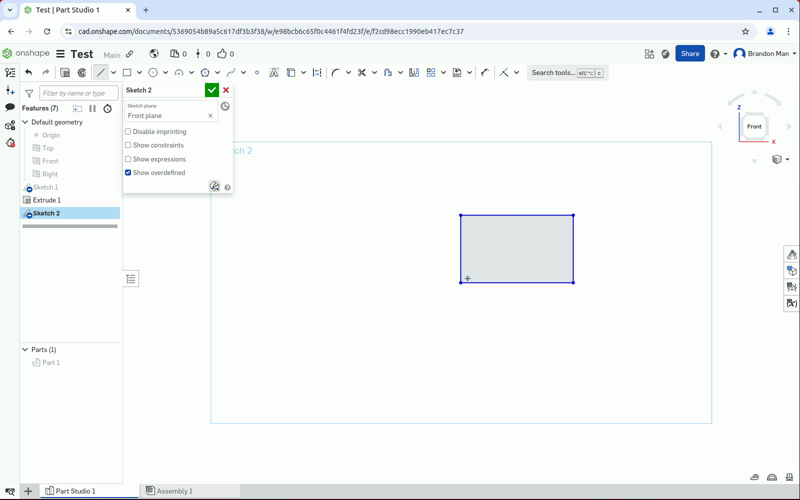
mouse_move(566, 278)
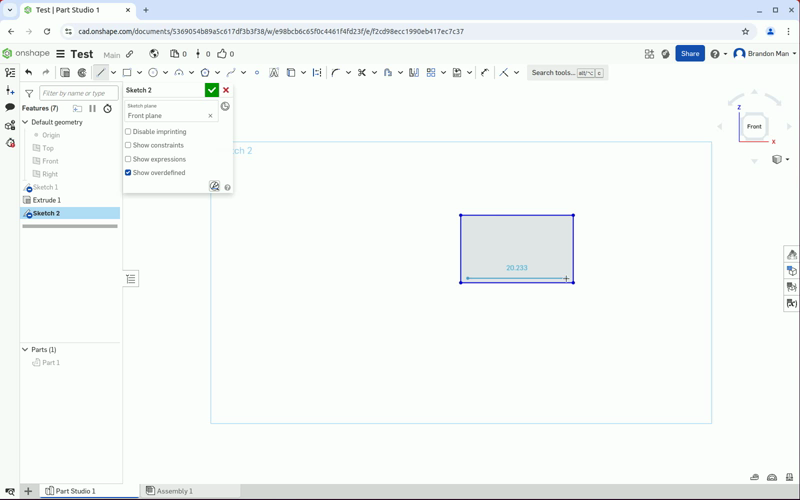
click(566, 278)
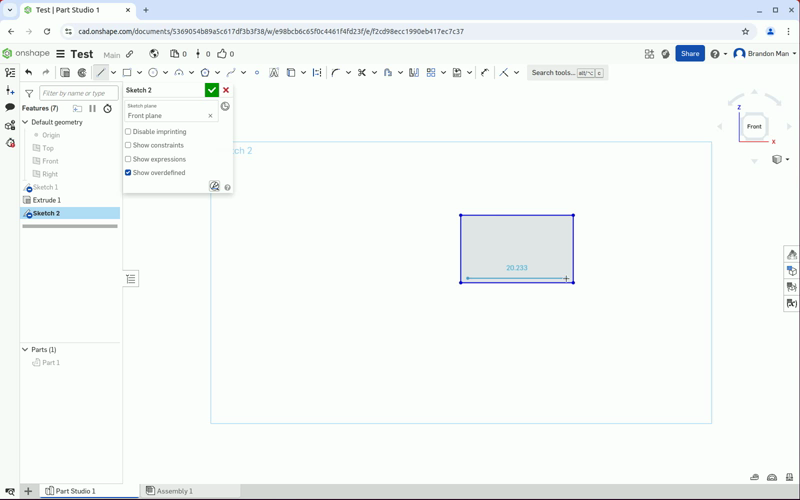
key_up(shift)
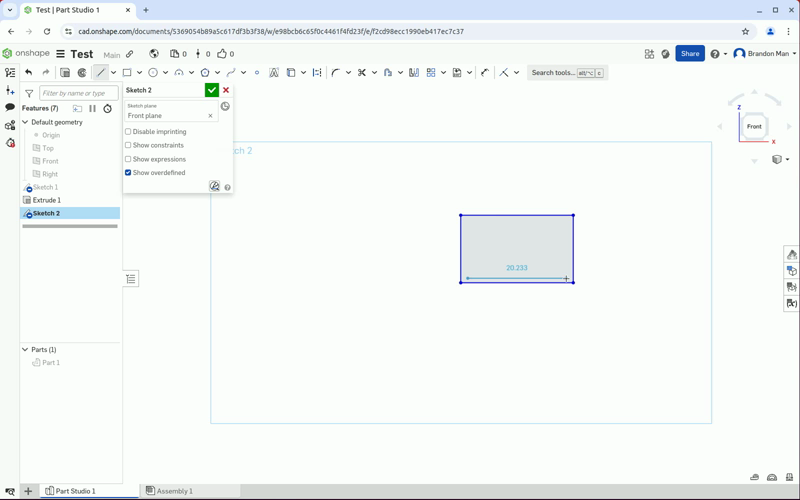
key_down(shift)
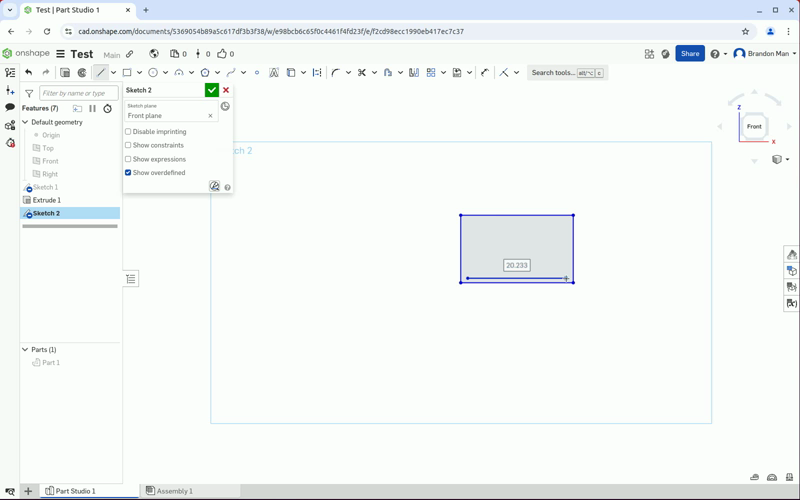
mouse_move(589, 278)
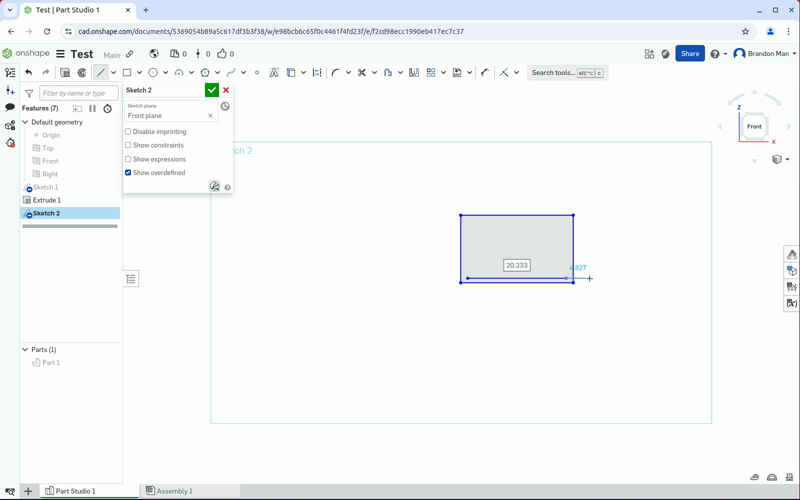
mouse_move(566, 254)
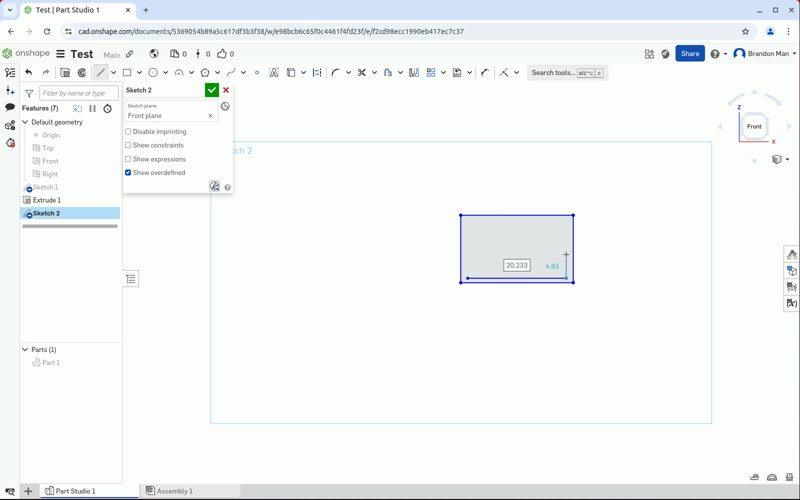
click(566, 254)
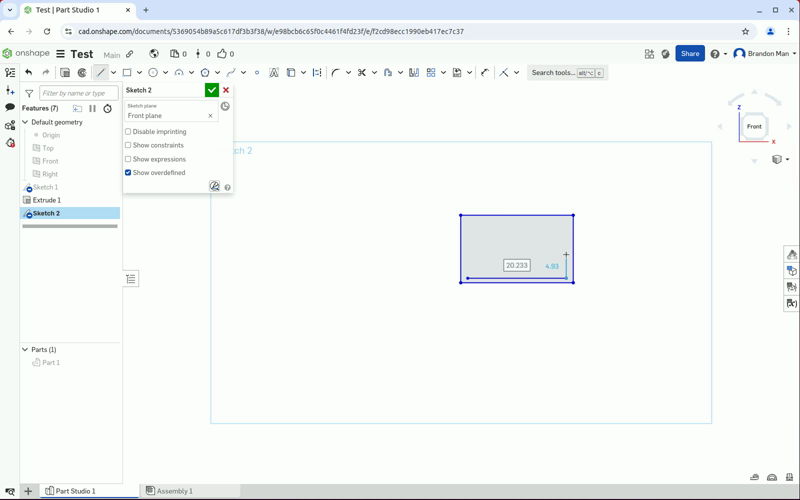
key_up(shift)
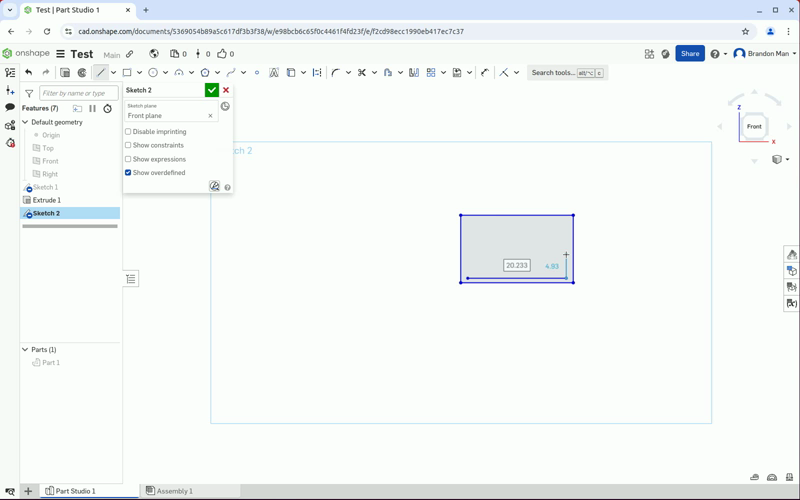
key_down(shift)
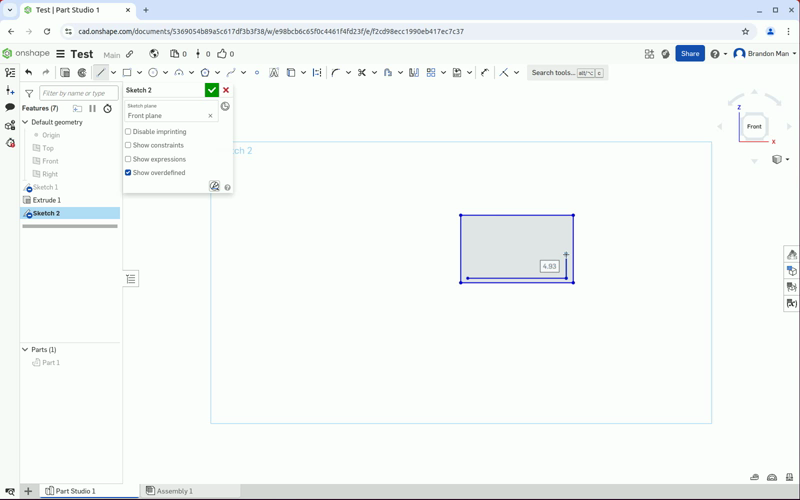
mouse_move(467, 254)
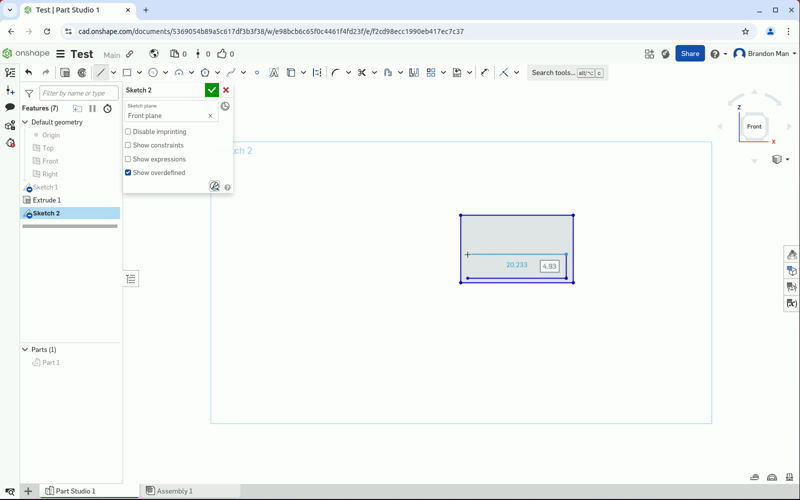
click(467, 254)
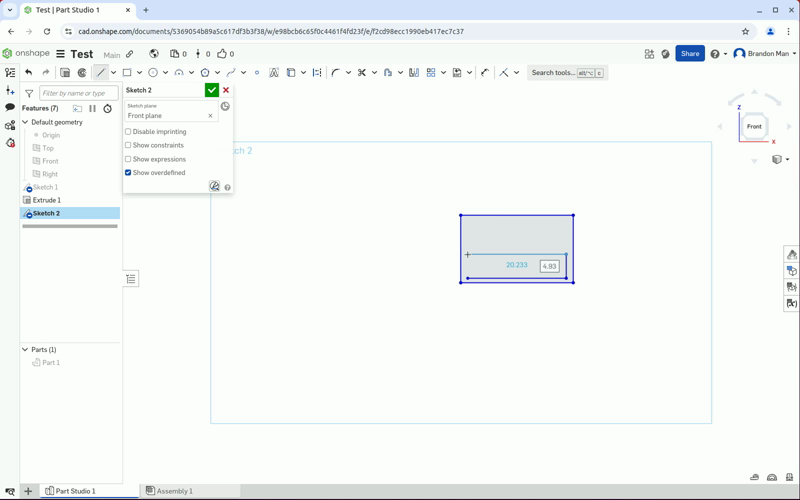
key_up(shift)
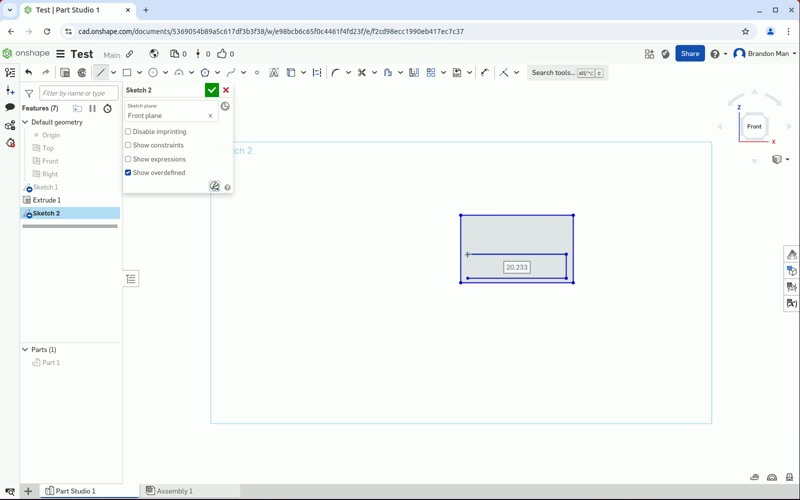
mouse_move(498, 254)
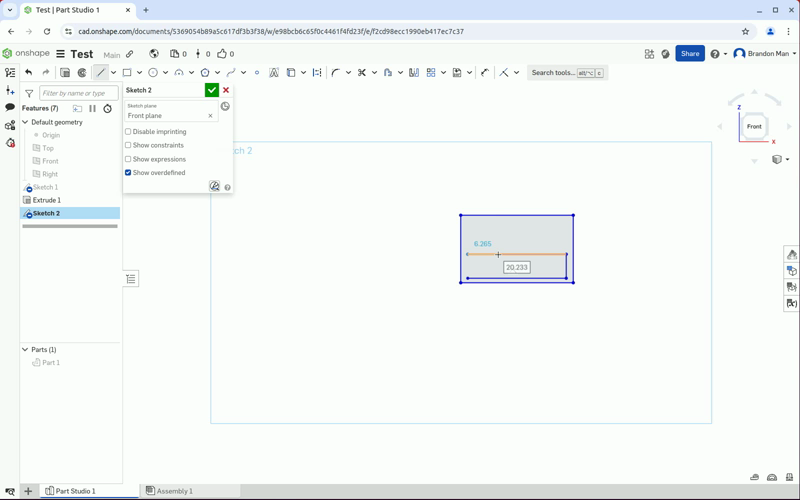
key_down(shift)
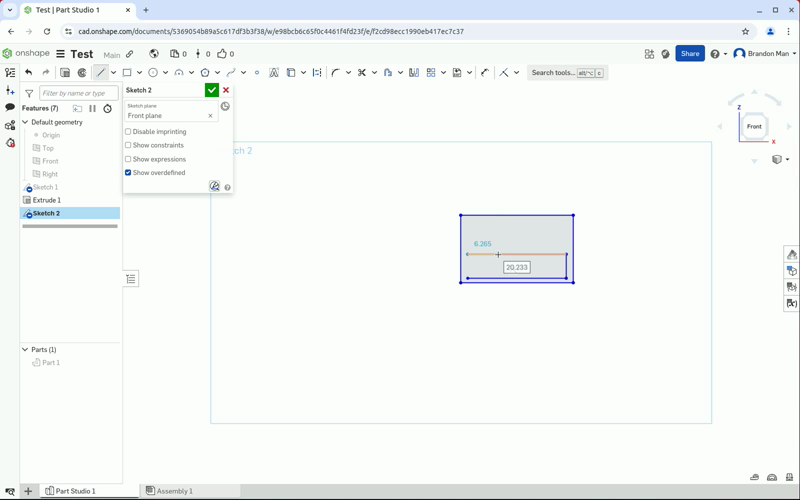
mouse_move(467, 278)
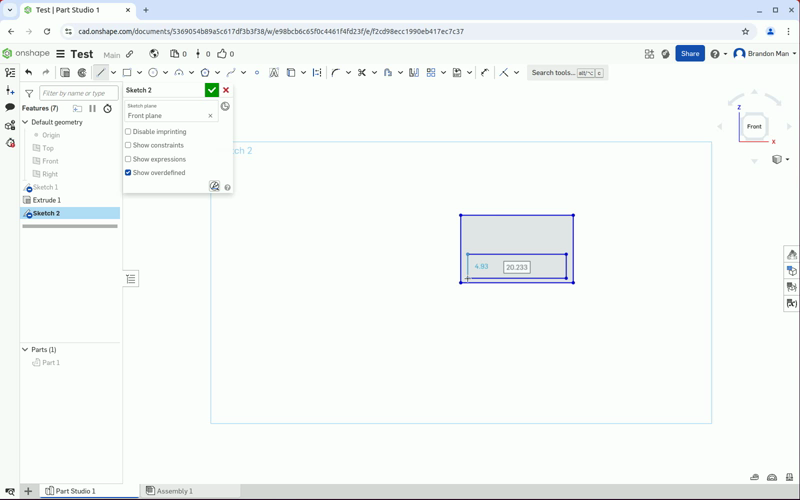
key_up(shift)
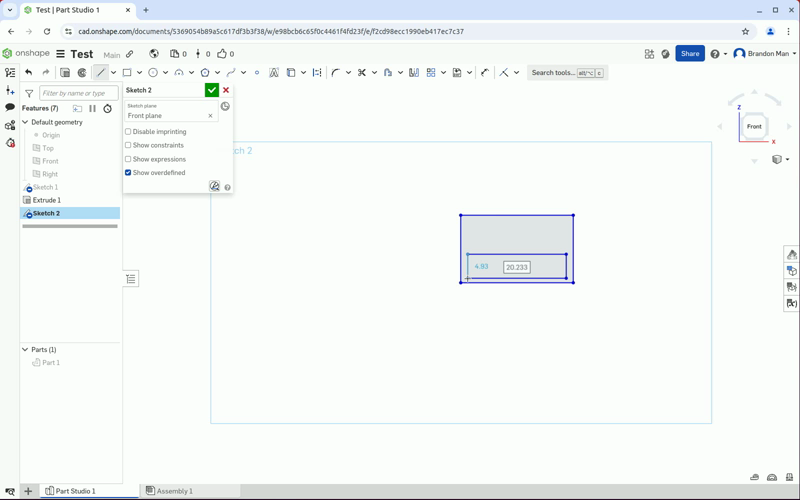
click(467, 278)
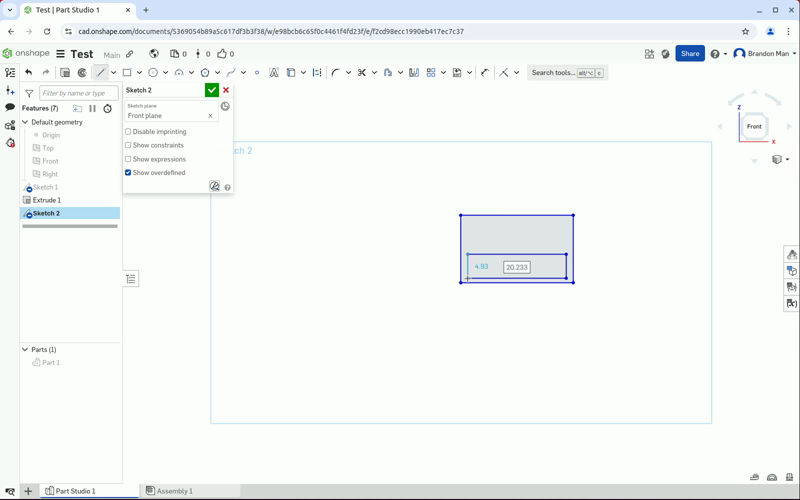
key(esc)
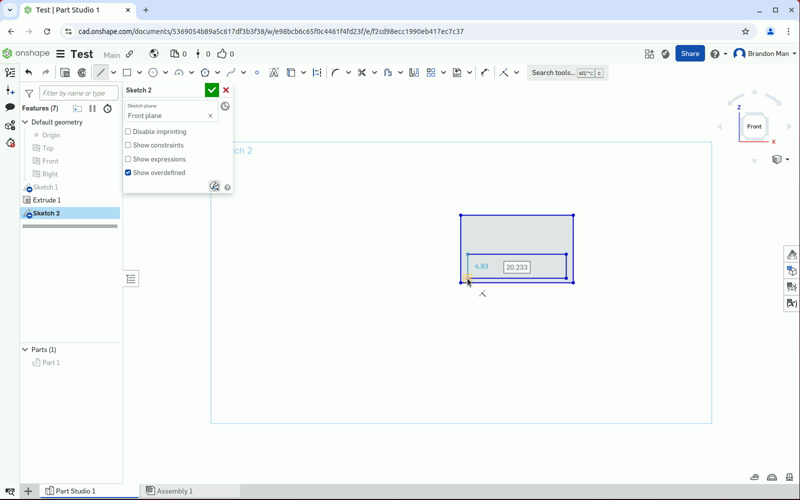
key(l)
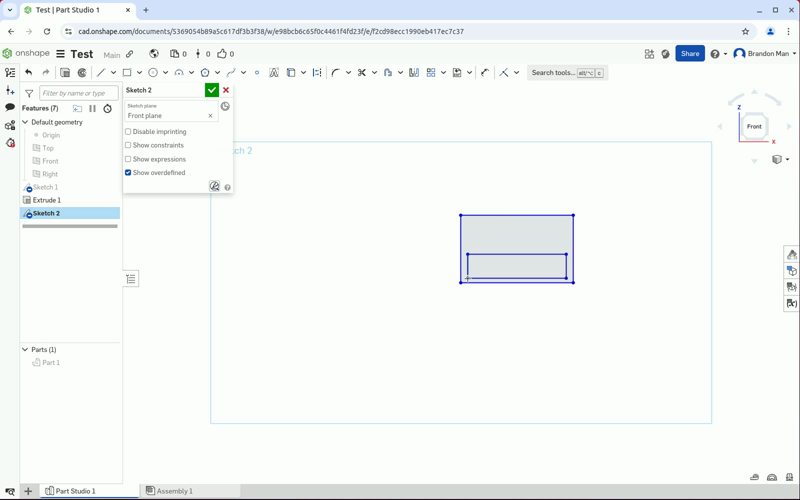
key_down(shift)
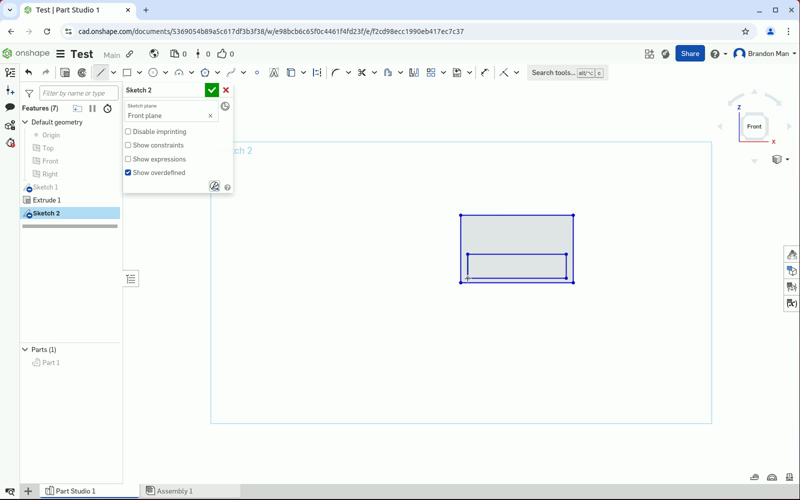
mouse_move(467, 243)
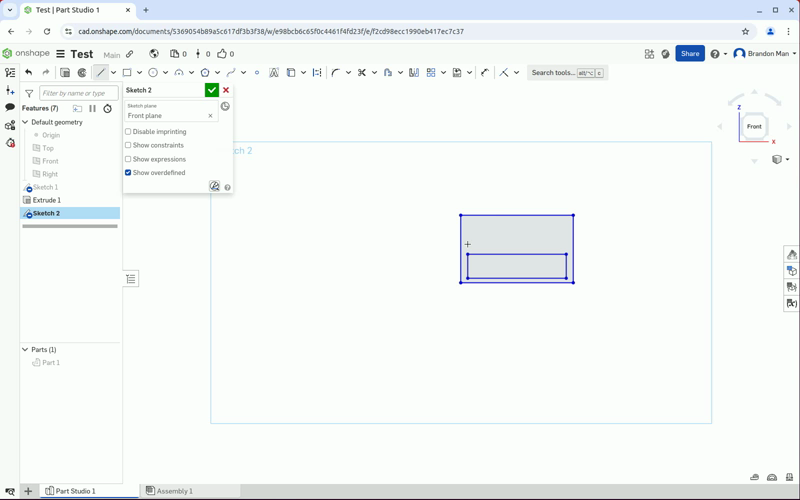
click(467, 243)
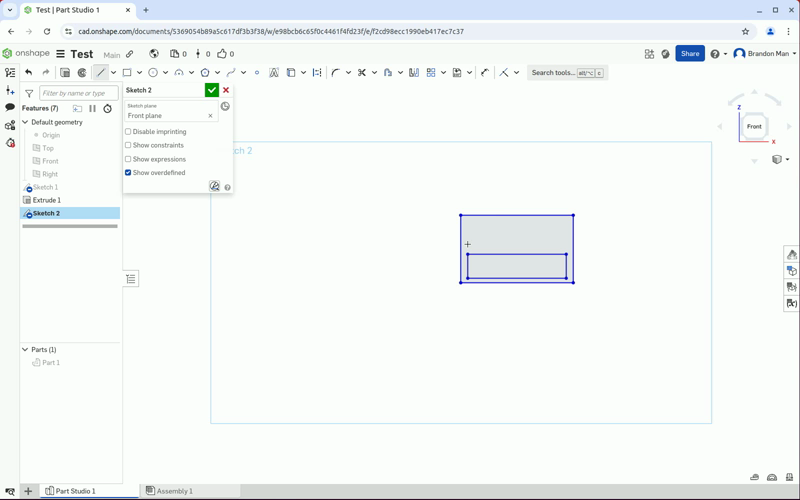
key_up(shift)
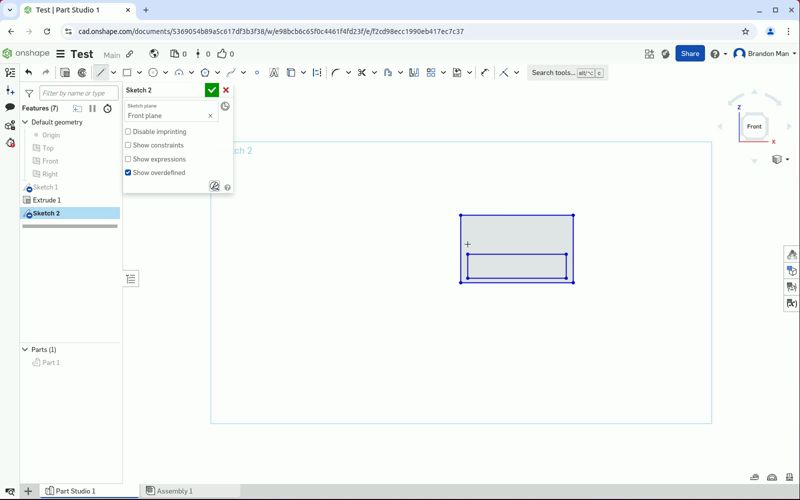
key_down(shift)
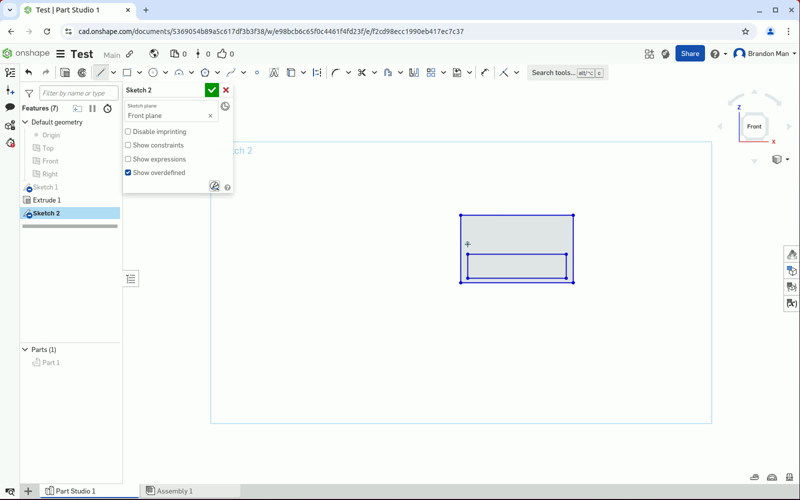
mouse_move(566, 243)
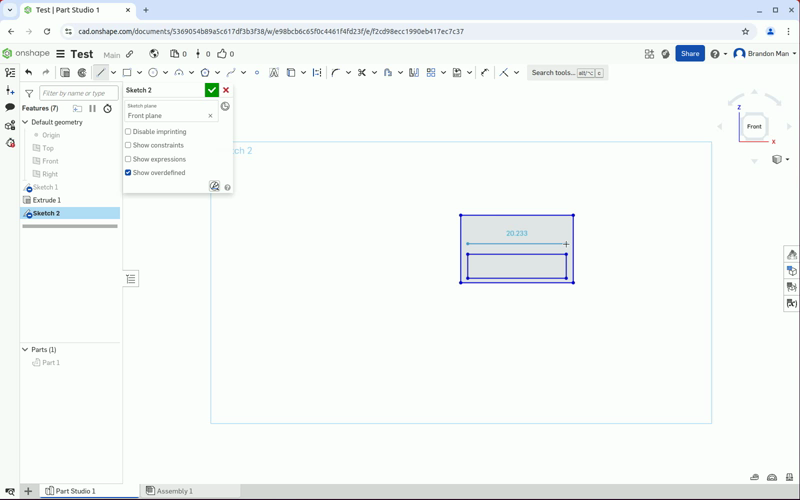
click(566, 243)
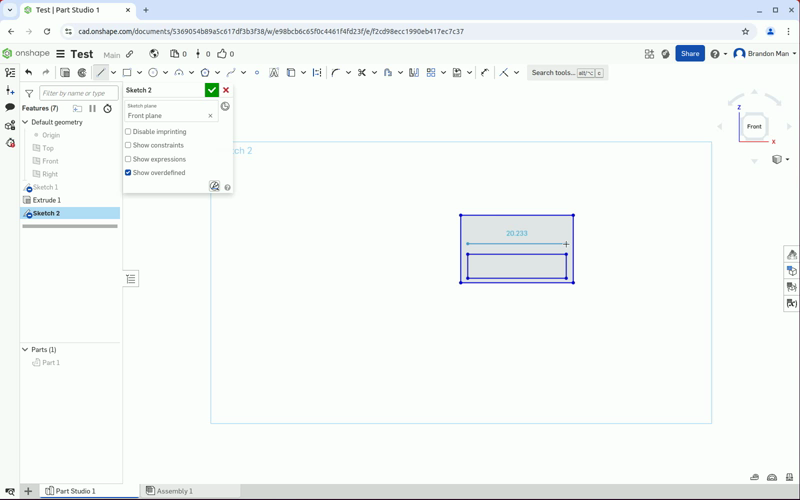
key_up(shift)
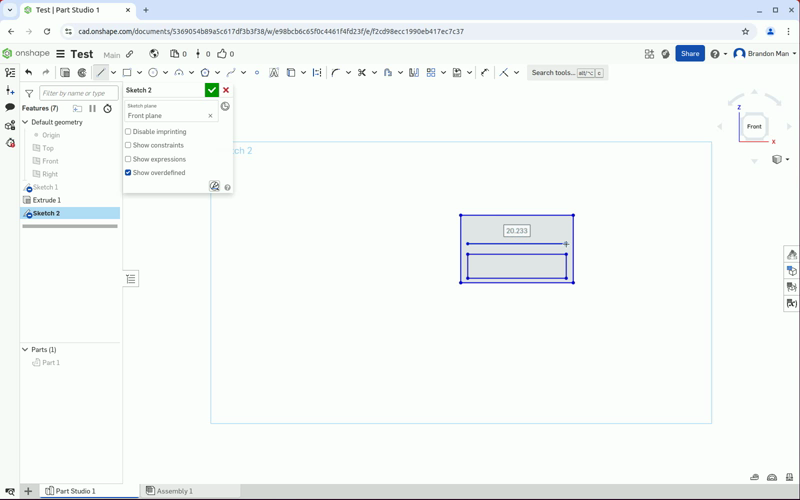
key_down(shift)
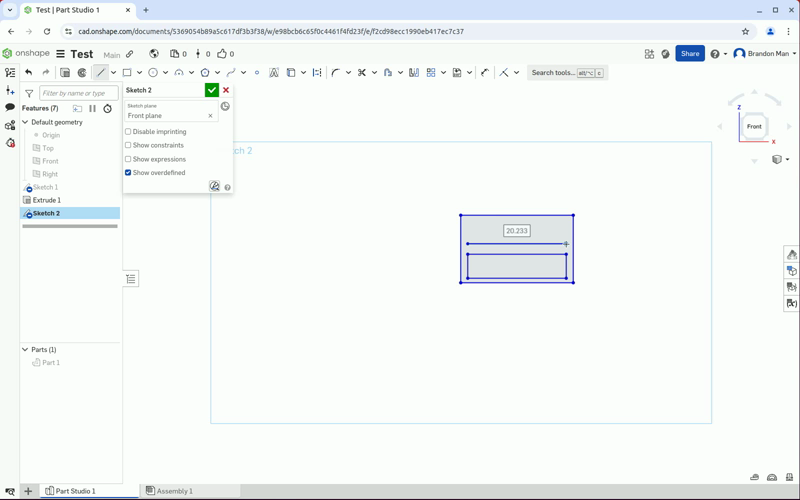
mouse_move(589, 243)
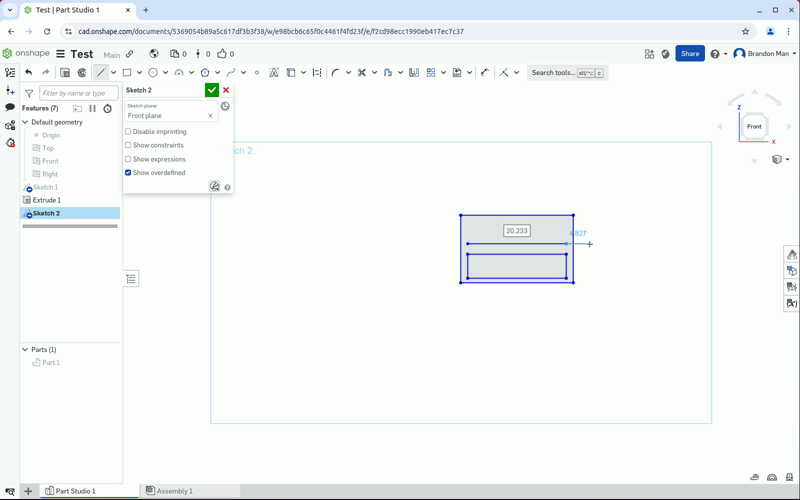
mouse_move(566, 220)
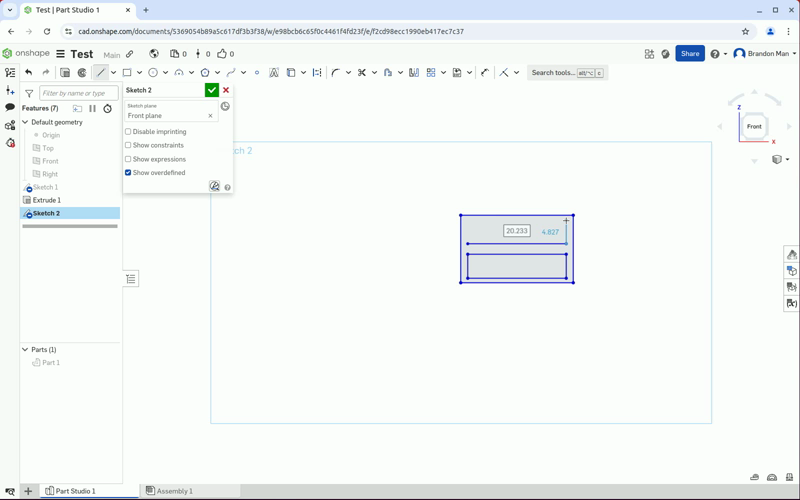
click(566, 220)
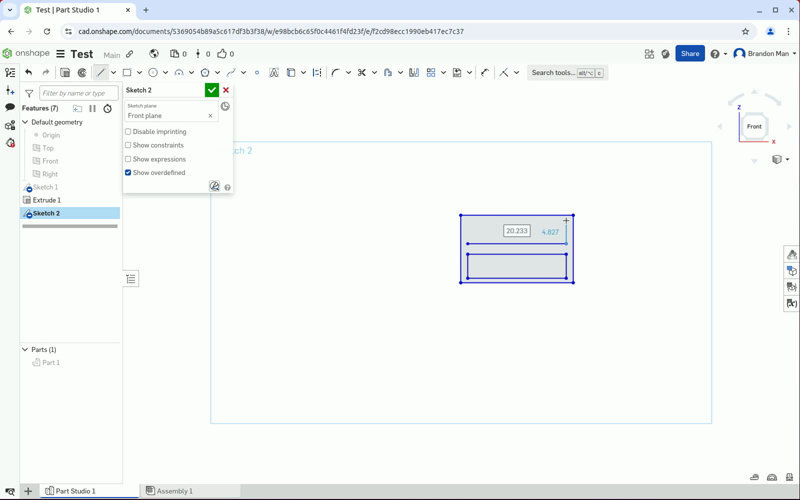
key_up(shift)
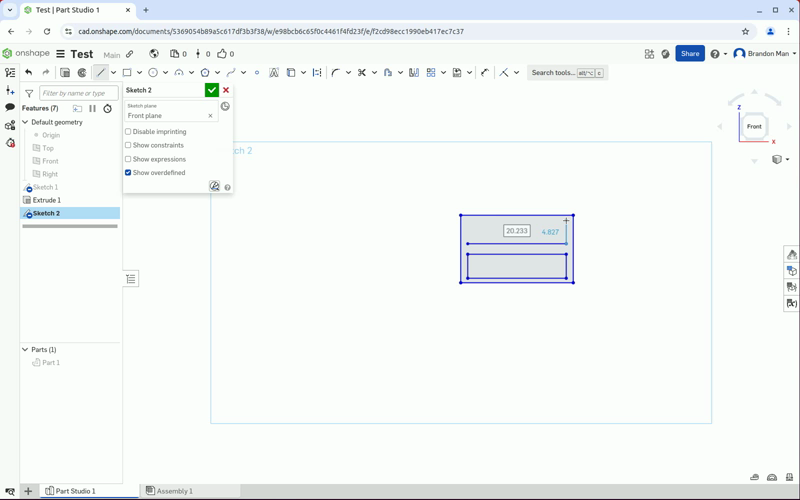
key_down(shift)
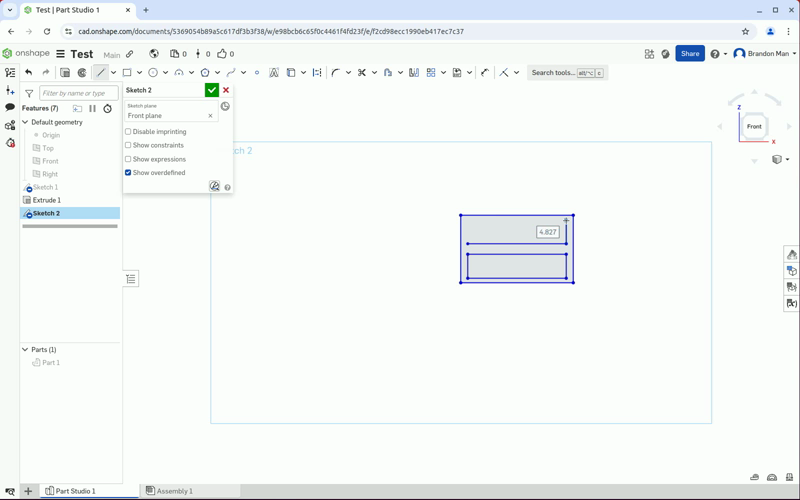
mouse_move(467, 220)
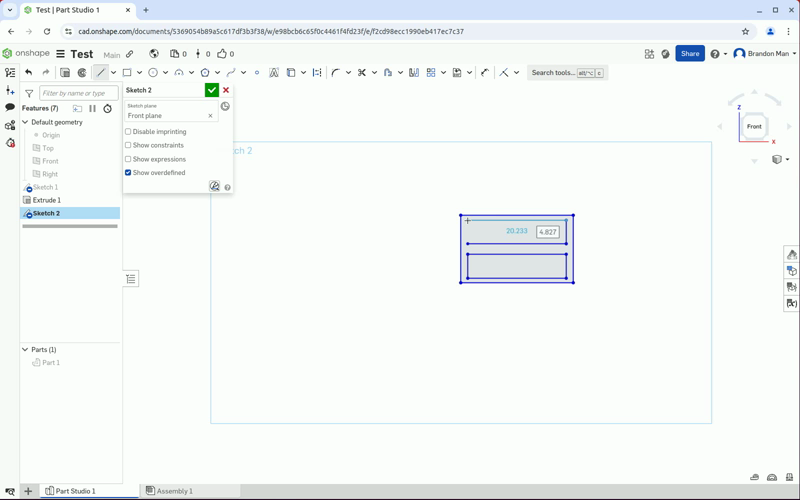
click(467, 220)
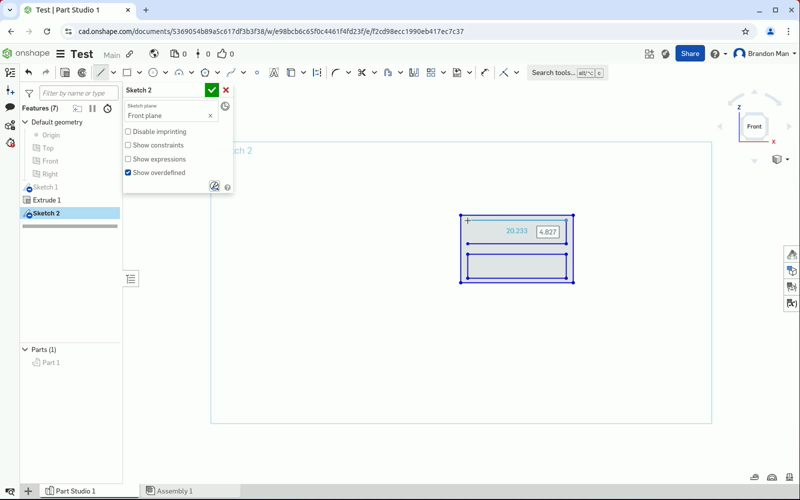
key_up(shift)
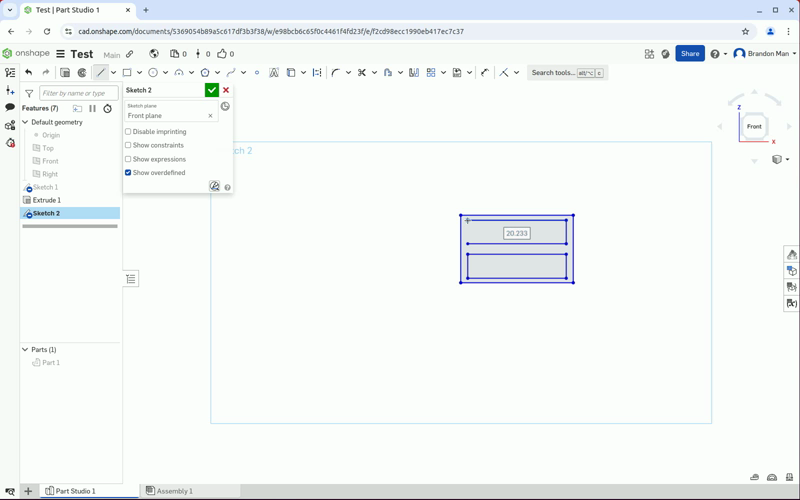
mouse_move(498, 220)
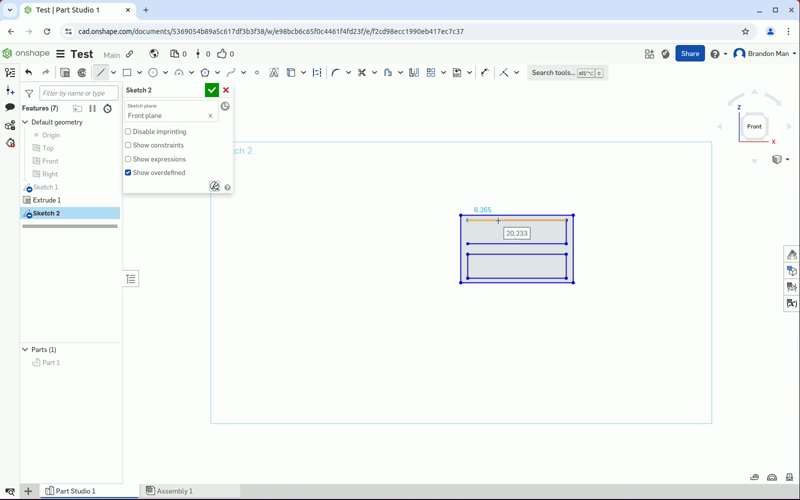
key_down(shift)
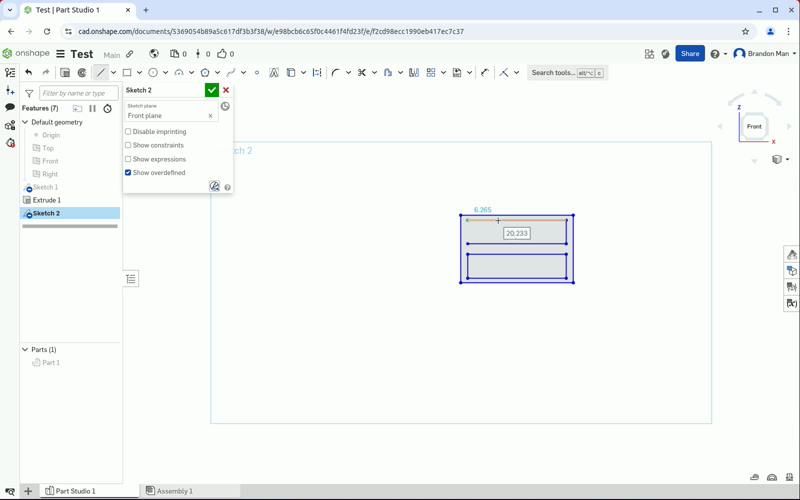
mouse_move(467, 243)
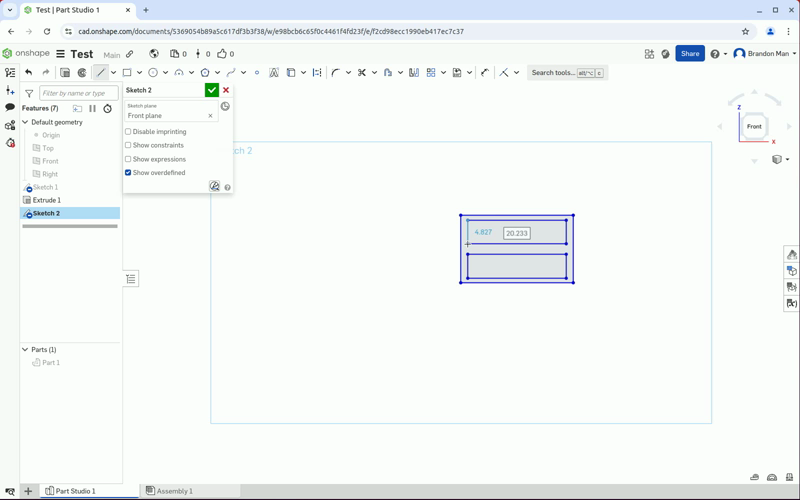
key_up(shift)
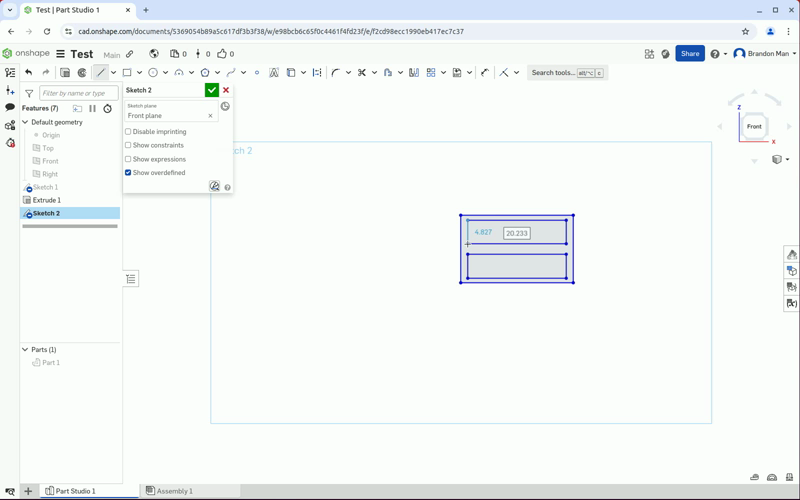
click(467, 243)
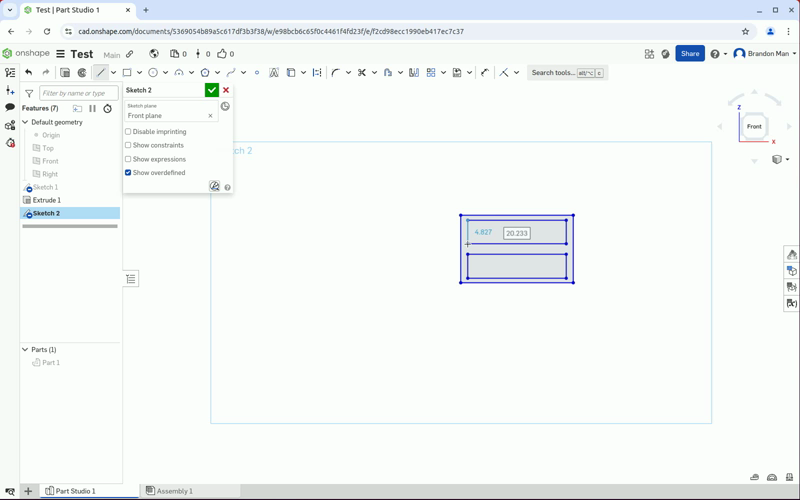
key(esc)
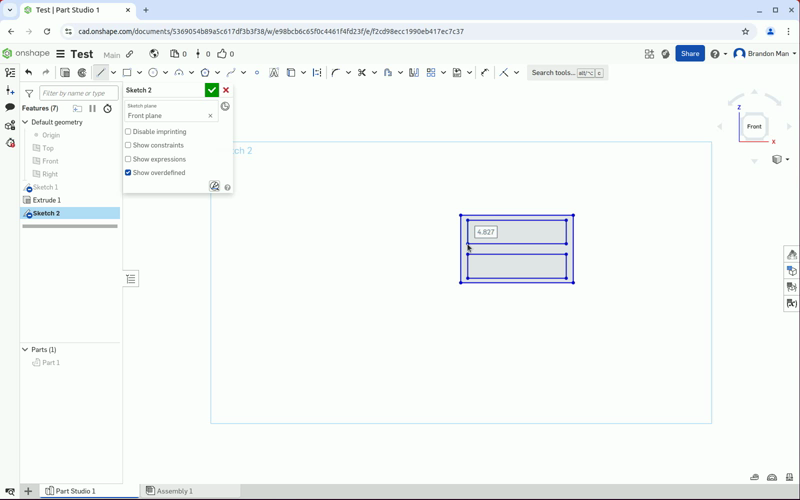
mouse_move(480, 249)
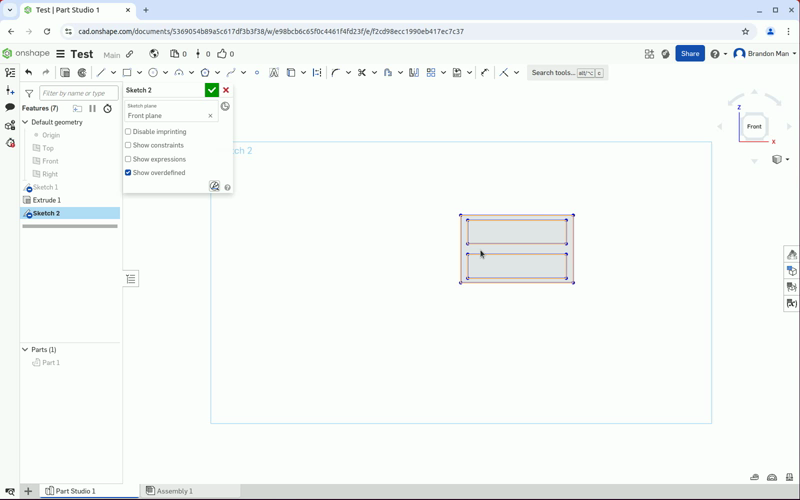
click(480, 249)
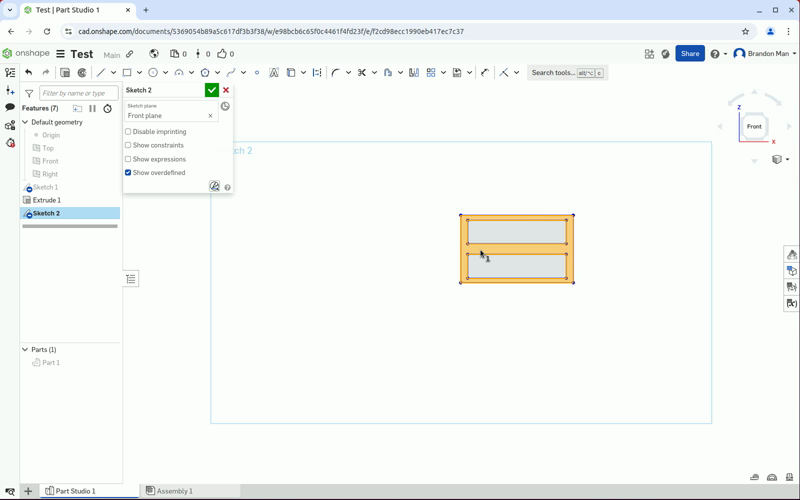
mouse_move(73, 352)
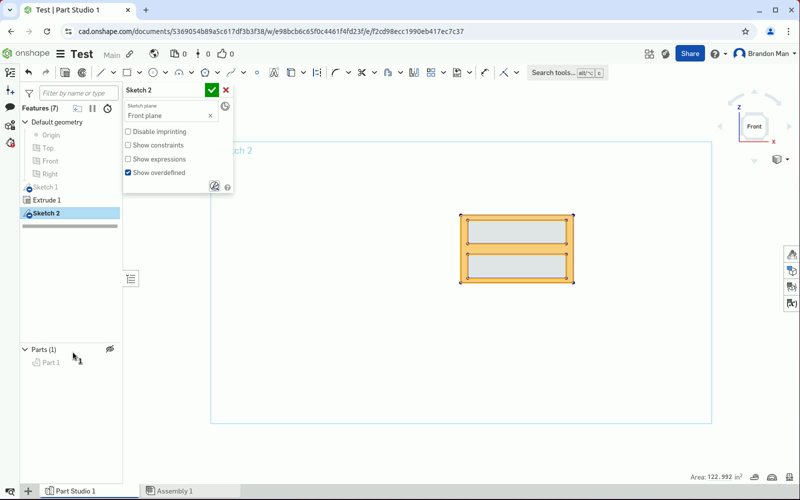
key(shift+y)
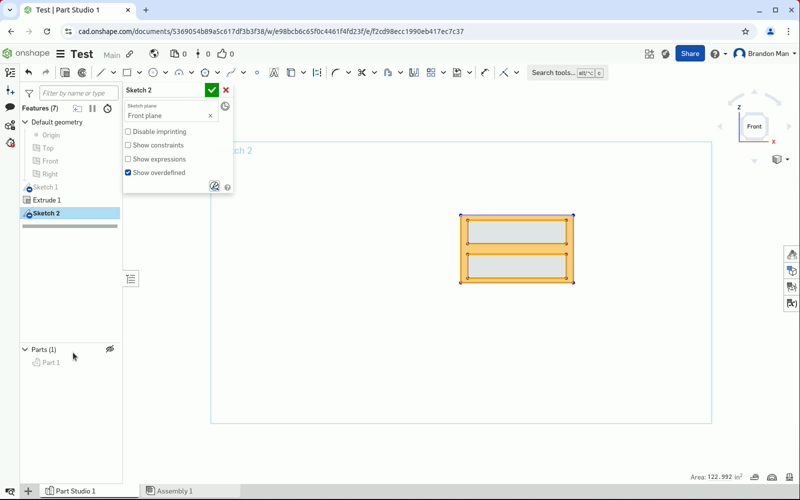
key(shift+e)
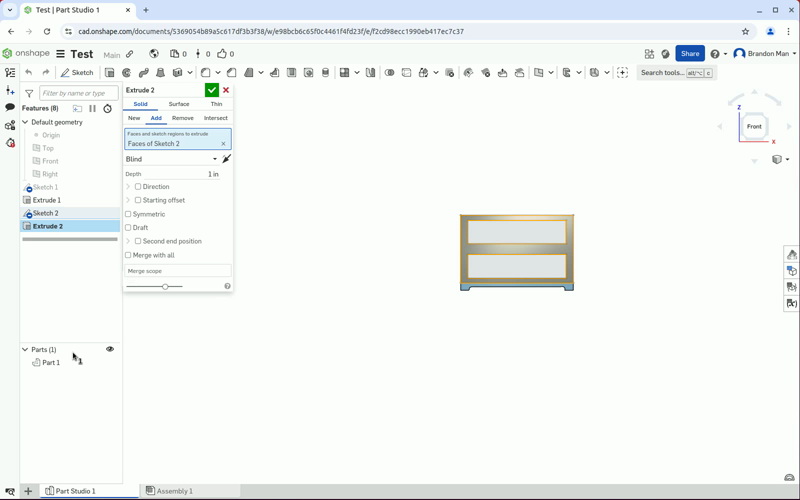
mouse_move(143, 106)
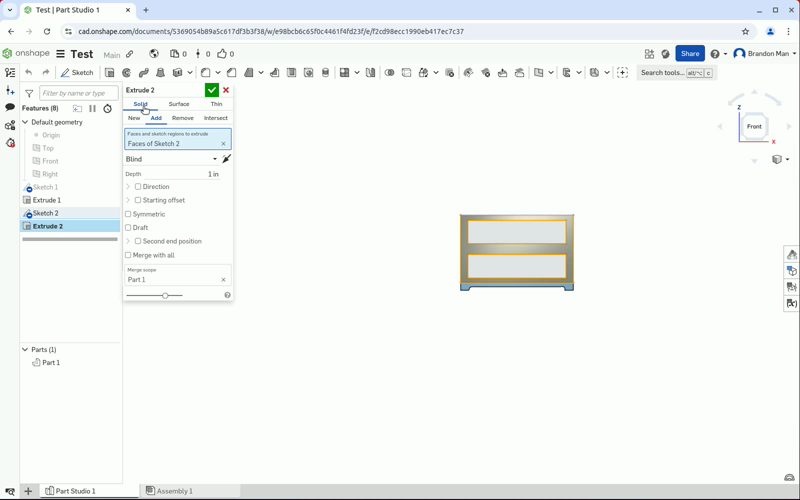
click(143, 106)
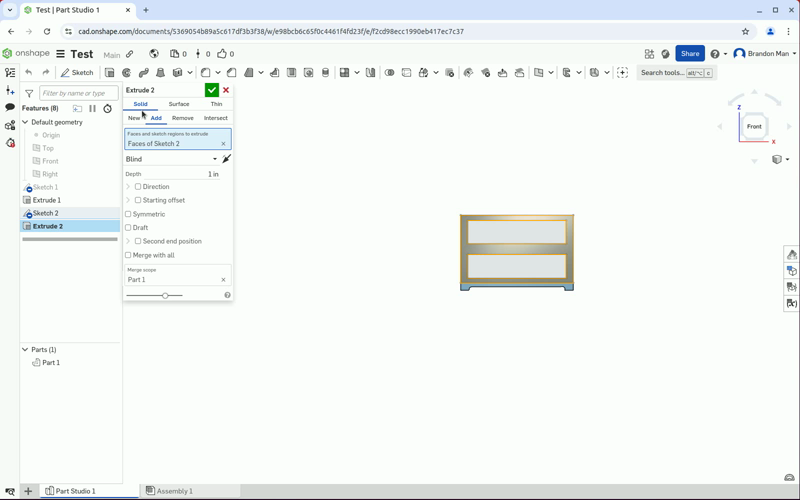
mouse_move(137, 120)
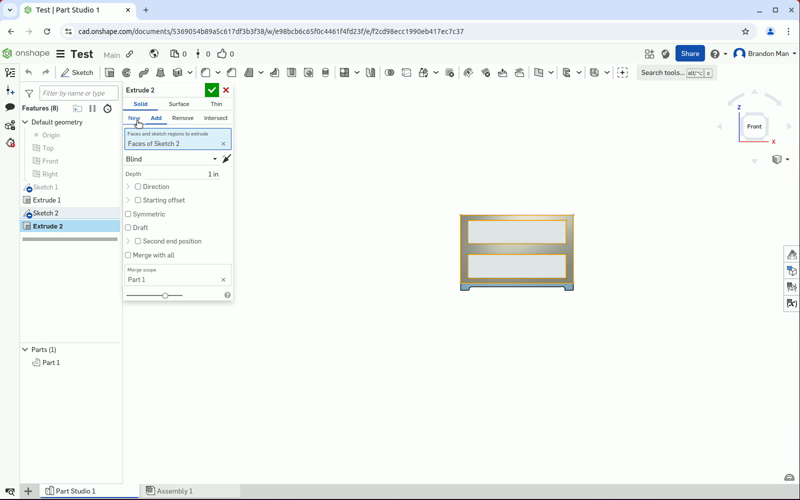
click(137, 120)
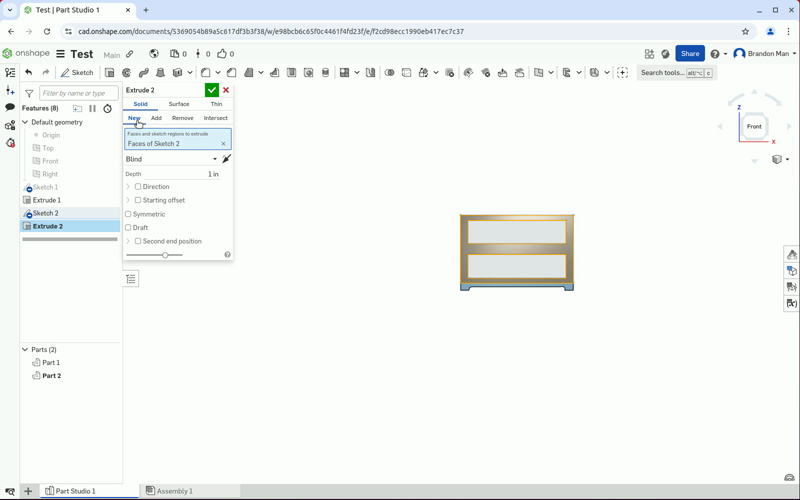
key(tab, 4)
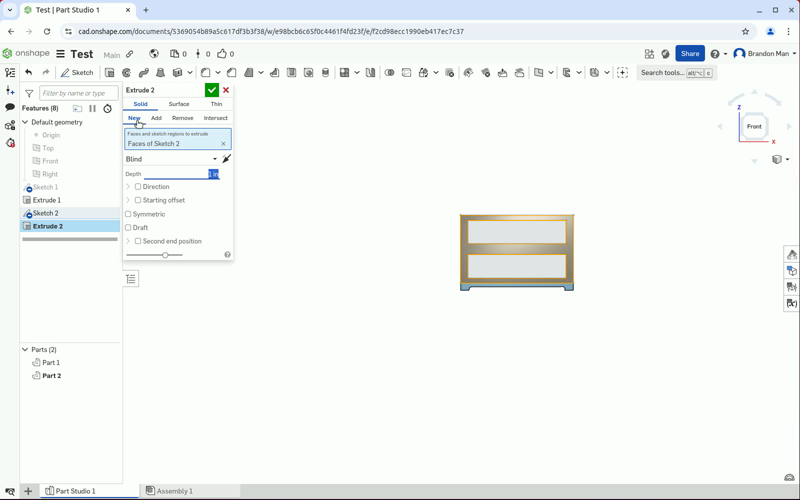
text(0.481)
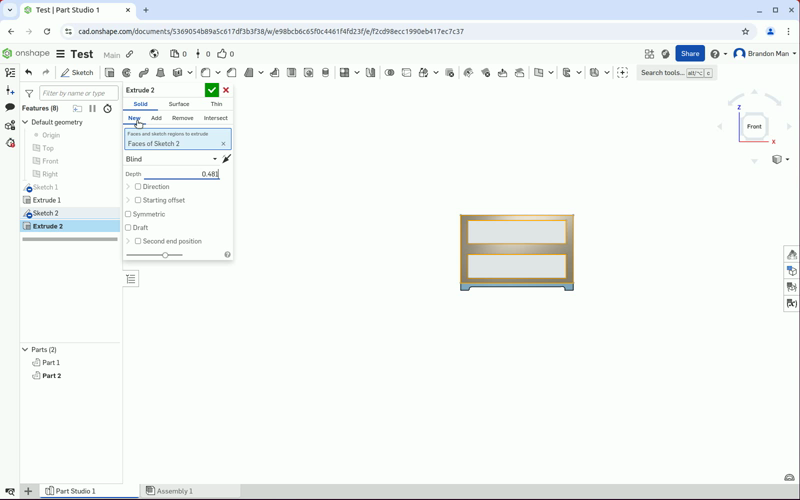
key(enter)
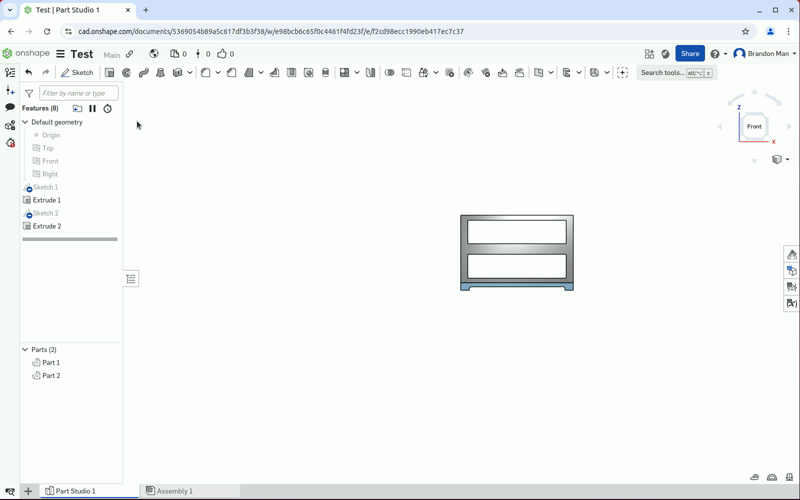
key(shift+h)
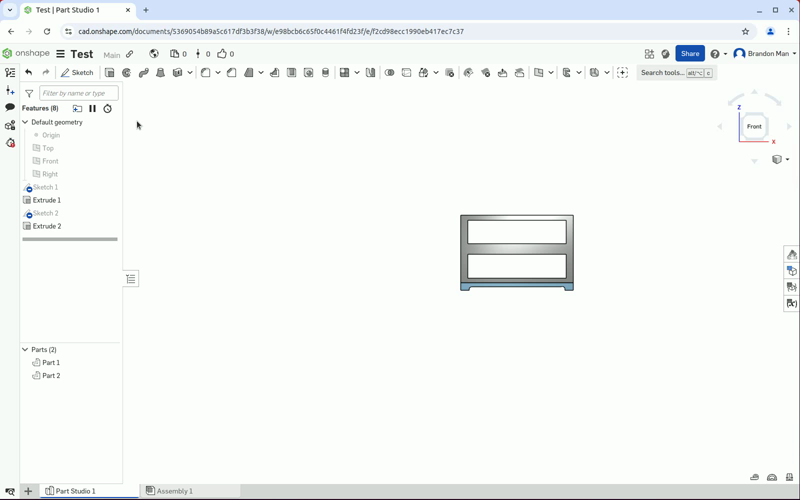
key(shift+h)
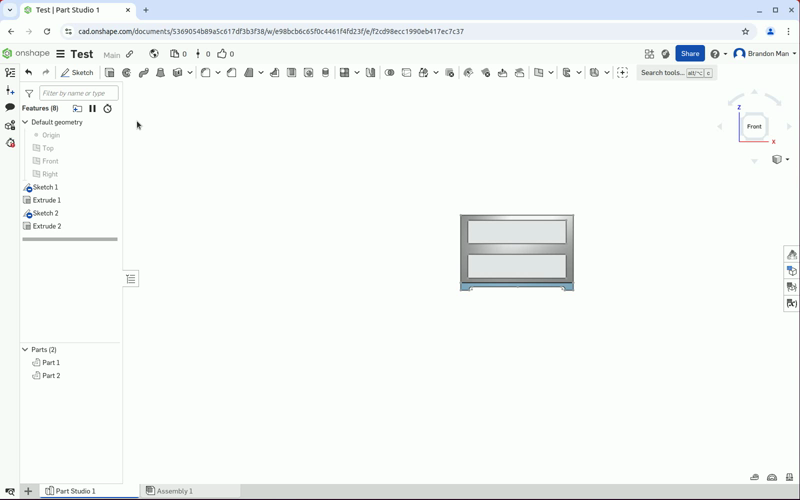
key(shift+7)
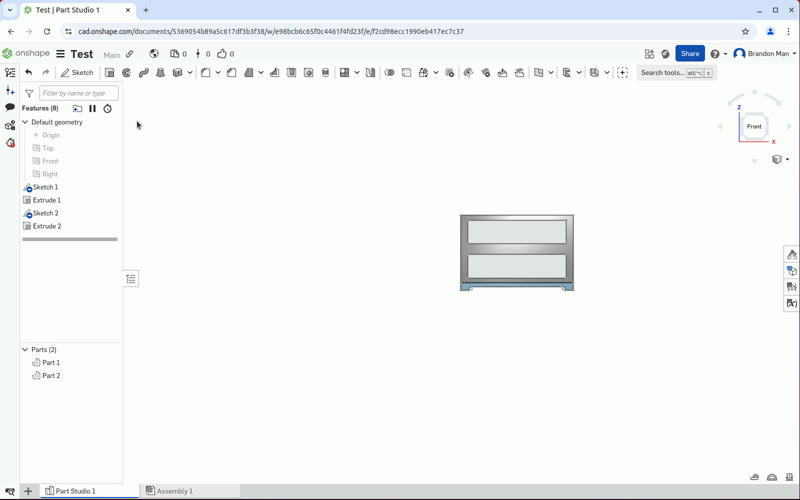
key(left, 2)
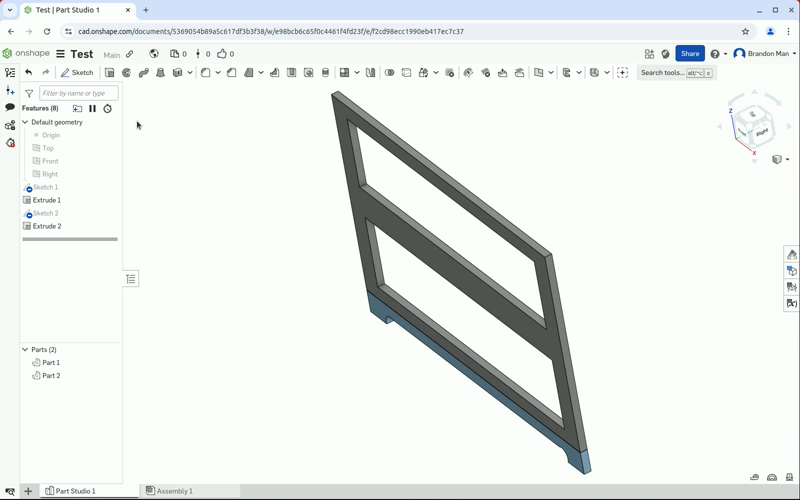
key(down, 2)
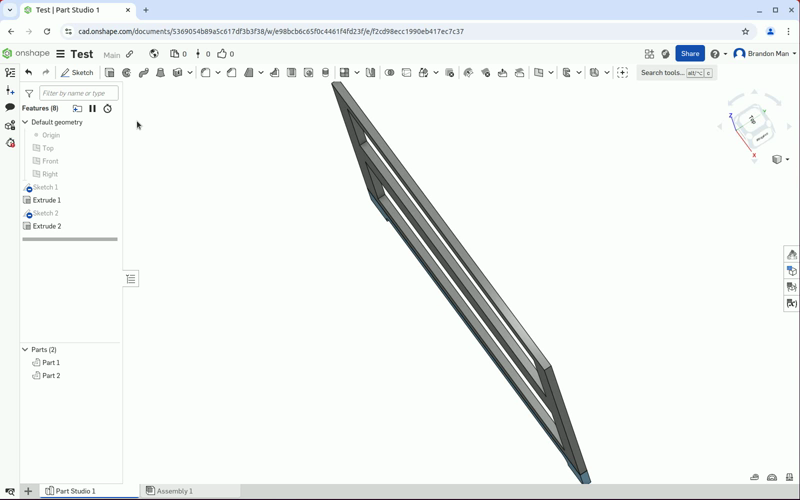
key(up, 2)
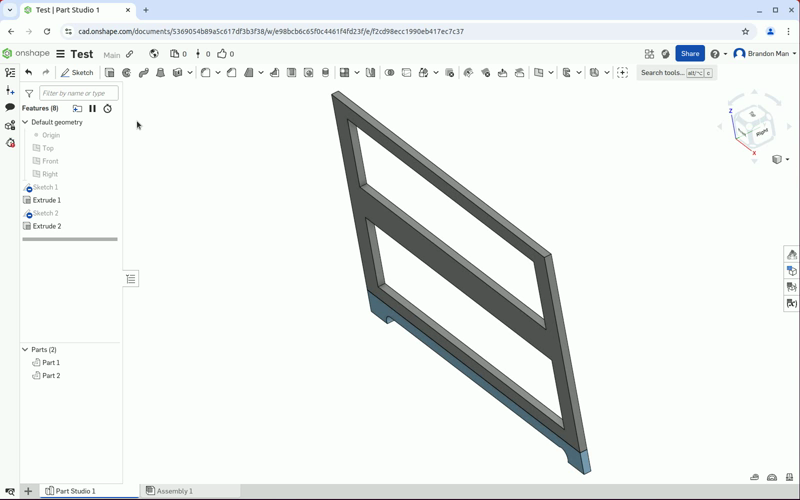
key(right, 2)
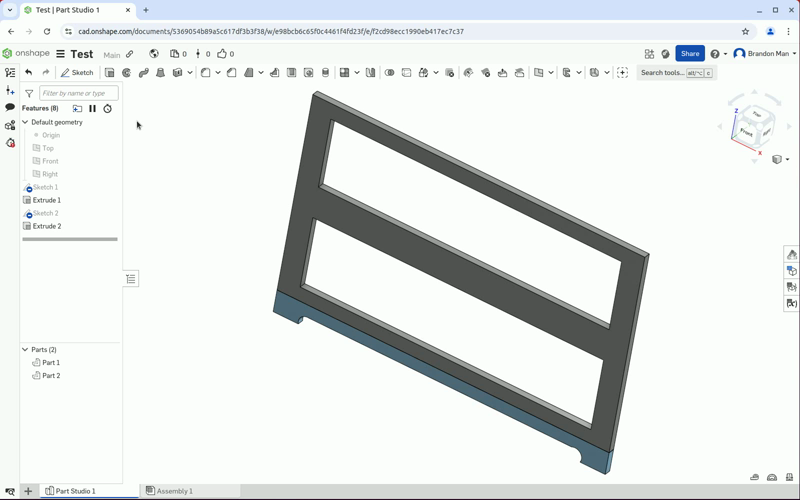
mouse_move(73, 189)
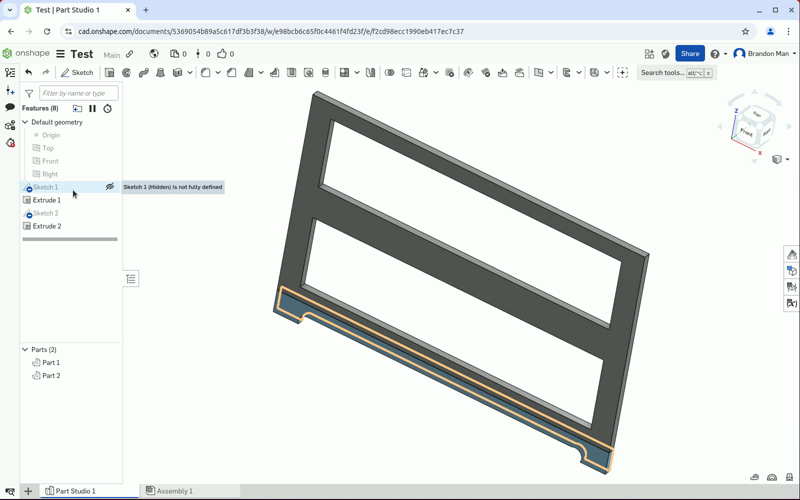
click(73, 189)